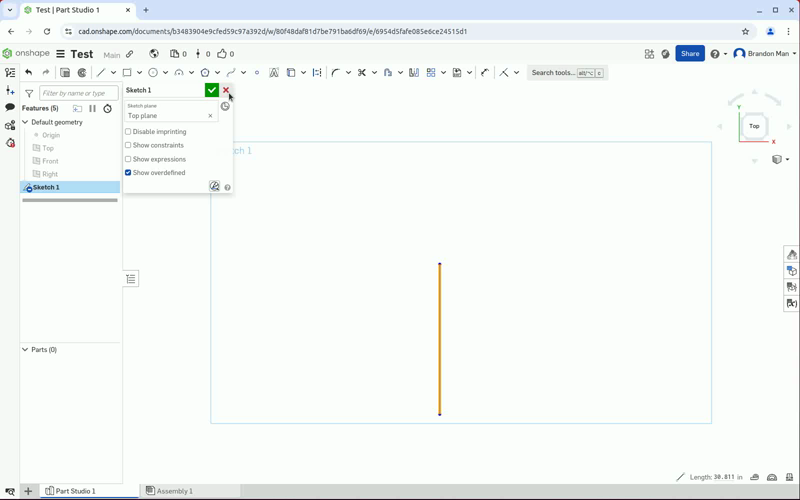
key(shift+h)
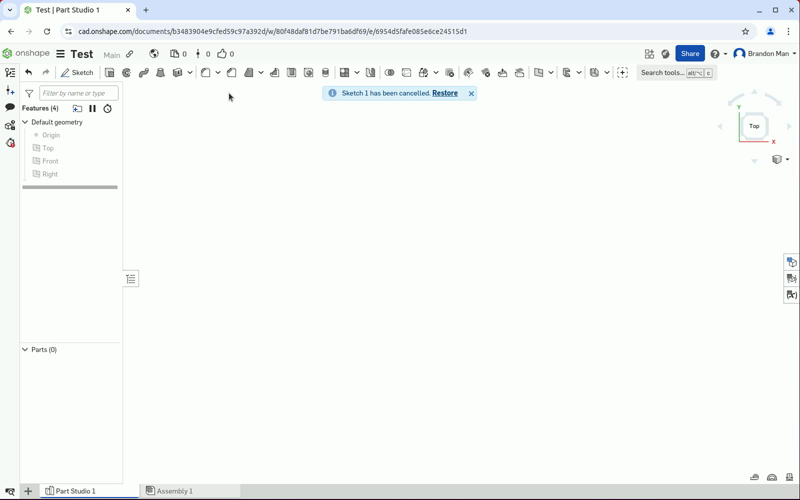
mouse_move(73, 352)
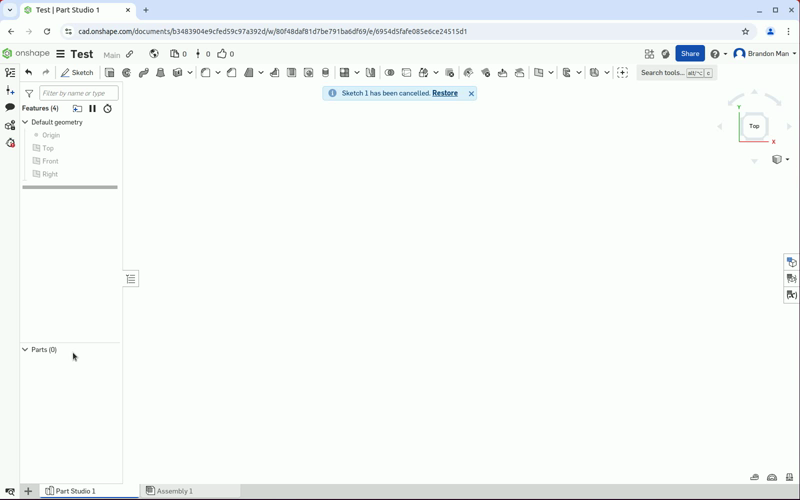
key(y)
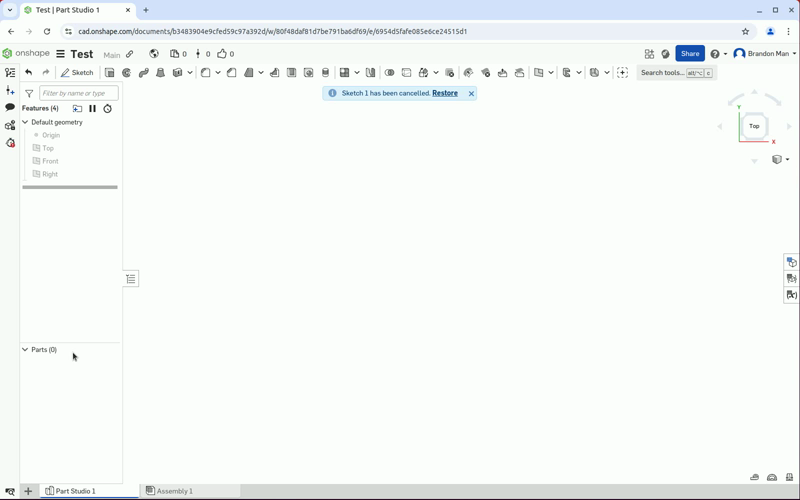
key(shift+p)
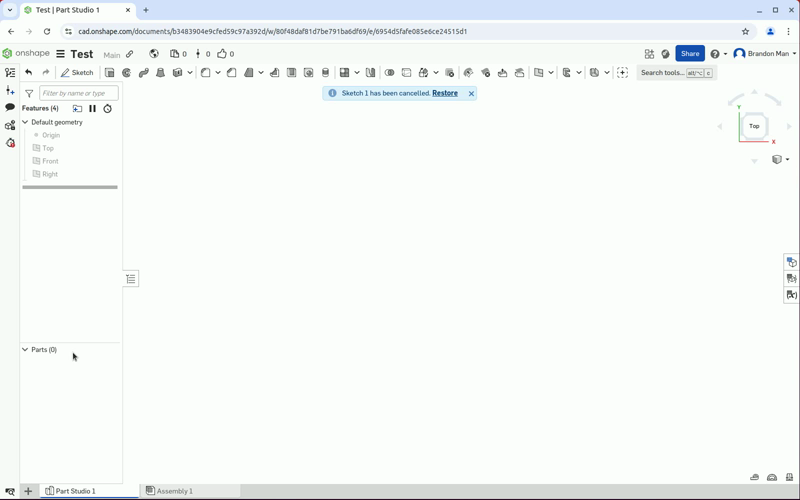
key(space)
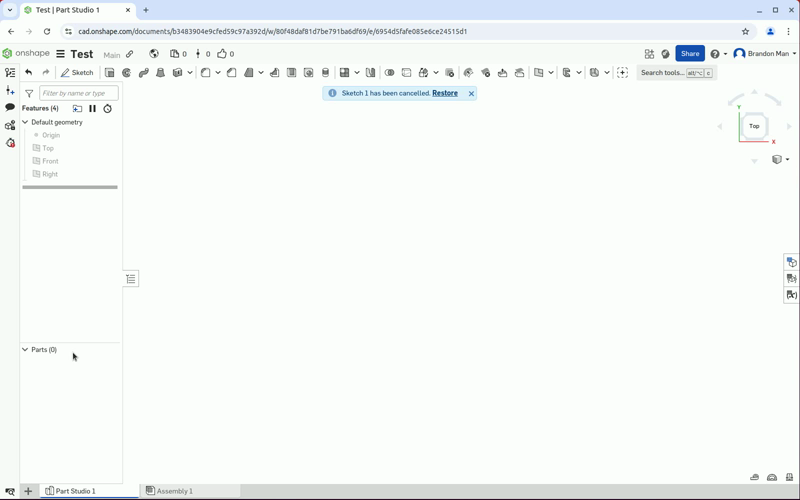
key_down(shift)
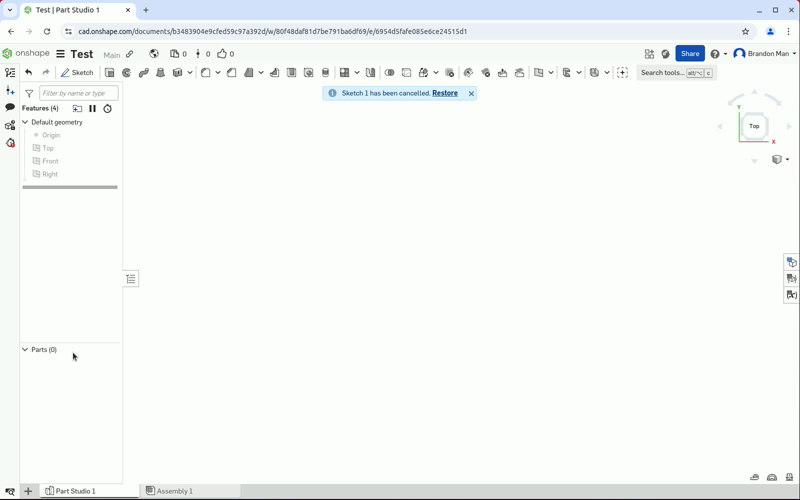
key(up)
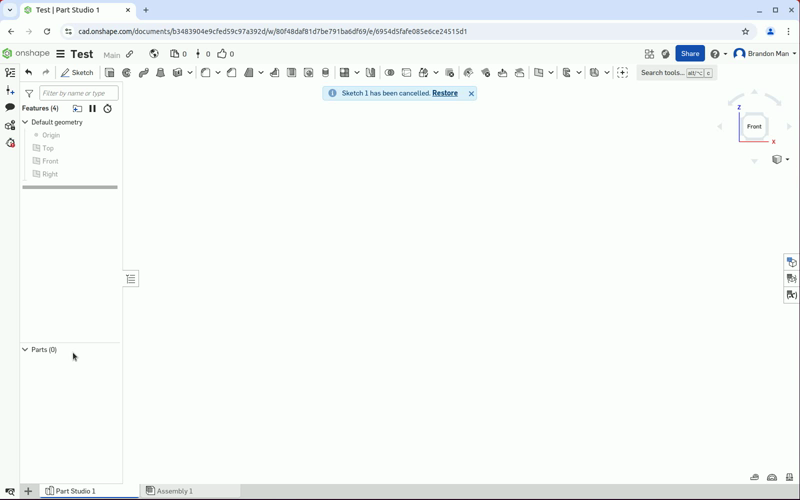
key_up(shift)
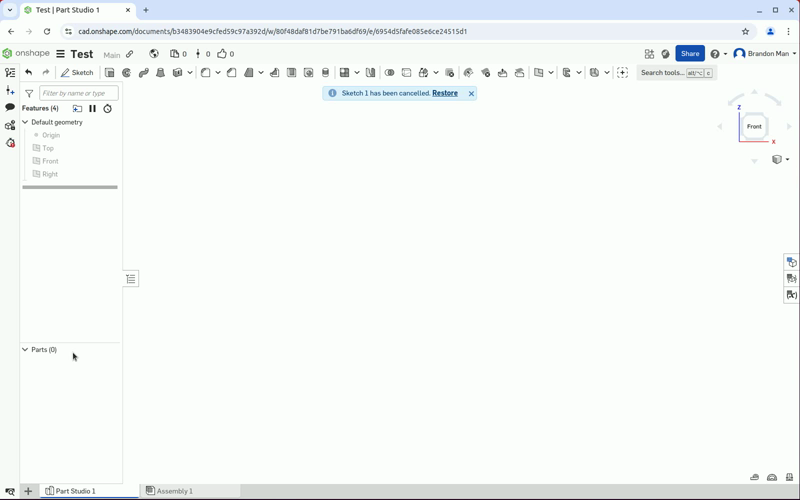
mouse_move(73, 352)
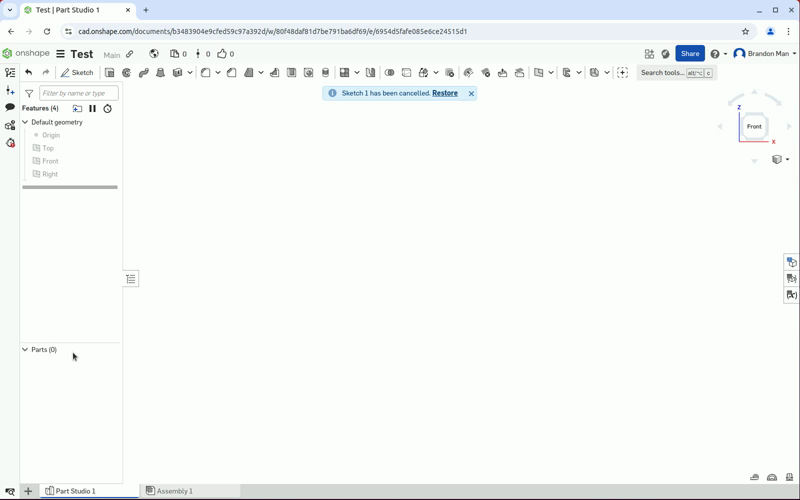
key(shift+y)
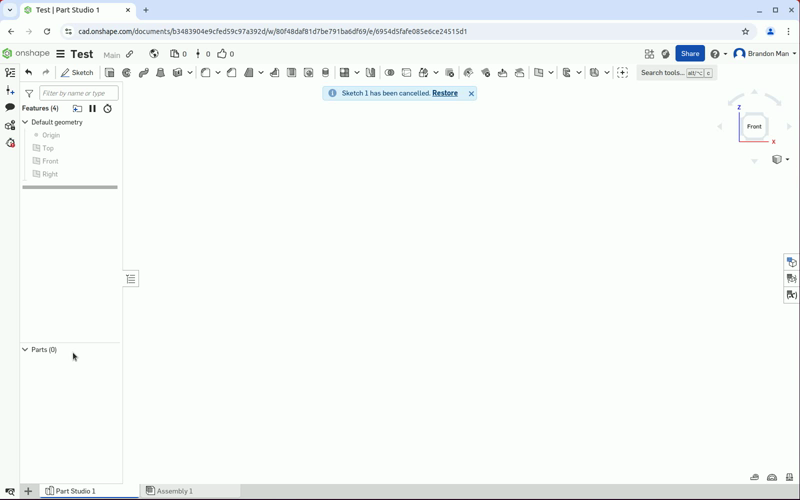
key(shift+s)
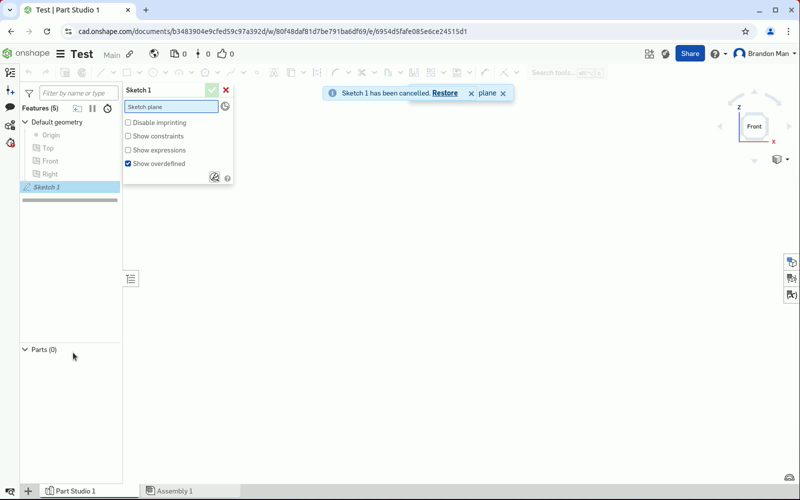
mouse_move(73, 163)
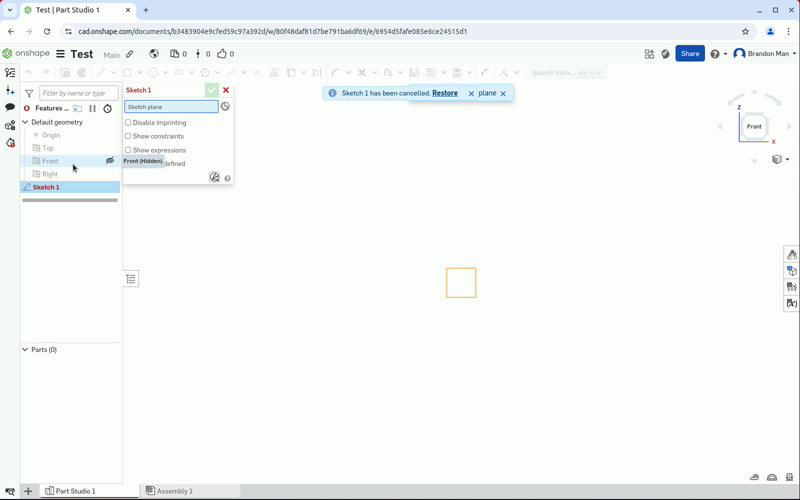
click(73, 163)
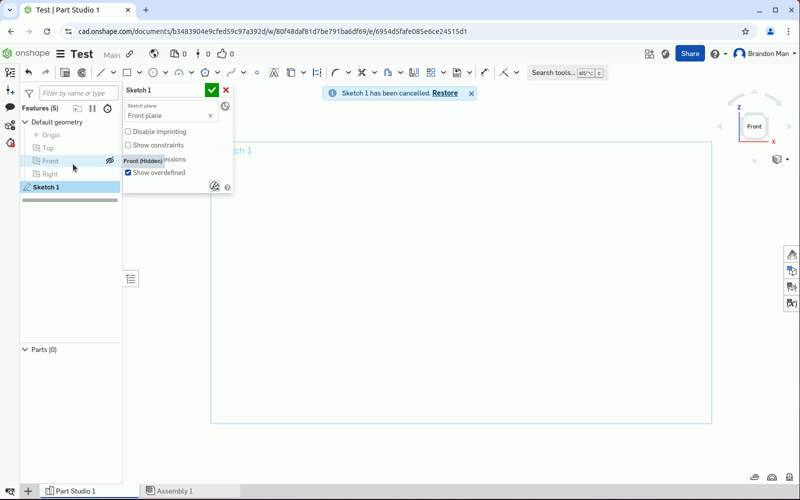
mouse_move(73, 352)
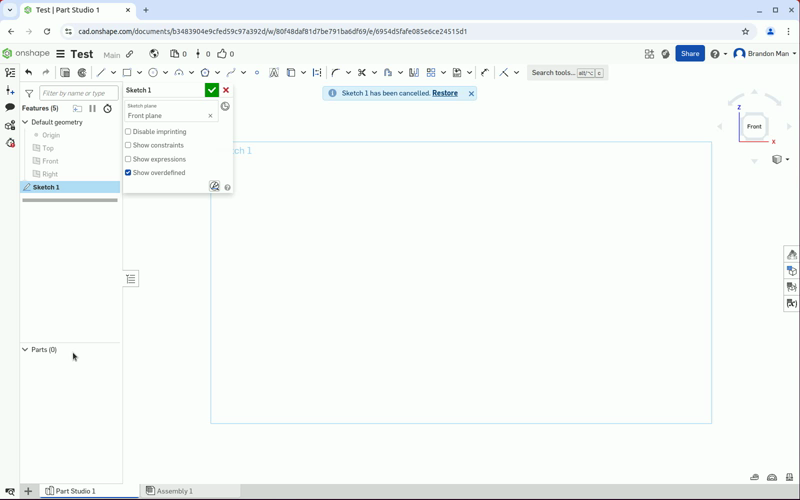
key(y)
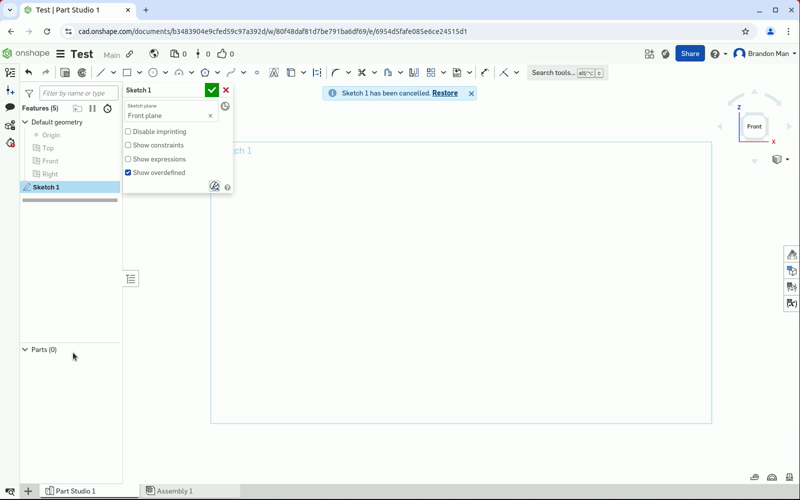
key(c)
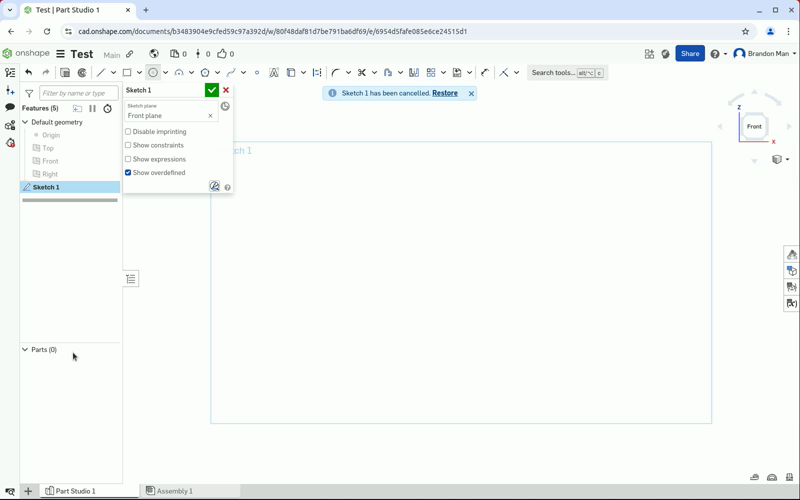
key_down(shift)
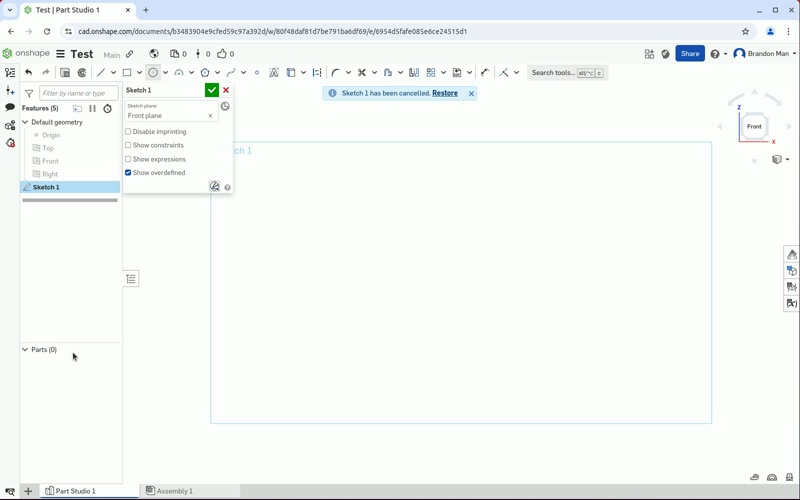
mouse_move(461, 278)
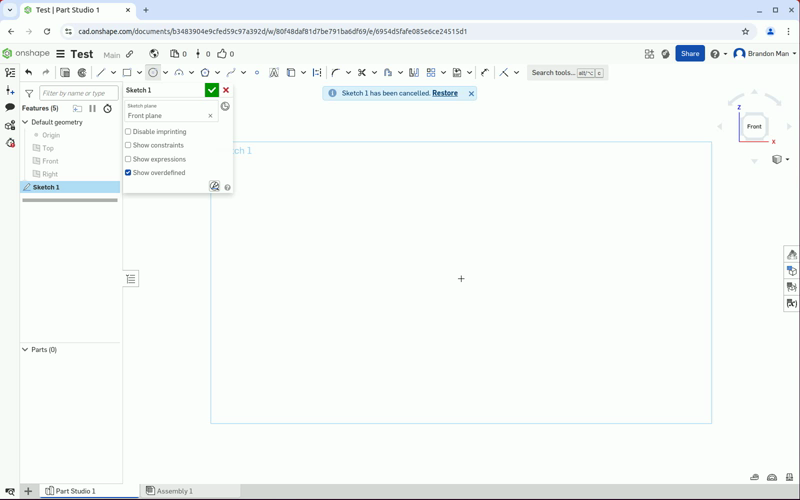
click(461, 278)
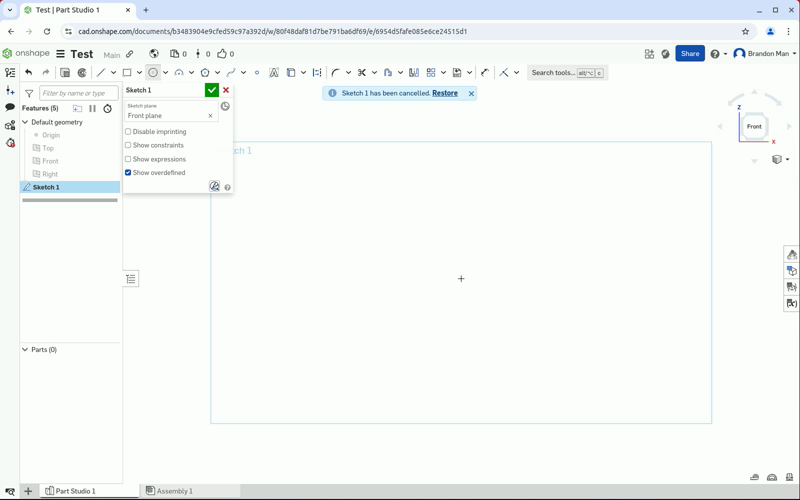
key_up(shift)
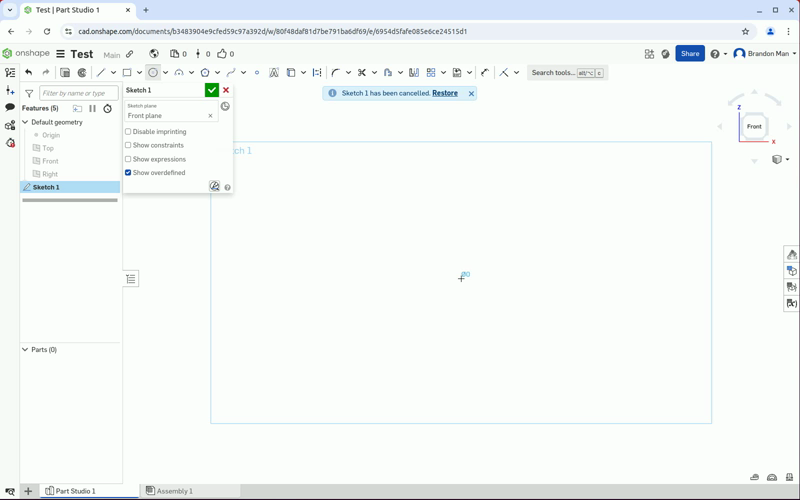
mouse_move(480, 278)
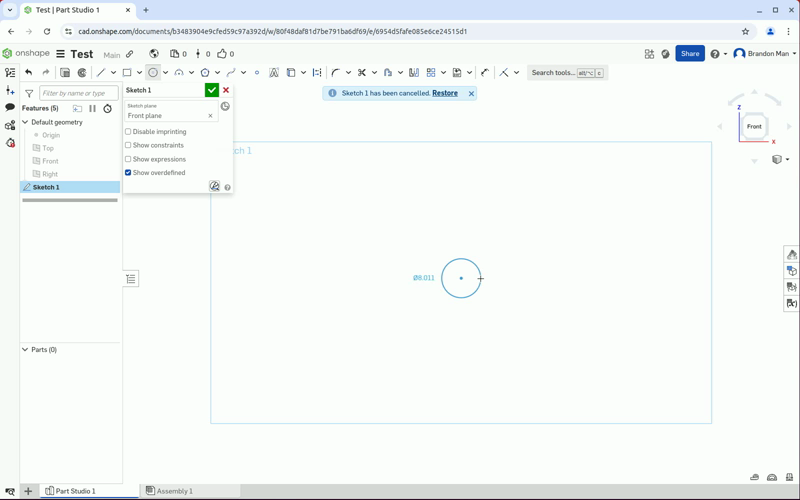
click(480, 278)
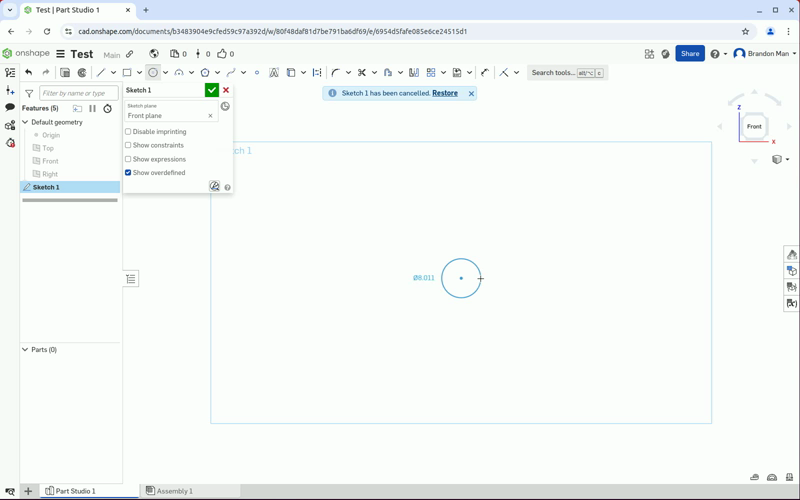
key(esc)
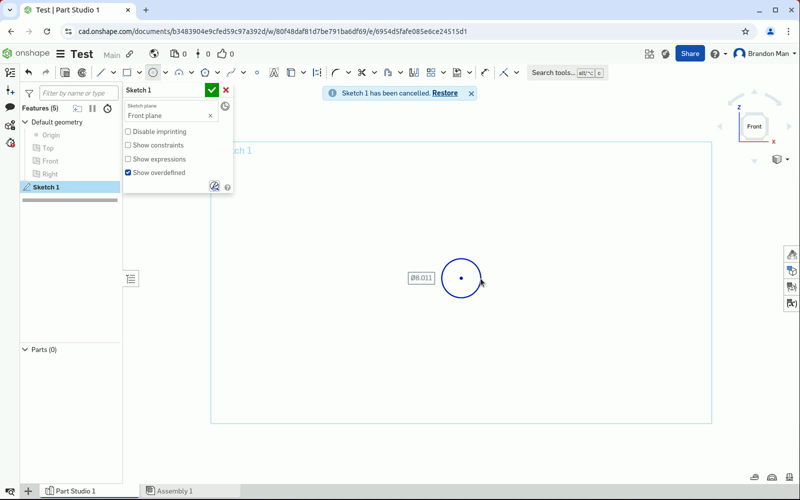
mouse_move(469, 284)
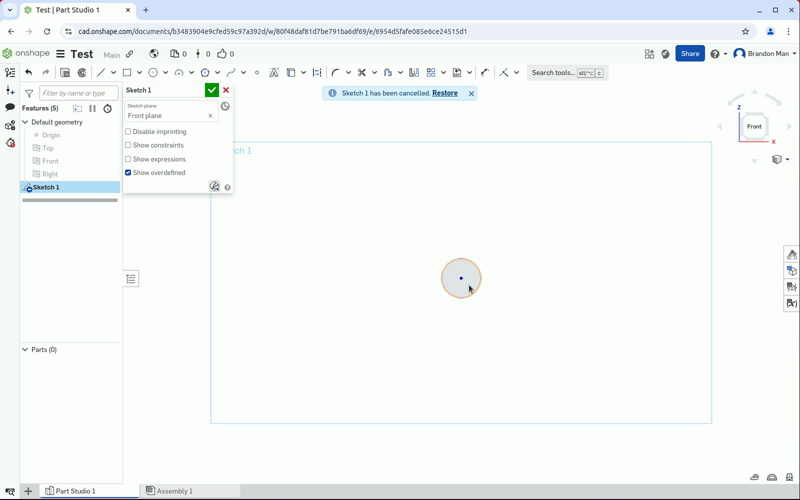
scroll(6)
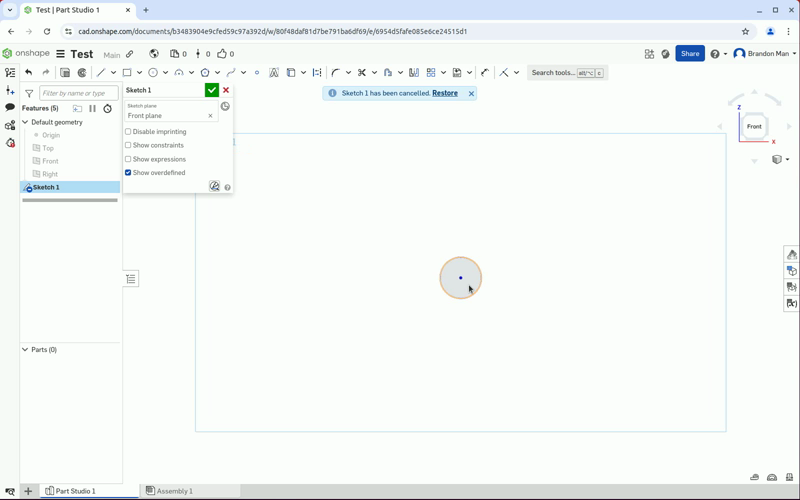
scroll(6)
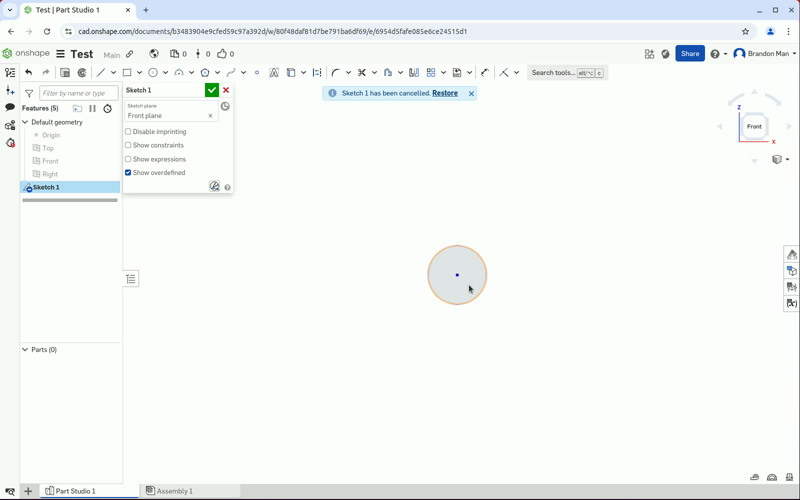
scroll(6)
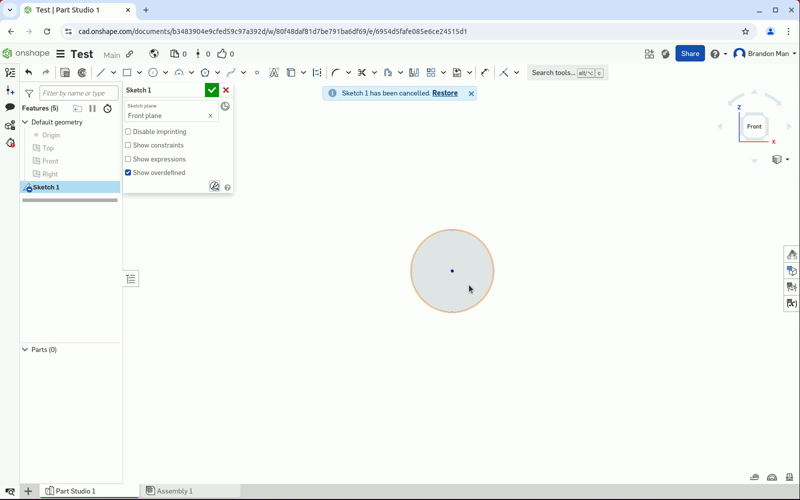
scroll(6)
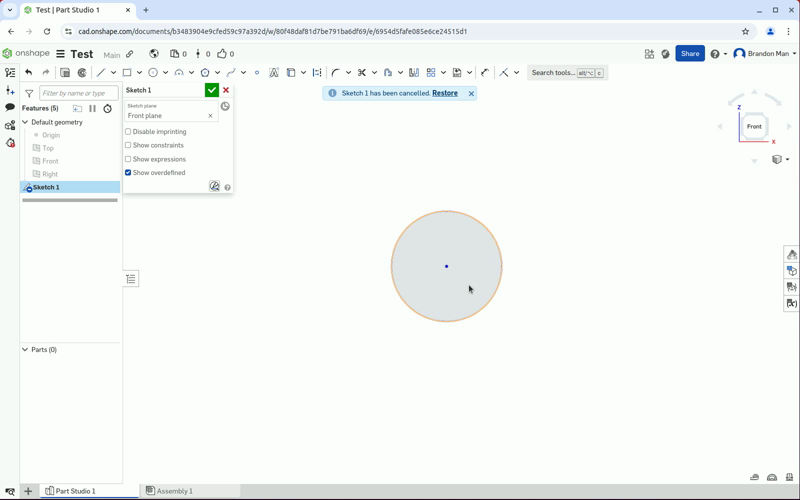
scroll(6)
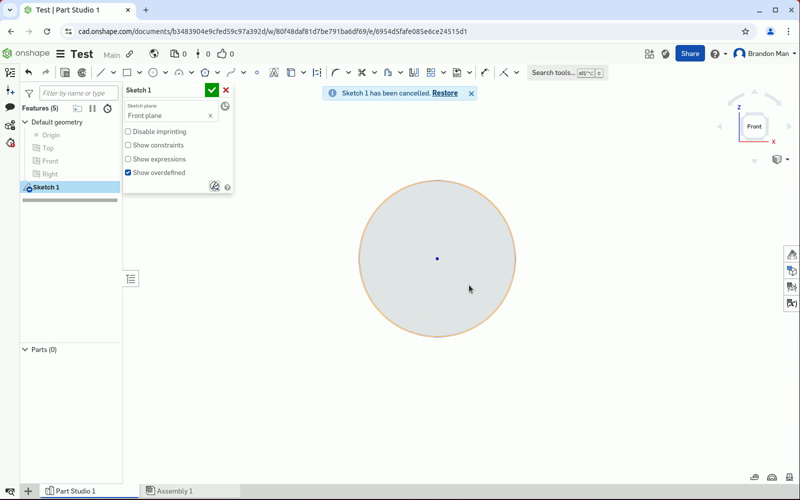
scroll(6)
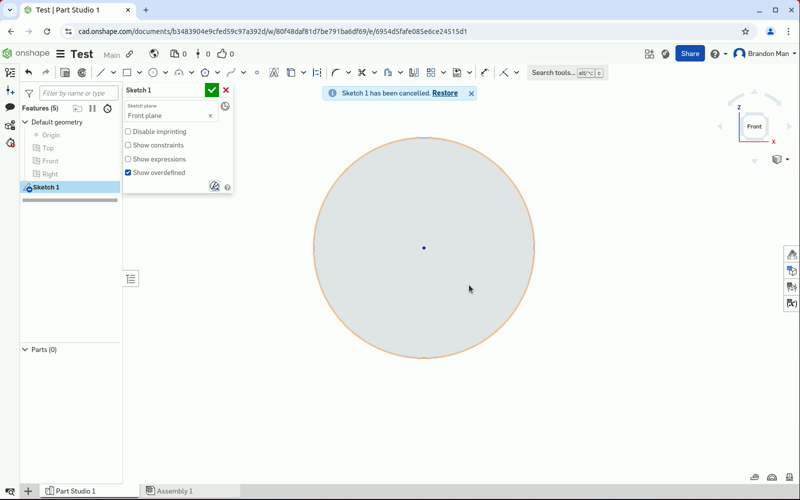
scroll(6)
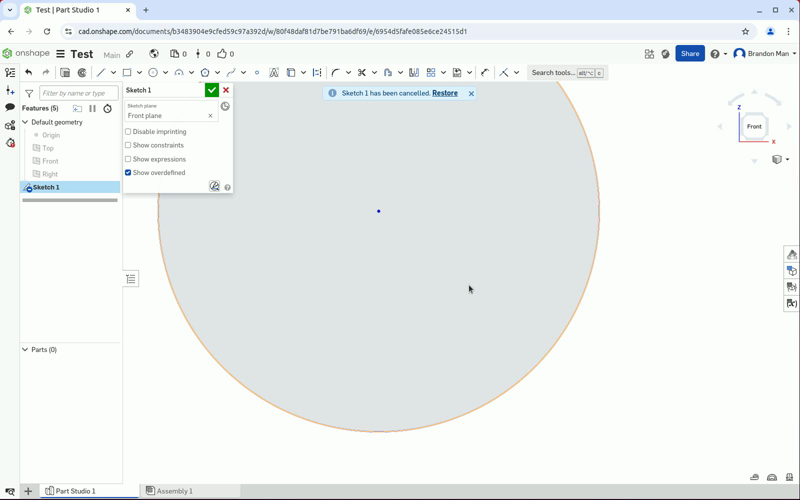
click(469, 284)
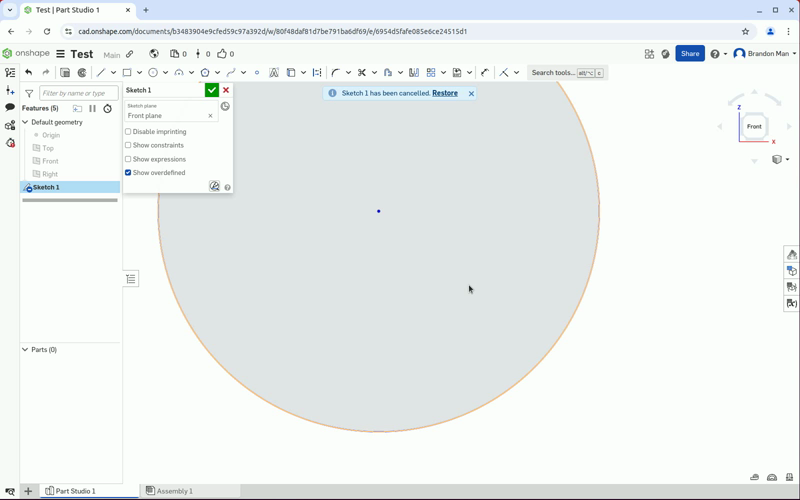
scroll(-6)
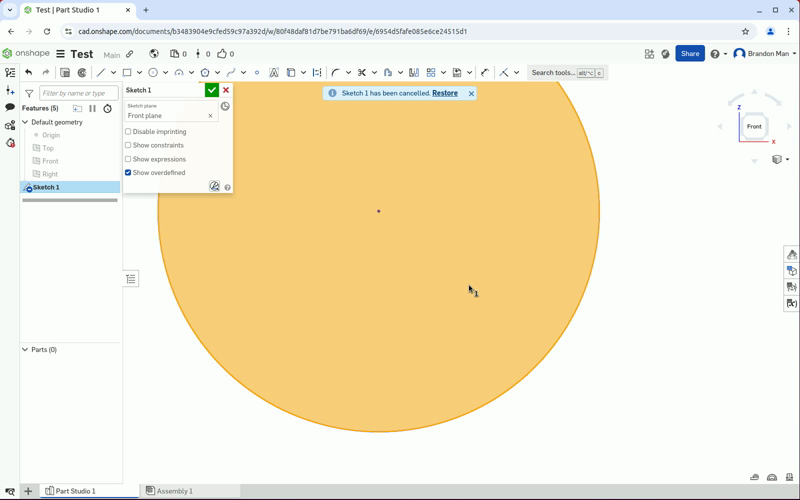
scroll(-6)
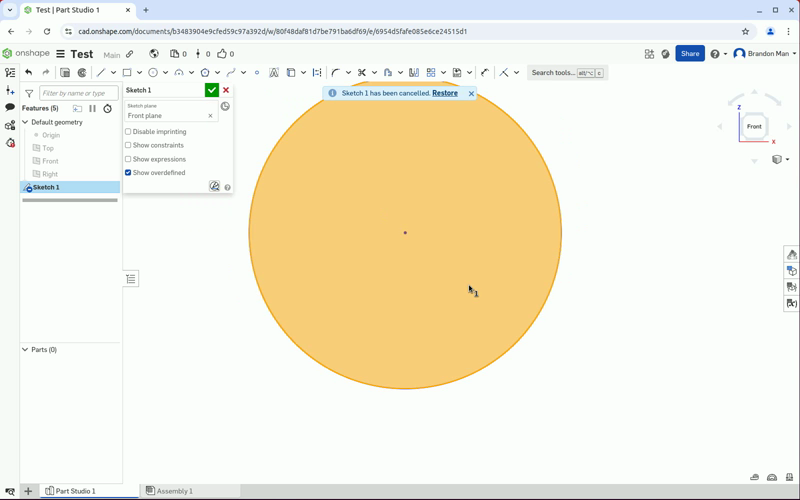
scroll(-6)
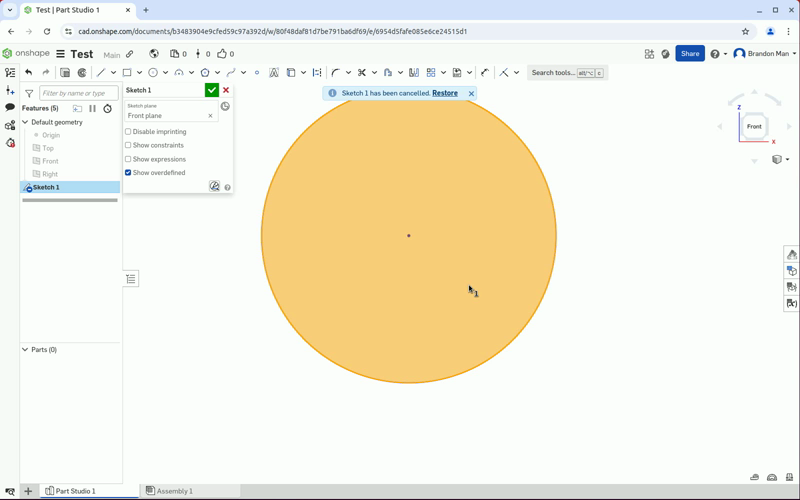
scroll(-6)
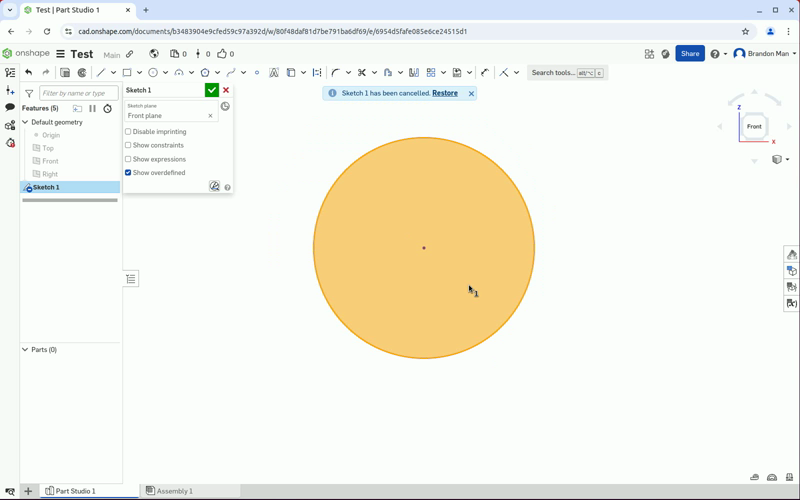
scroll(-6)
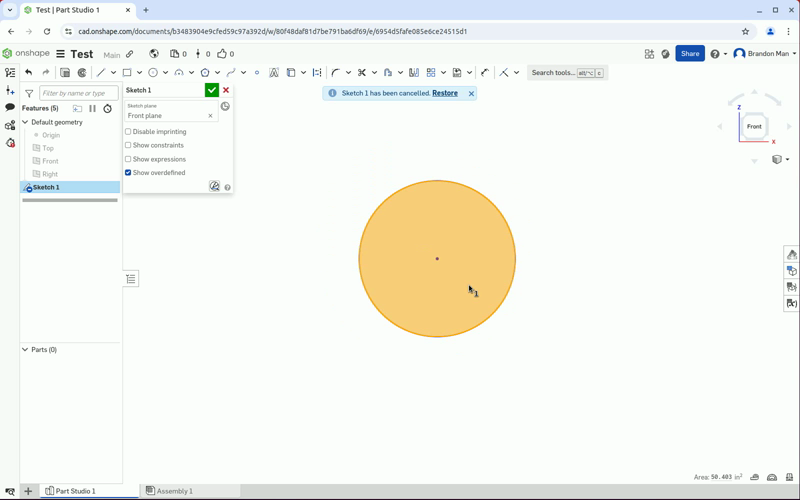
scroll(-6)
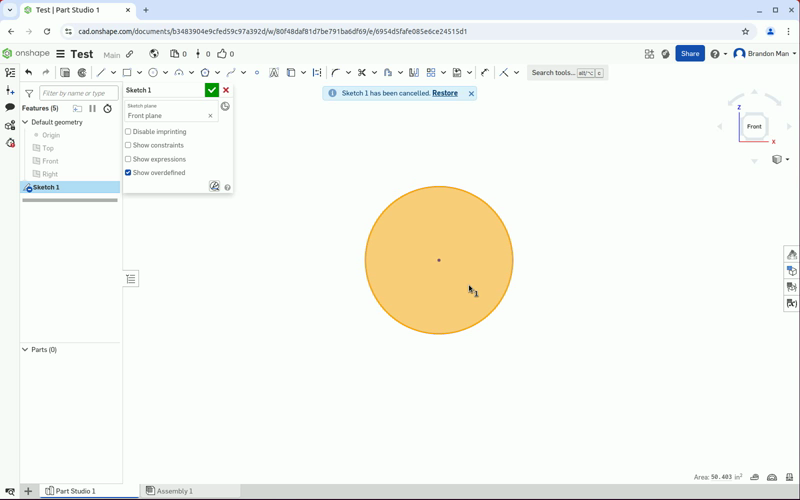
scroll(-6)
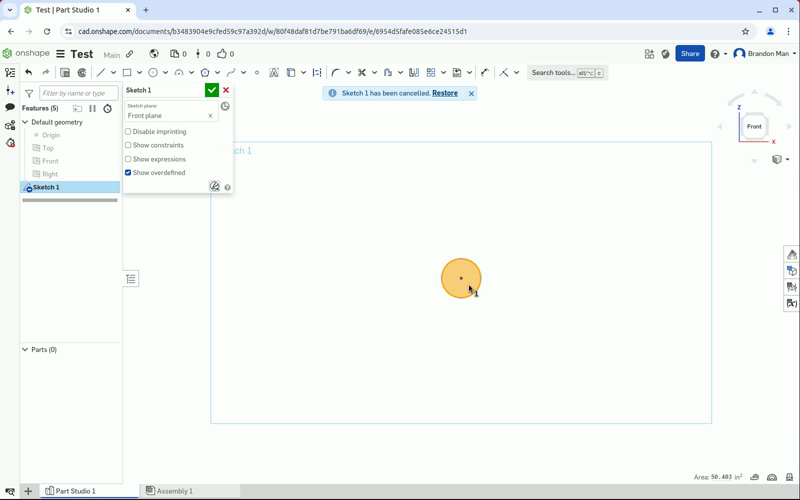
mouse_move(73, 352)
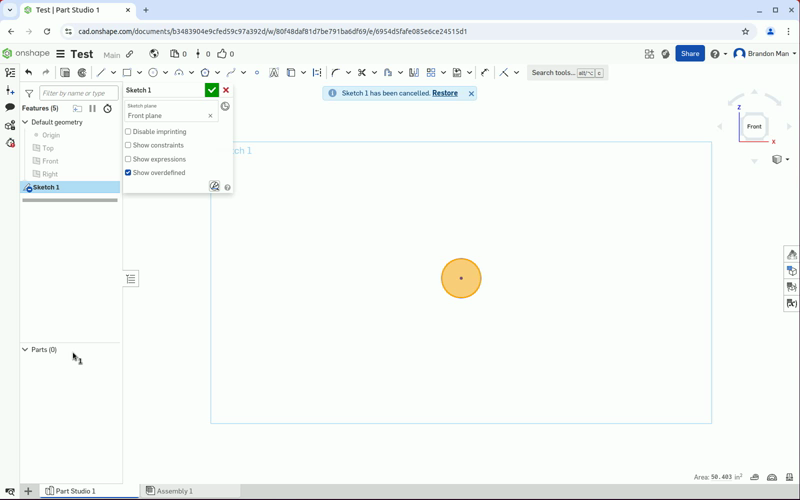
key(shift+y)
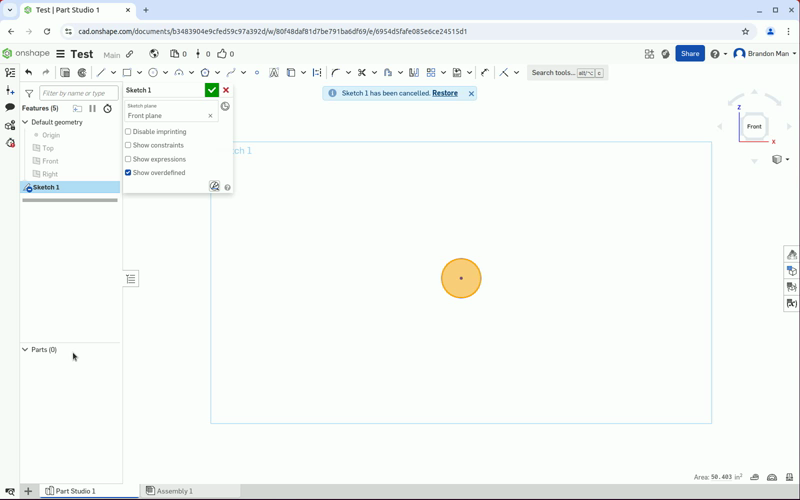
key(shift+e)
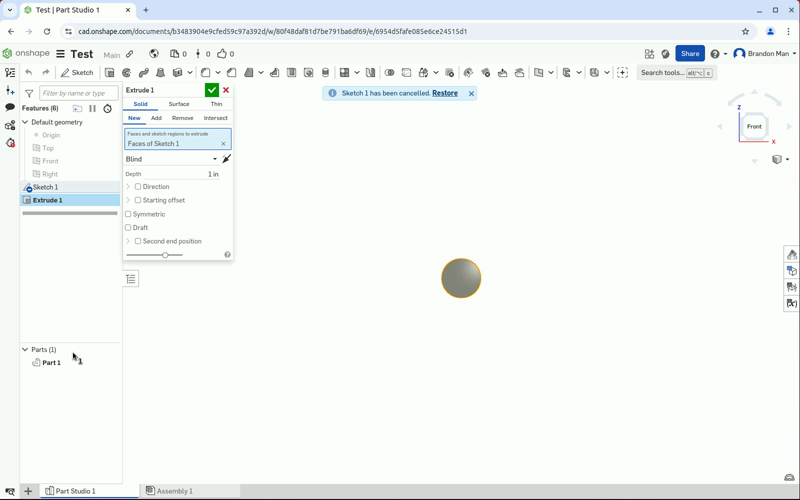
mouse_move(143, 106)
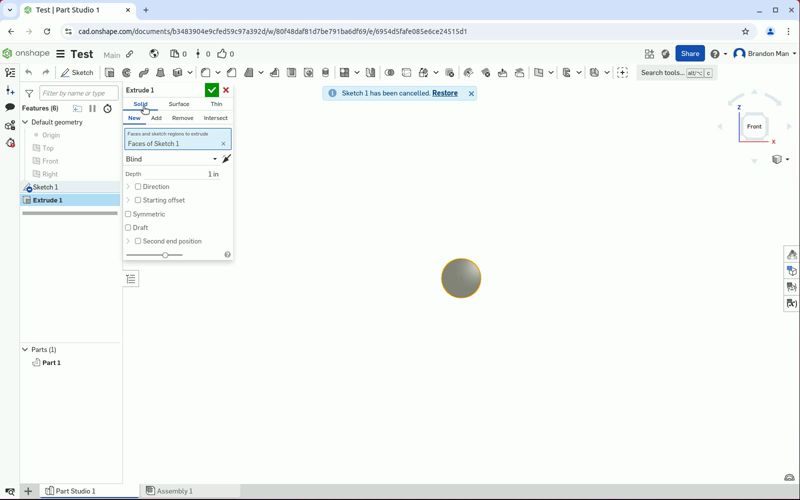
click(143, 106)
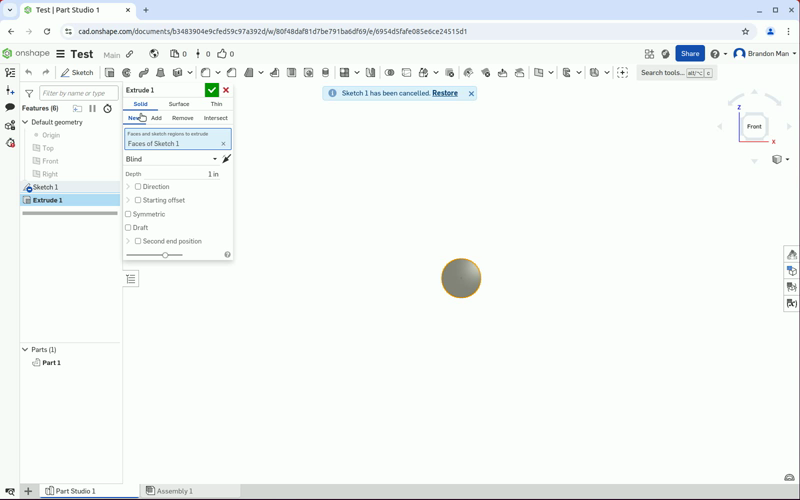
mouse_move(137, 120)
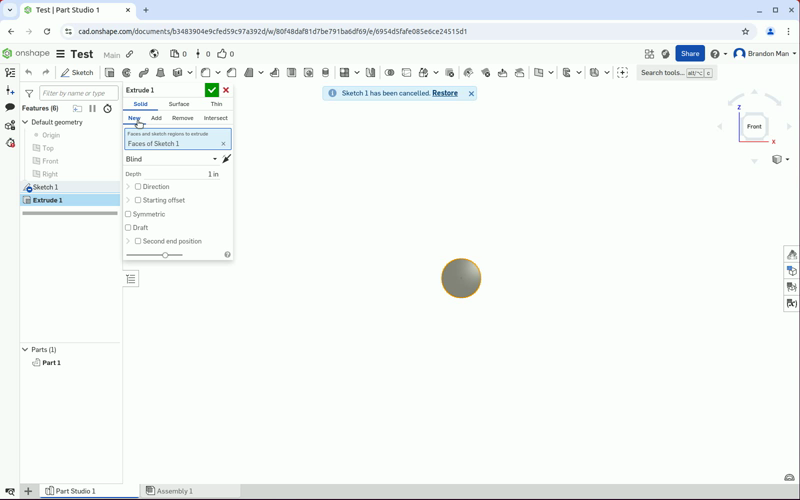
click(137, 120)
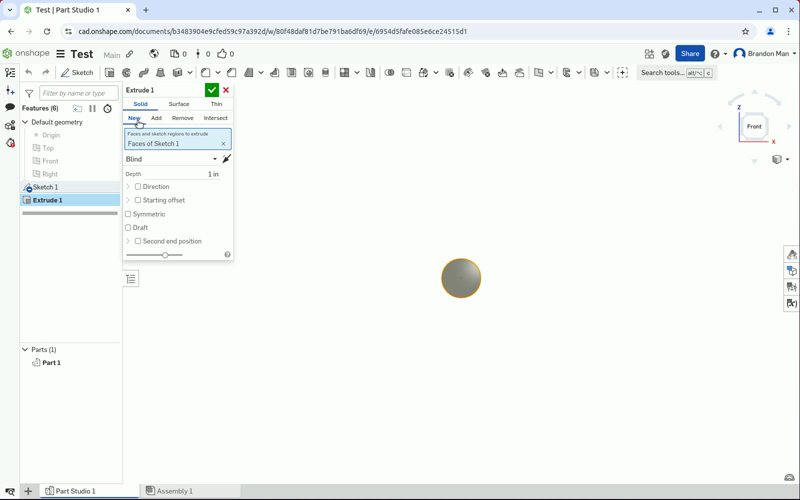
key(tab, 4)
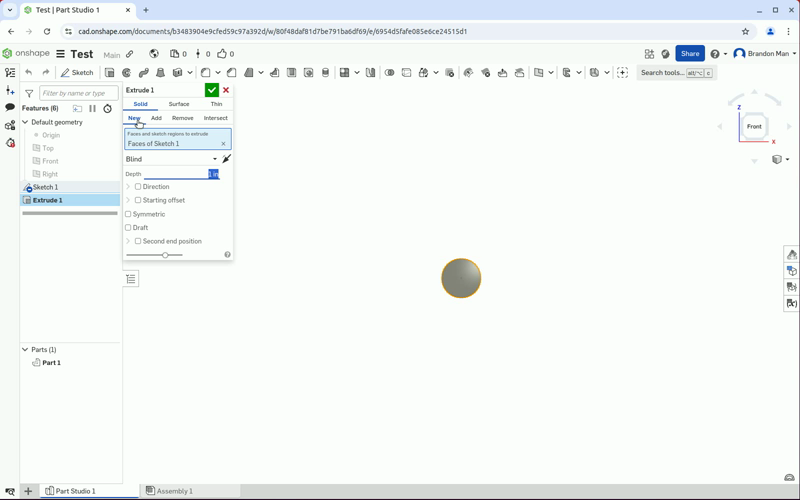
text(23.108)
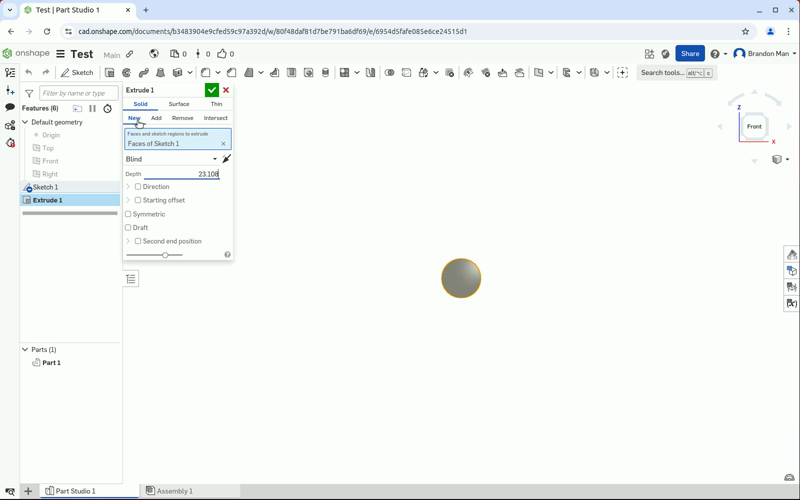
key(enter)
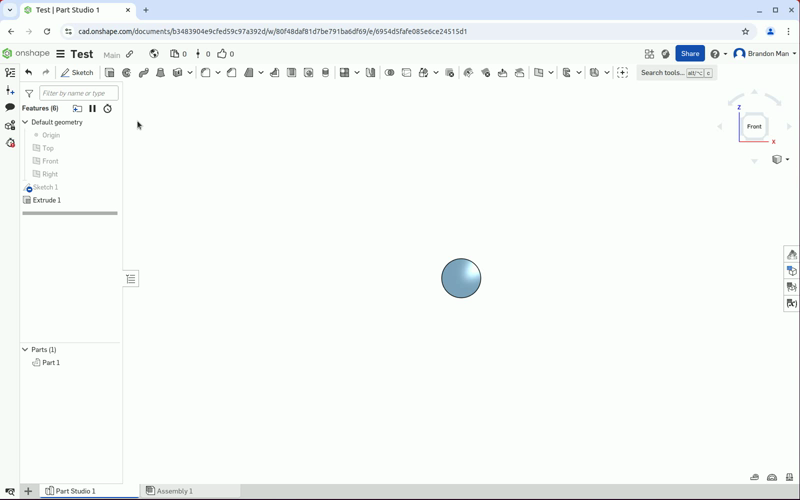
key(shift+h)
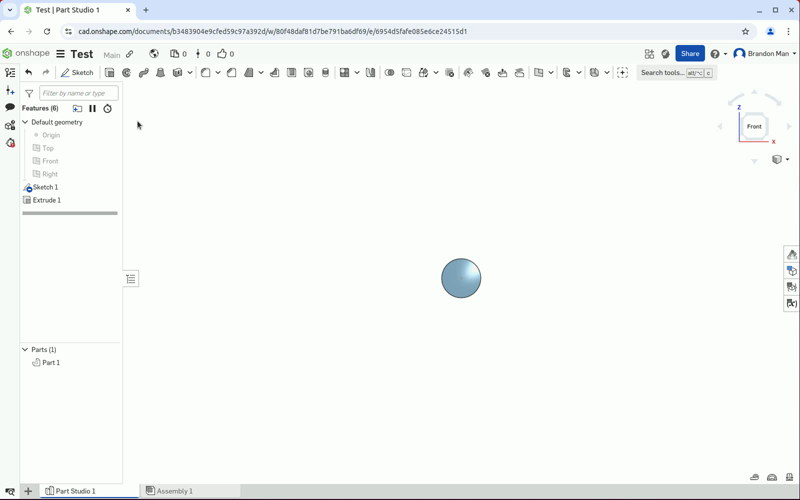
key(shift+h)
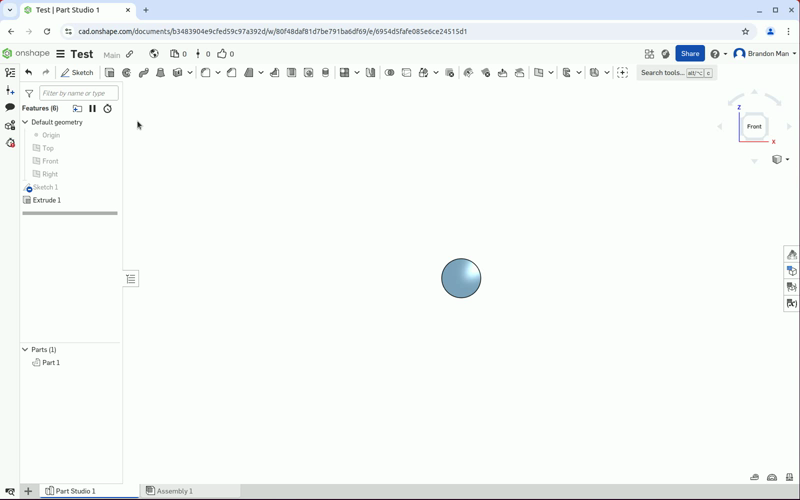
mouse_move(73, 189)
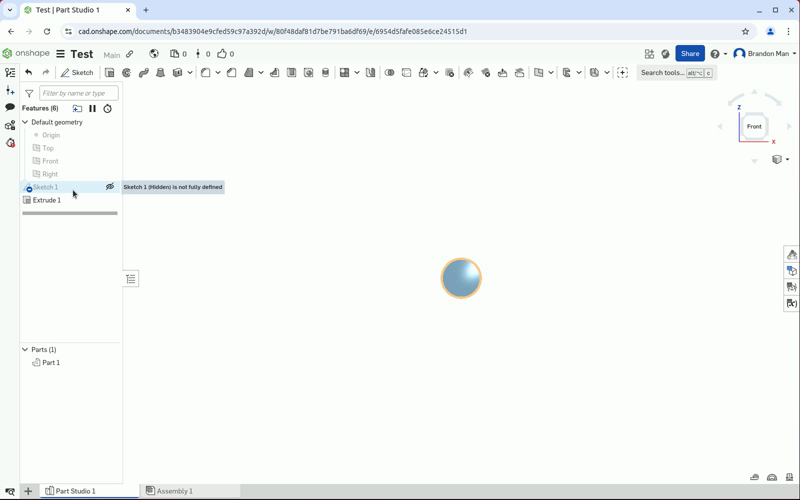
click(73, 189)
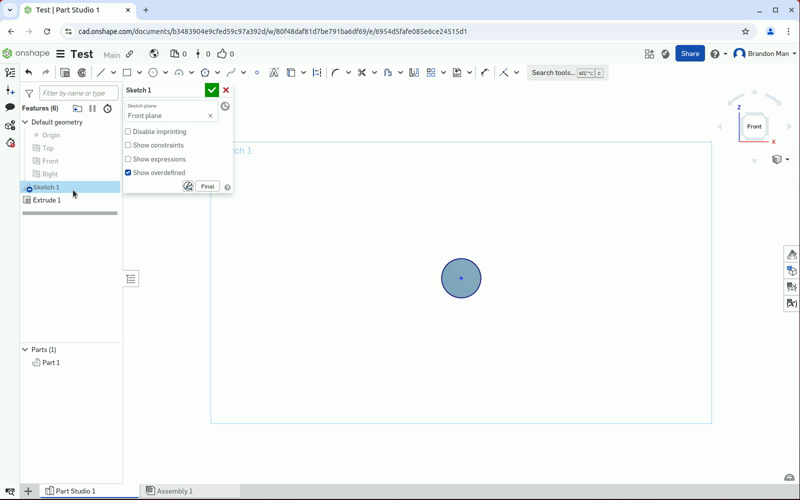
mouse_move(229, 92)
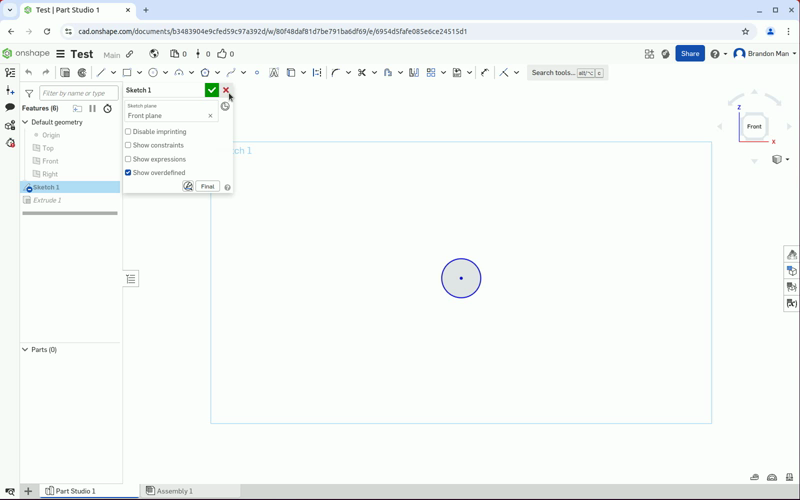
click(229, 92)
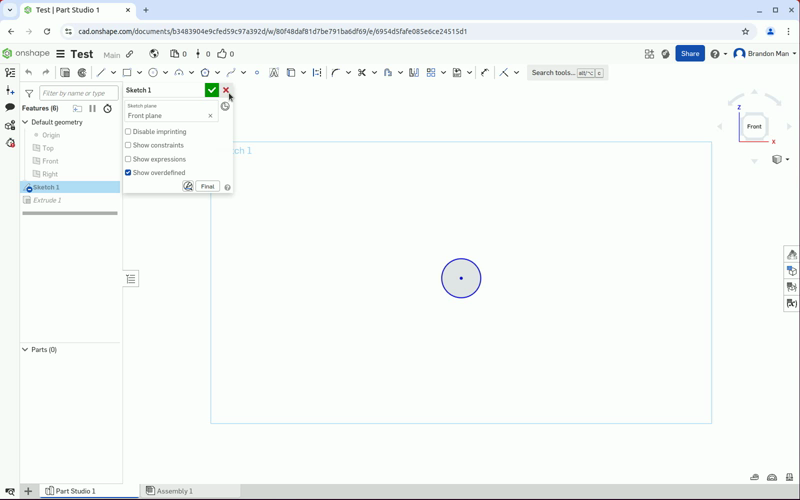
key(shift+s)
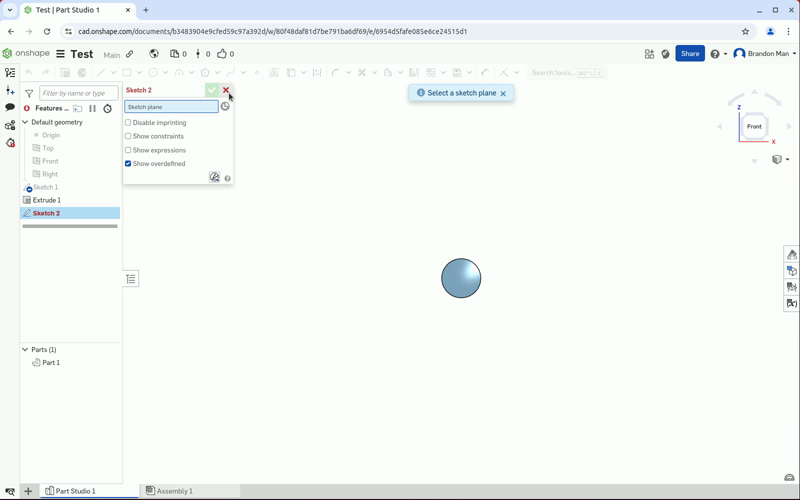
mouse_move(73, 163)
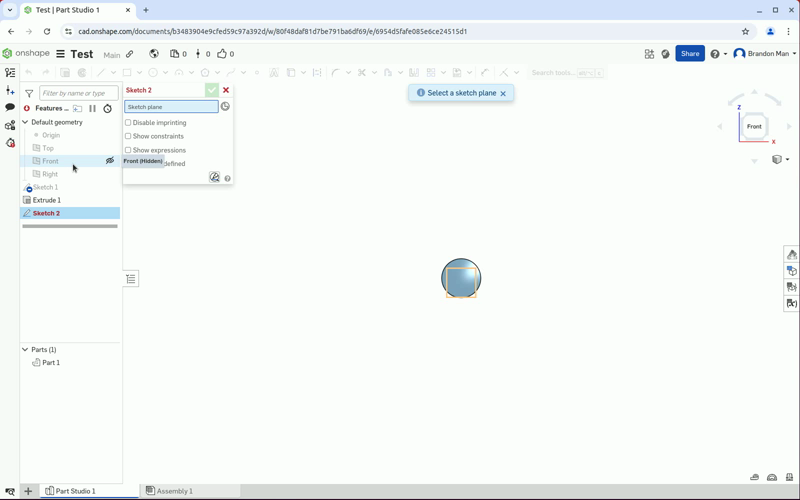
click(73, 163)
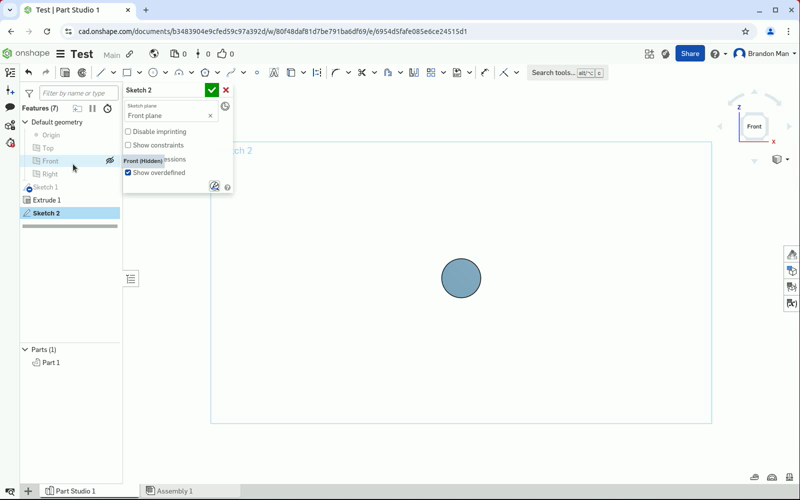
mouse_move(73, 352)
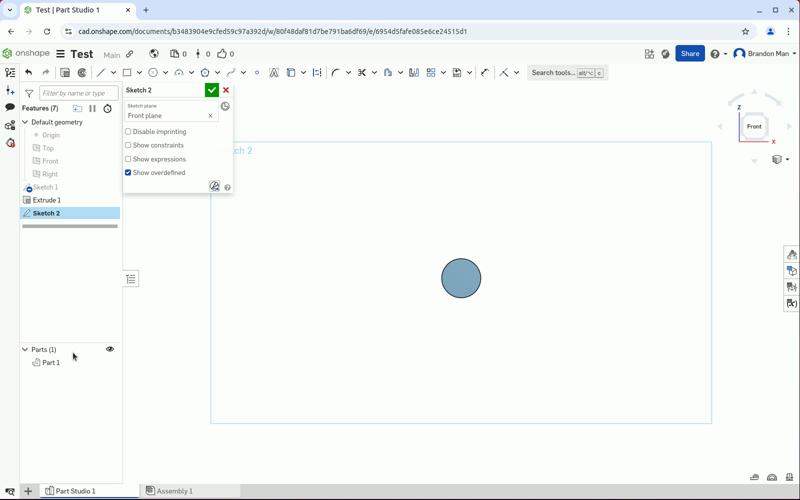
key(y)
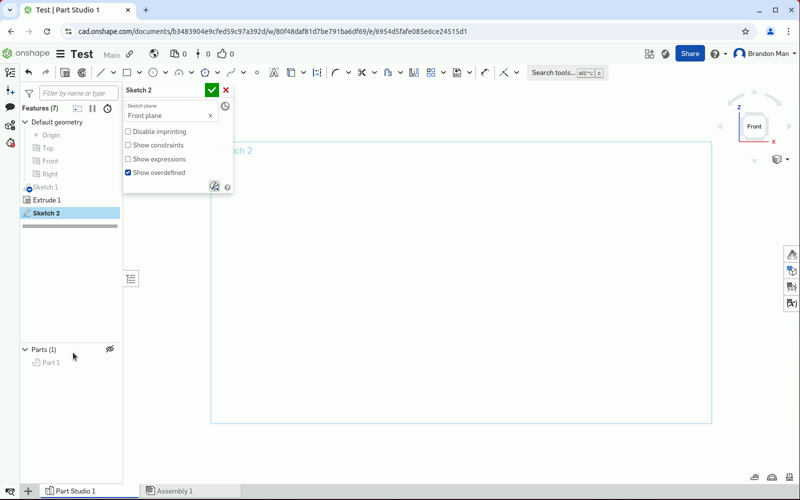
key(l)
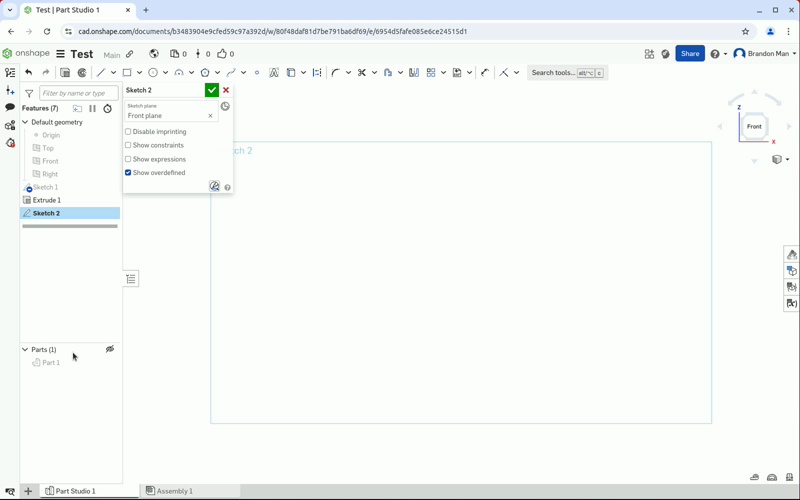
key_down(shift)
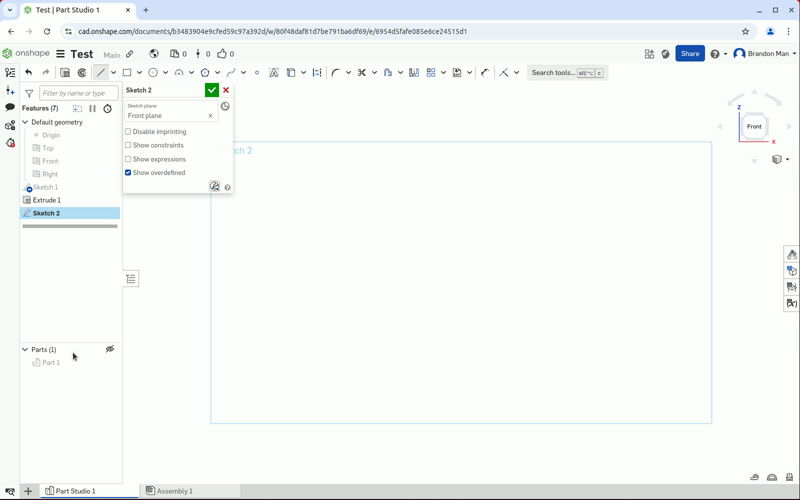
mouse_move(432, 315)
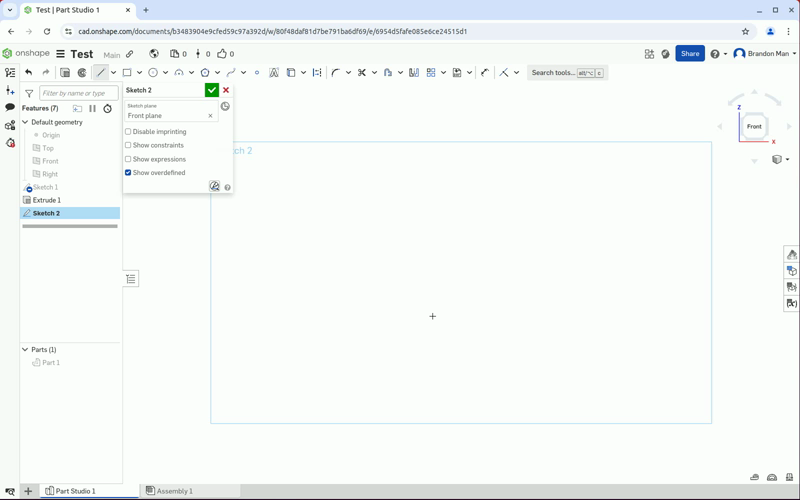
click(432, 315)
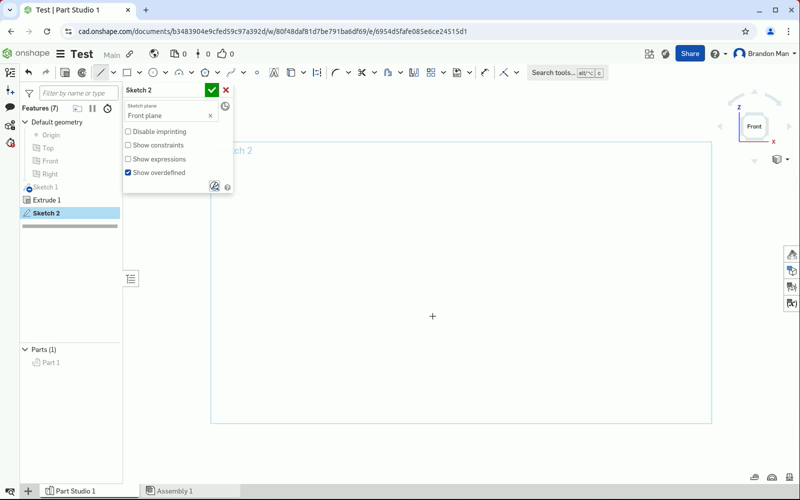
key_up(shift)
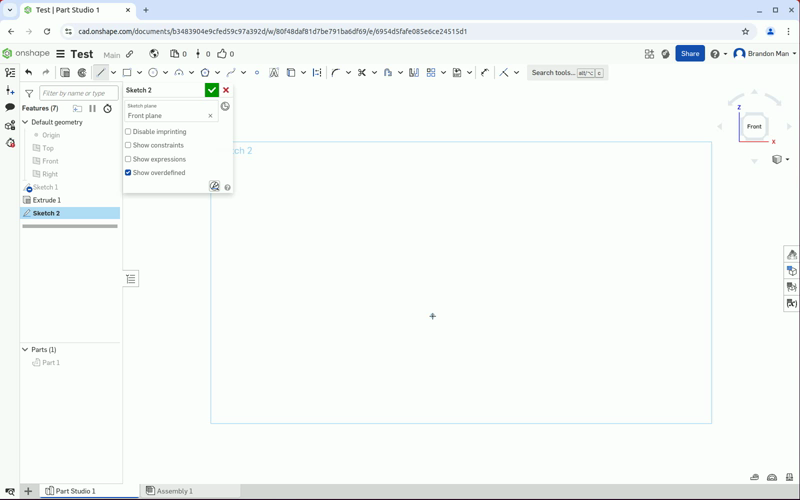
key_down(shift)
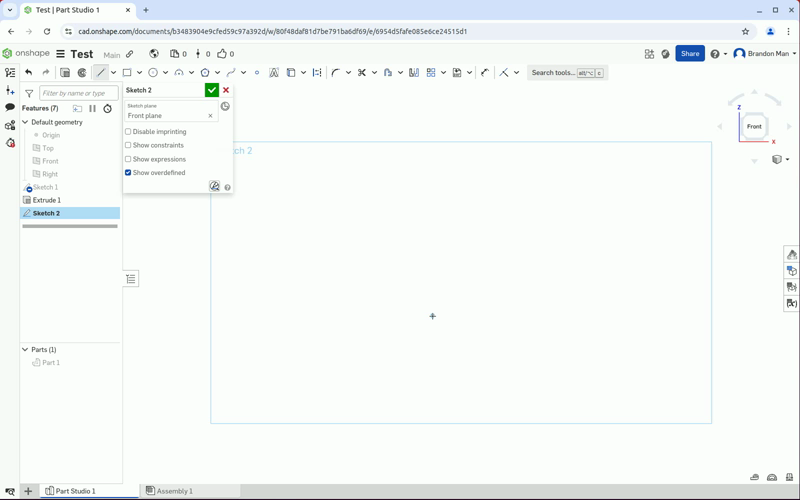
mouse_move(462, 315)
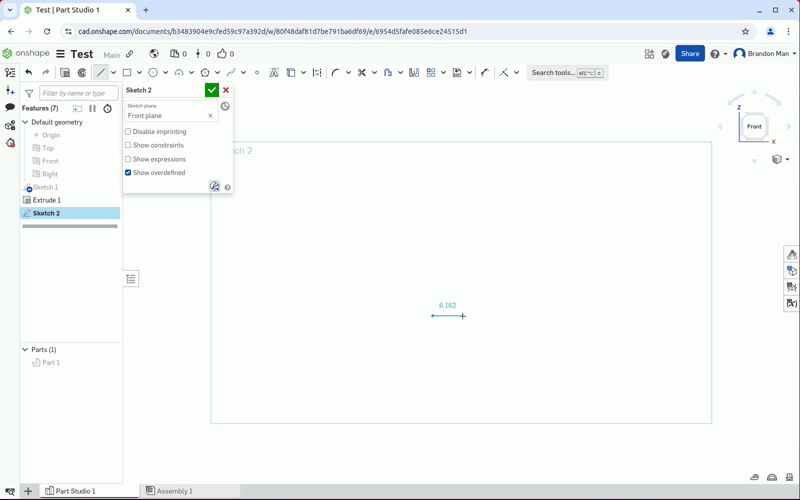
mouse_move(489, 315)
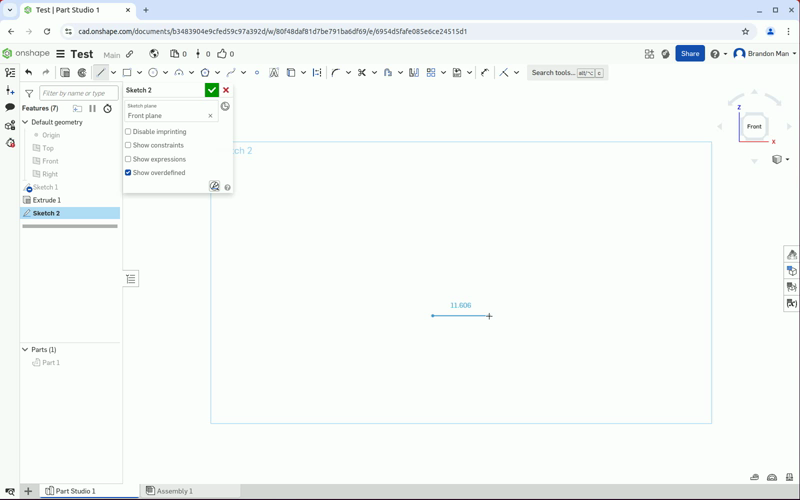
click(489, 315)
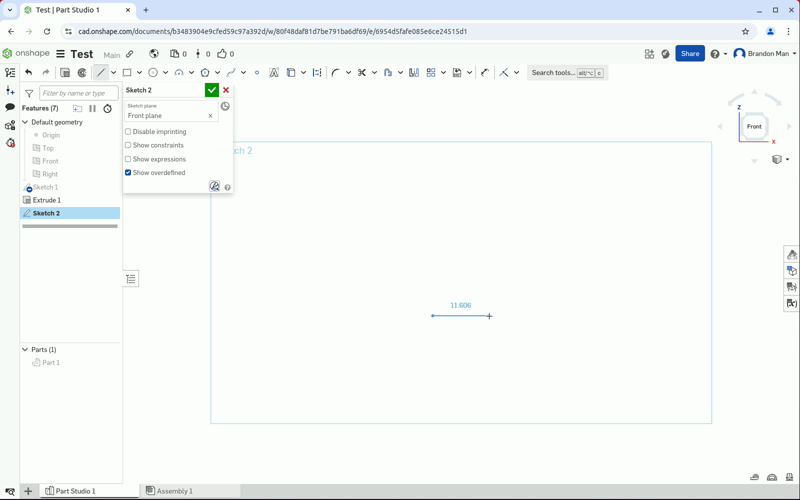
key_up(shift)
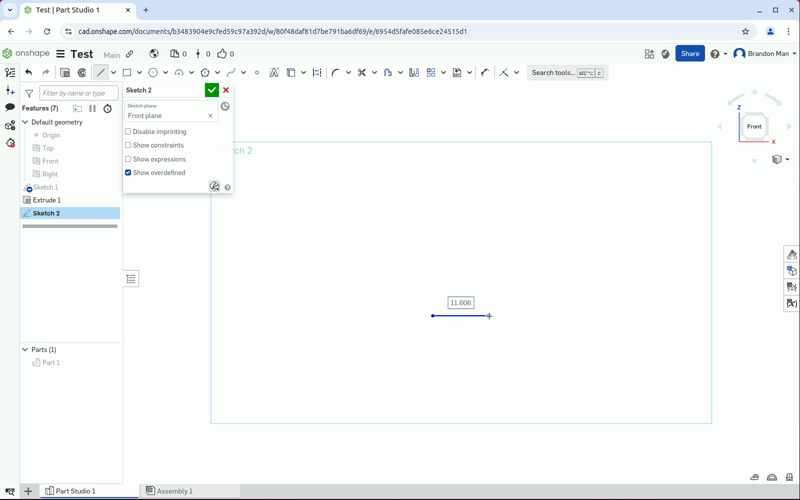
key_down(shift)
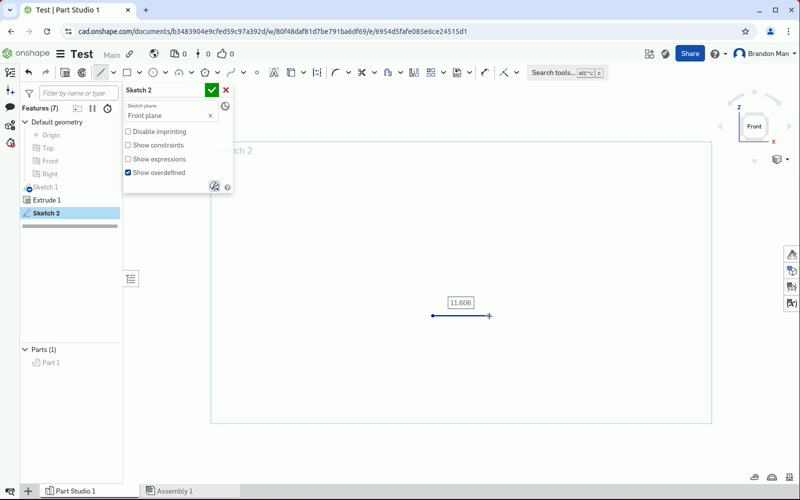
mouse_move(519, 315)
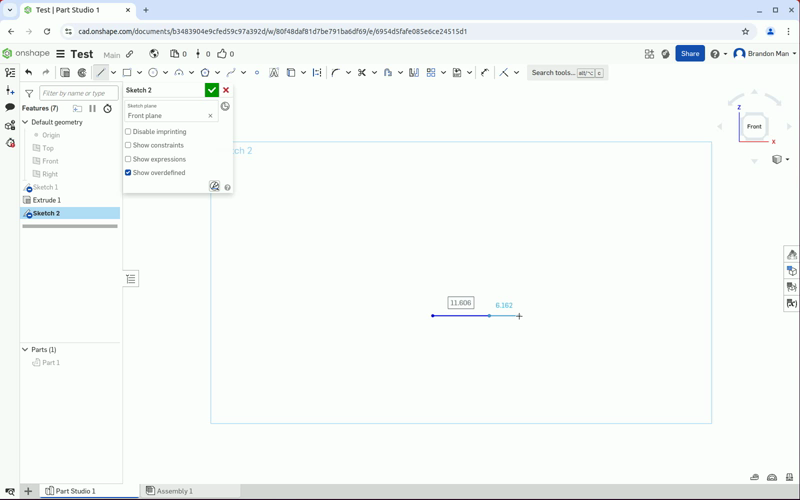
mouse_move(489, 278)
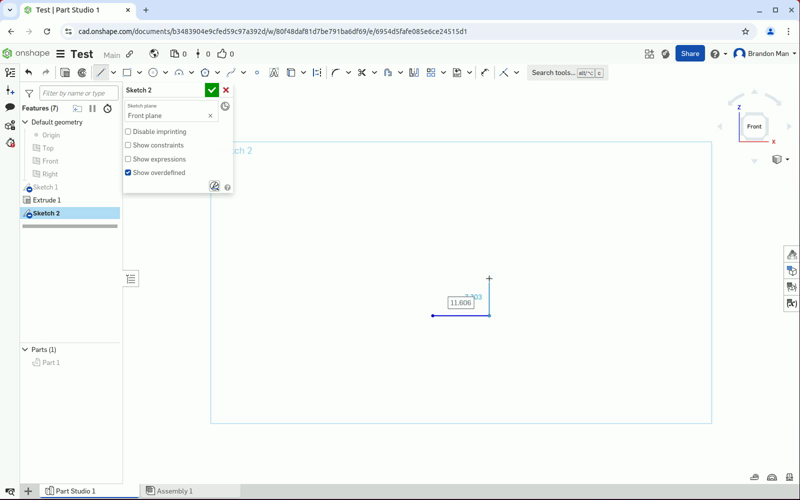
click(489, 278)
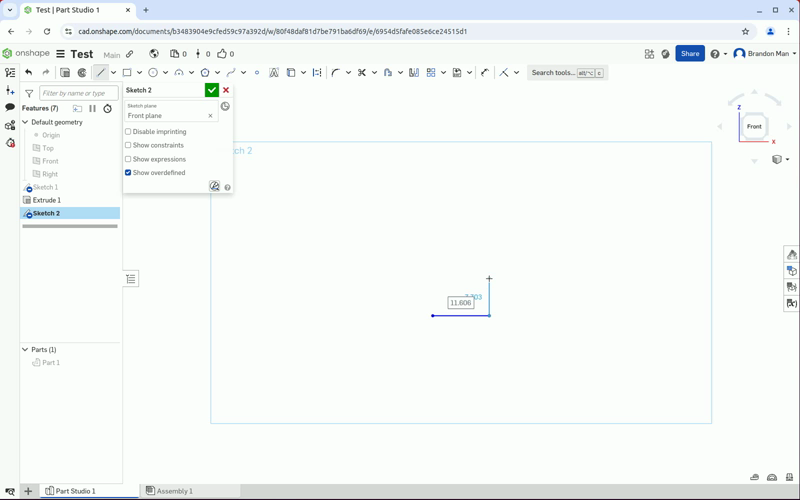
key_up(shift)
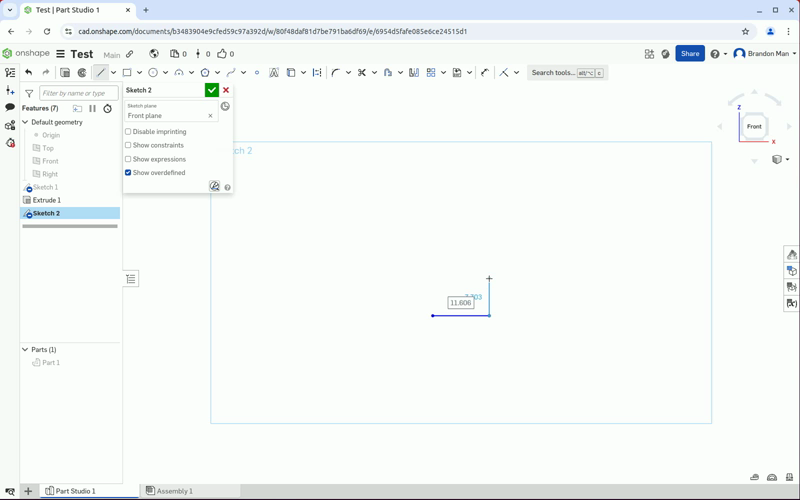
key(esc)
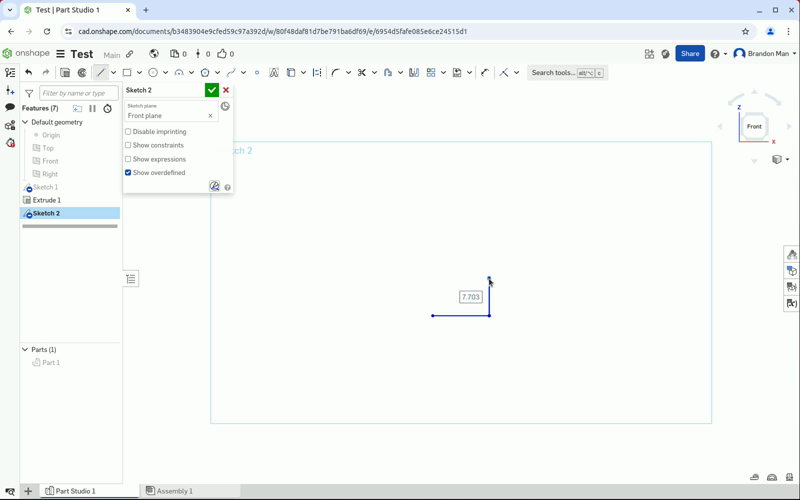
key(a)
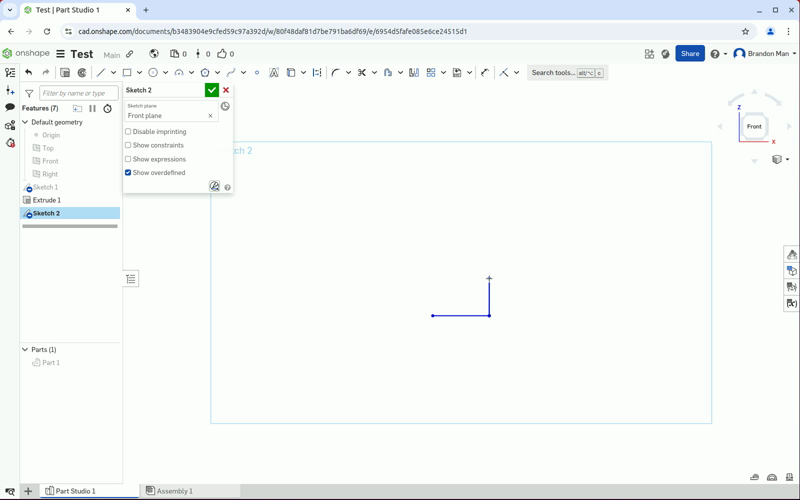
mouse_move(489, 278)
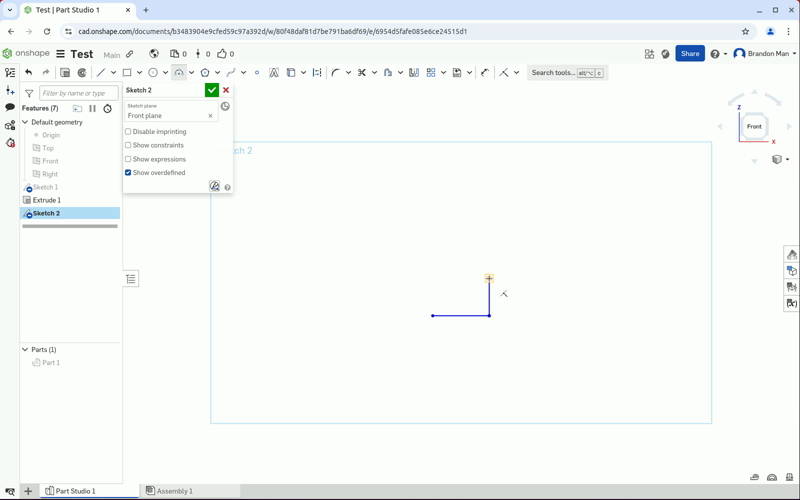
click(489, 278)
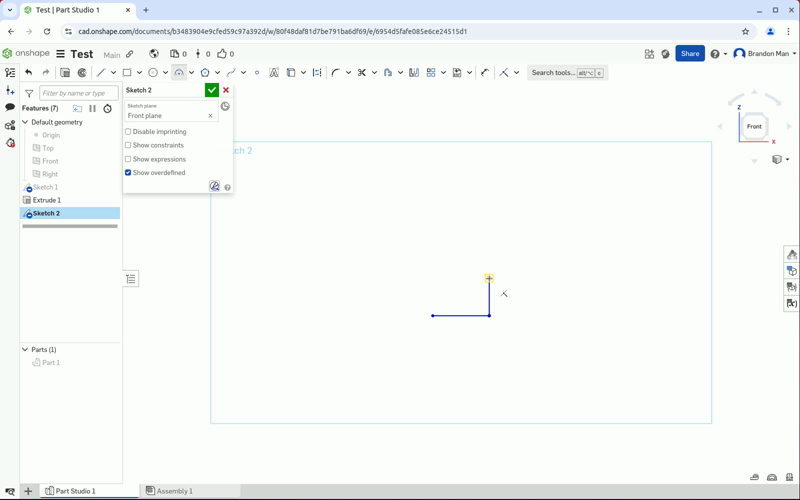
key_down(shift)
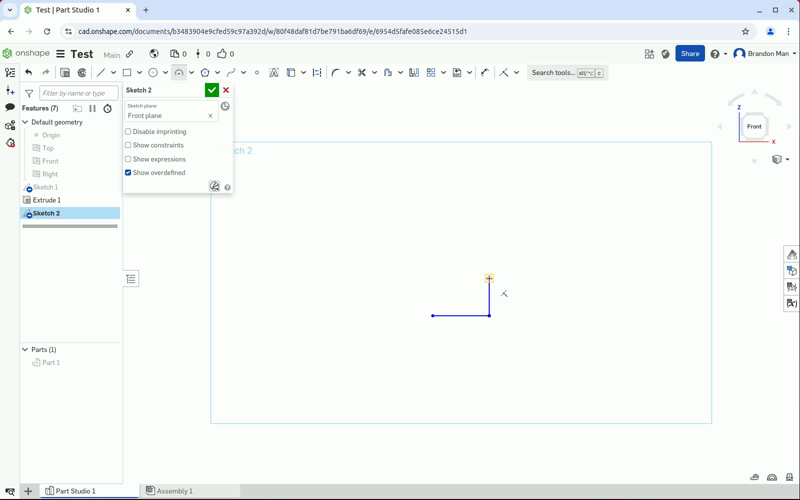
mouse_move(432, 278)
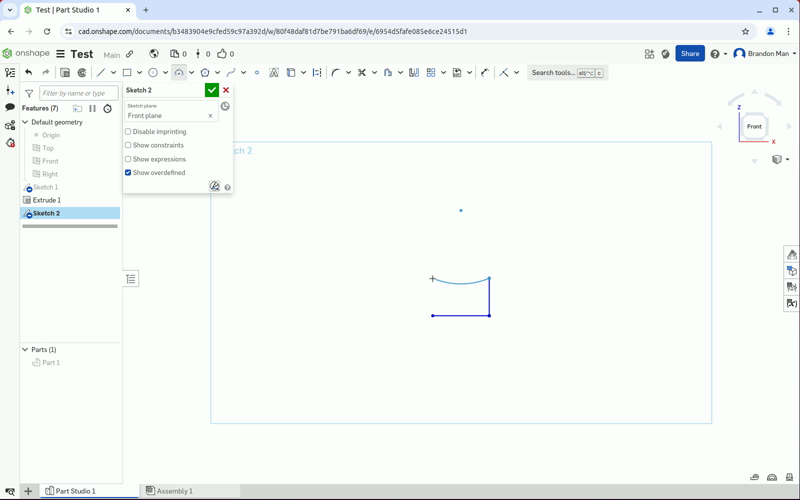
click(432, 278)
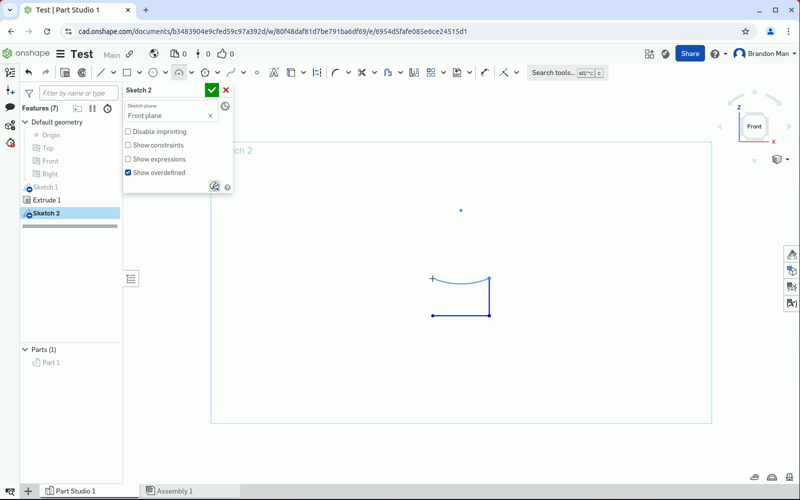
mouse_move(461, 306)
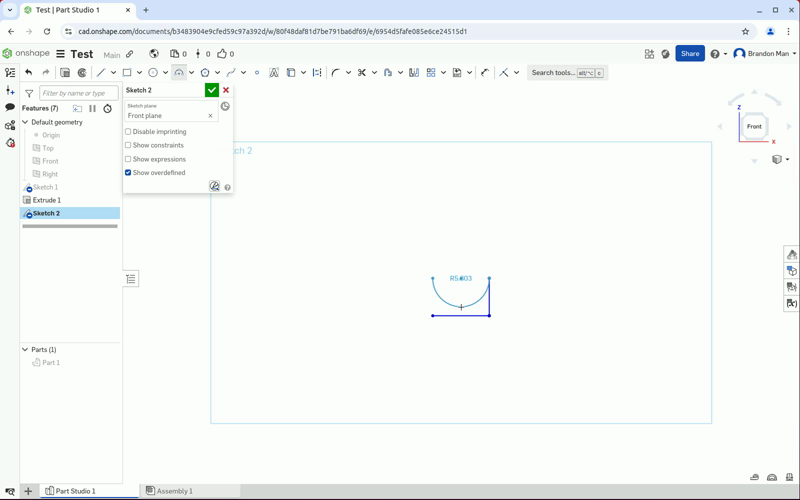
click(461, 306)
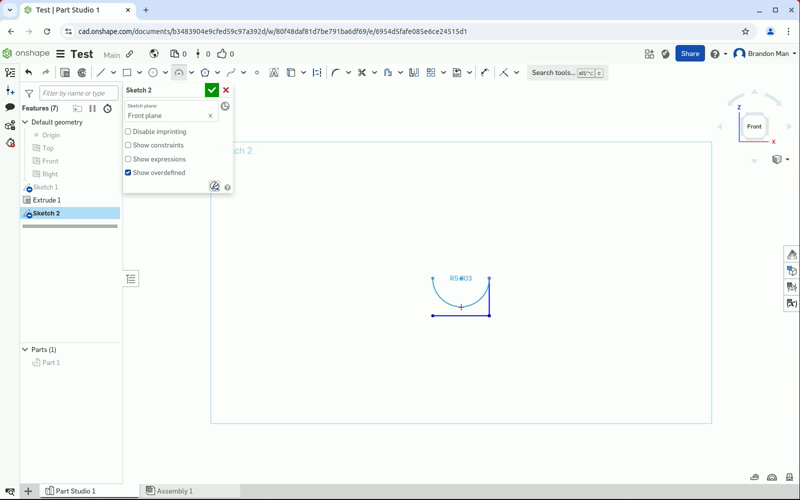
key_up(shift)
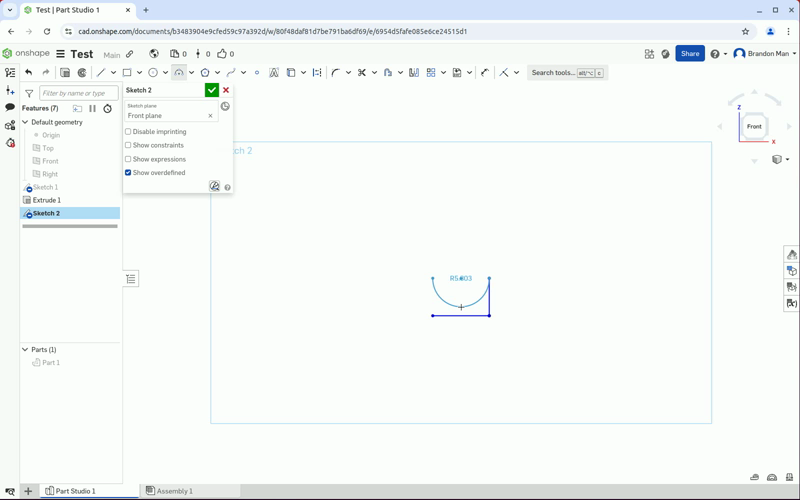
key(esc)
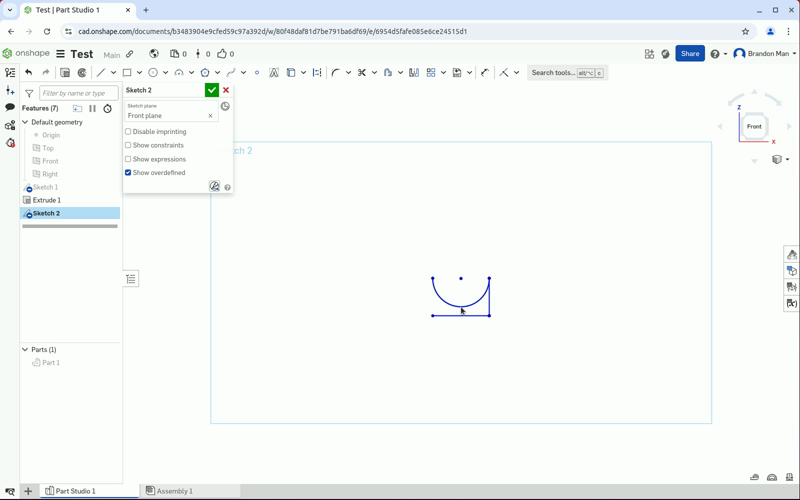
key(l)
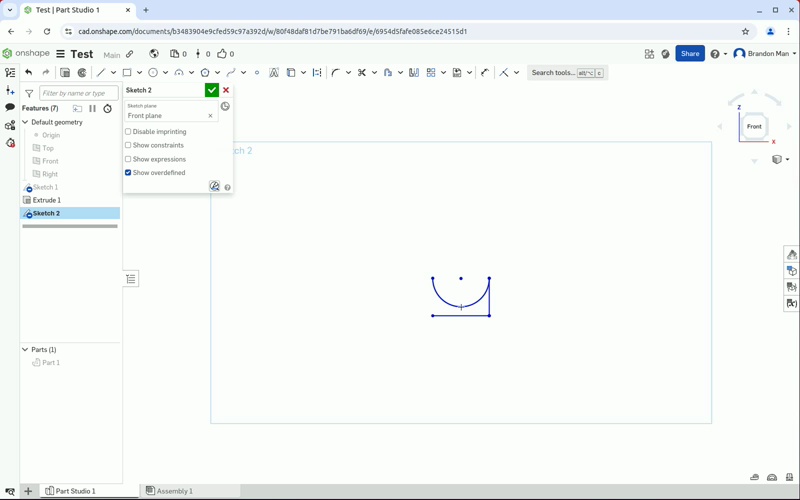
mouse_move(432, 278)
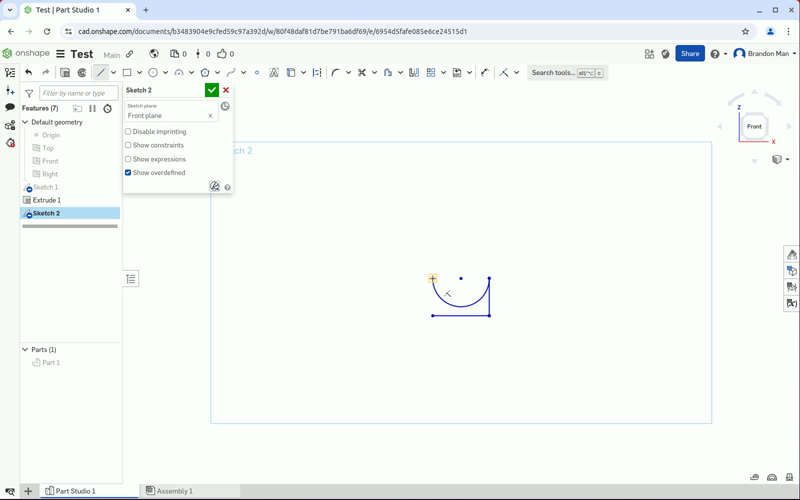
click(432, 278)
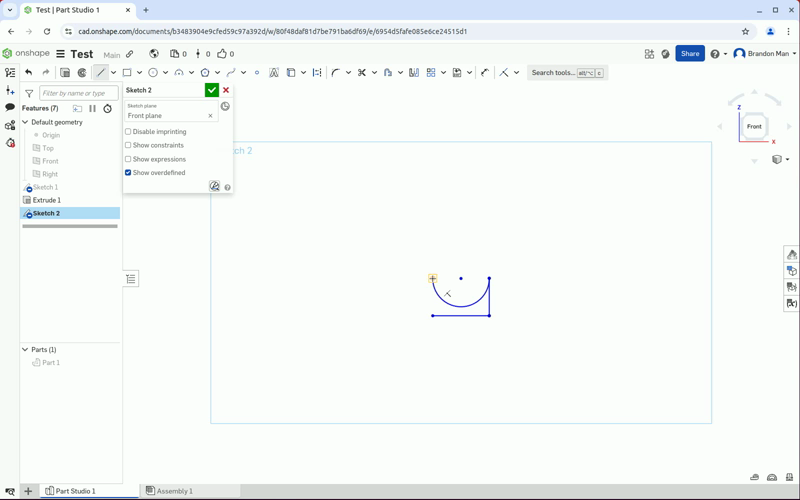
mouse_move(462, 278)
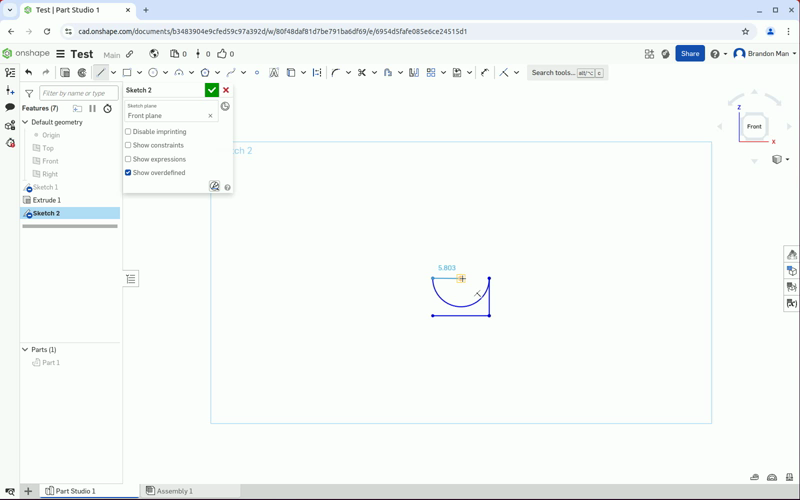
key_down(shift)
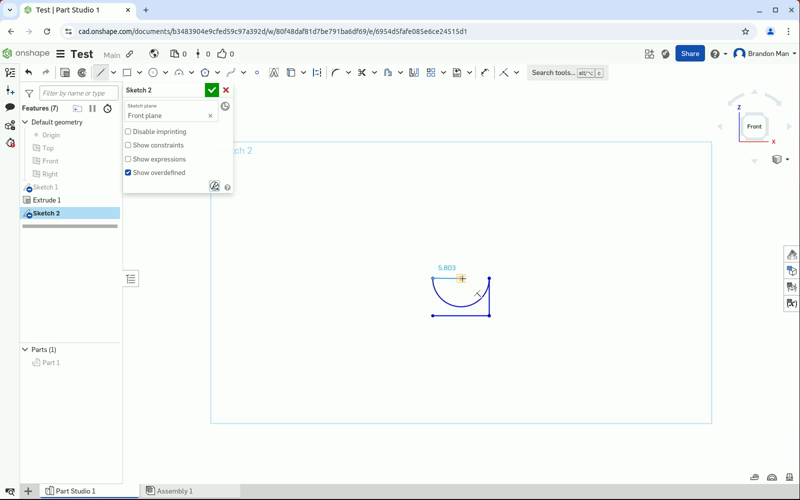
mouse_move(432, 315)
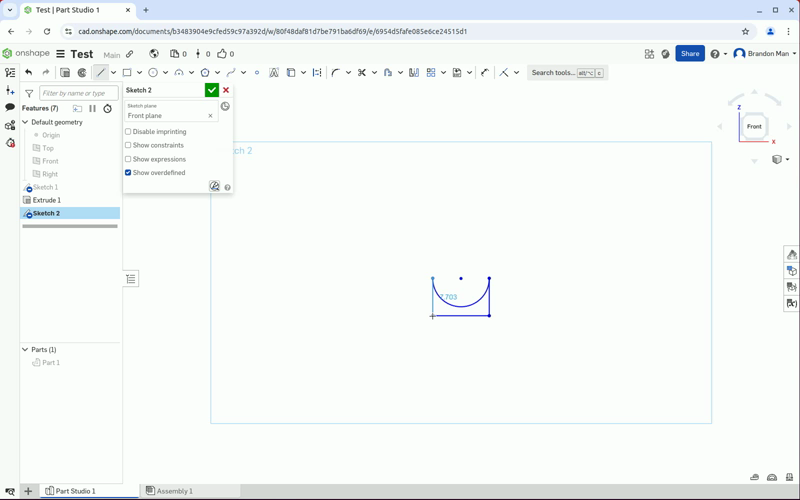
key_up(shift)
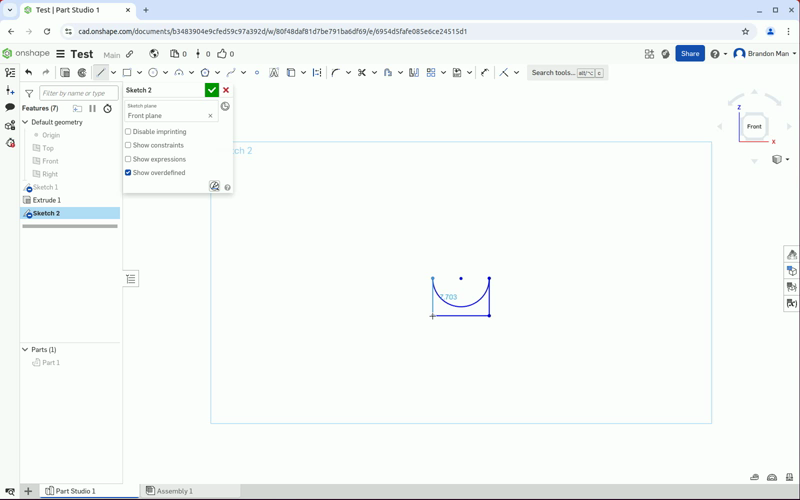
click(432, 315)
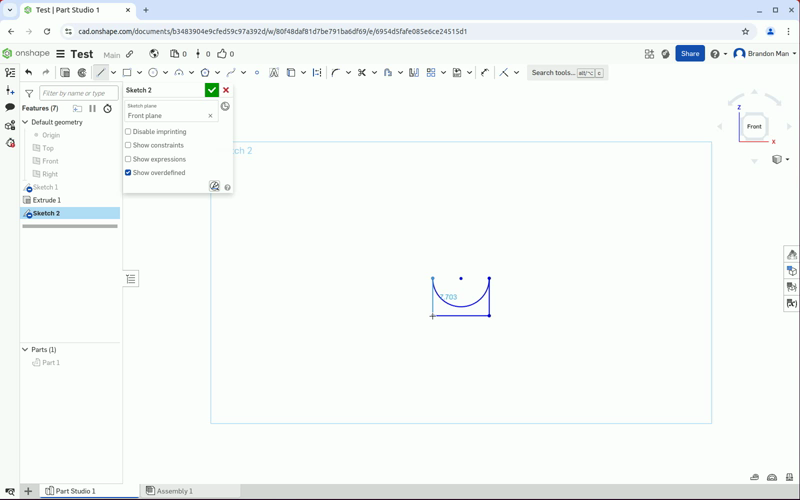
key(esc)
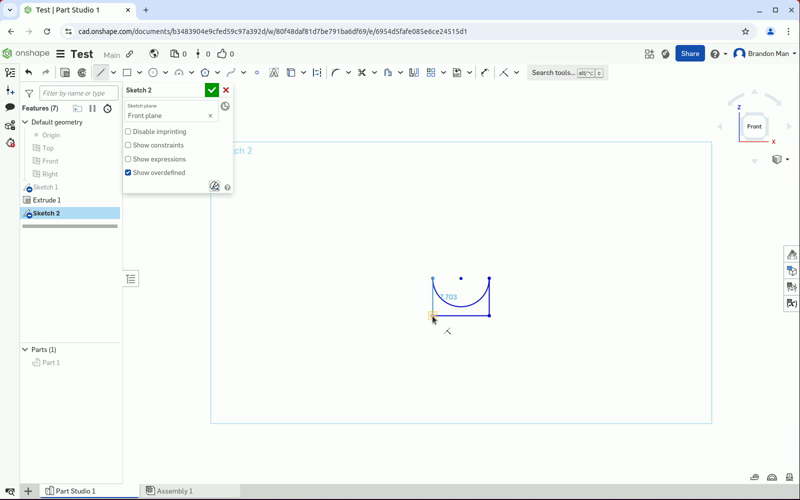
mouse_move(470, 289)
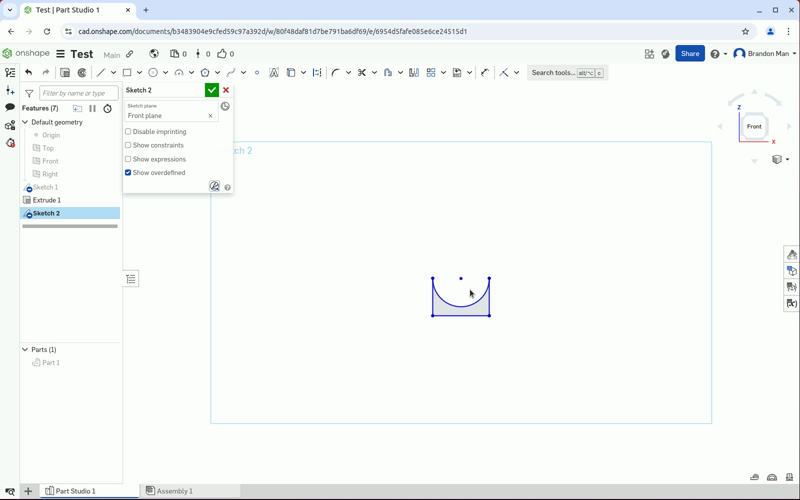
scroll(6)
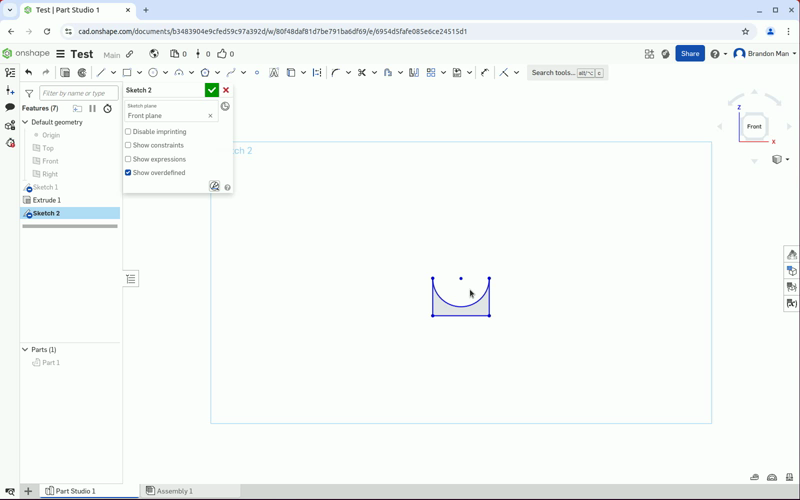
scroll(6)
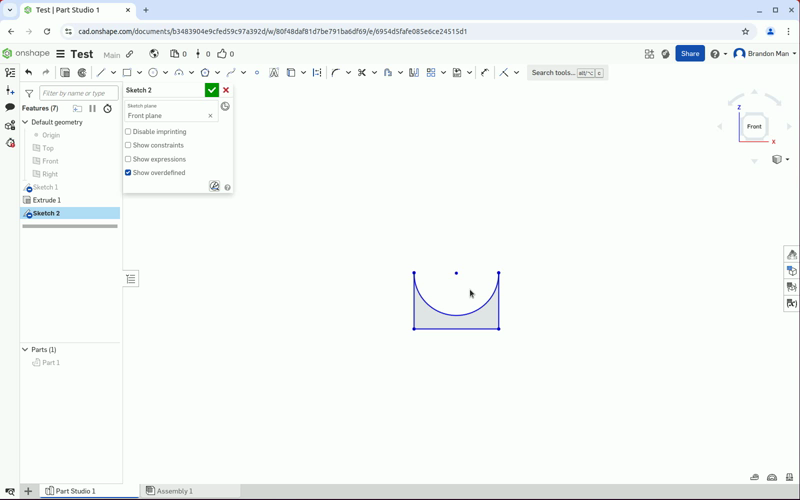
scroll(6)
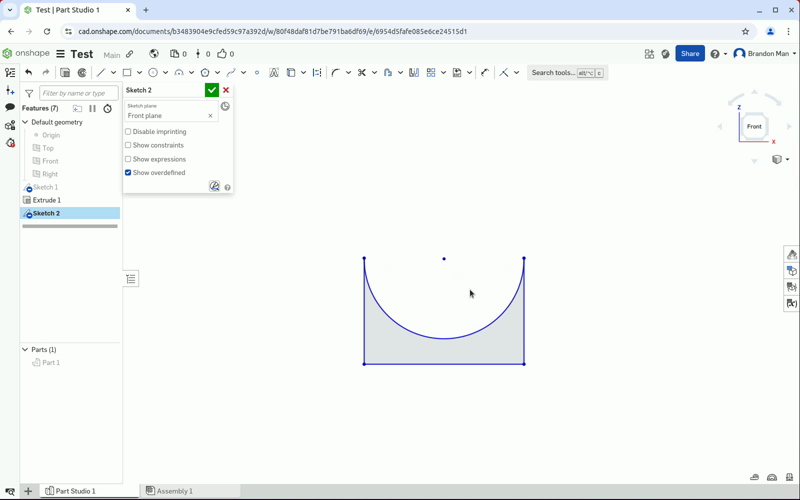
scroll(6)
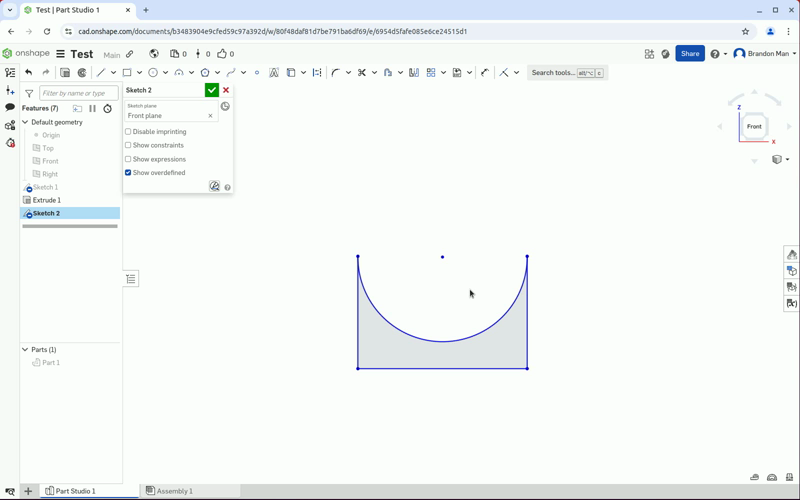
scroll(6)
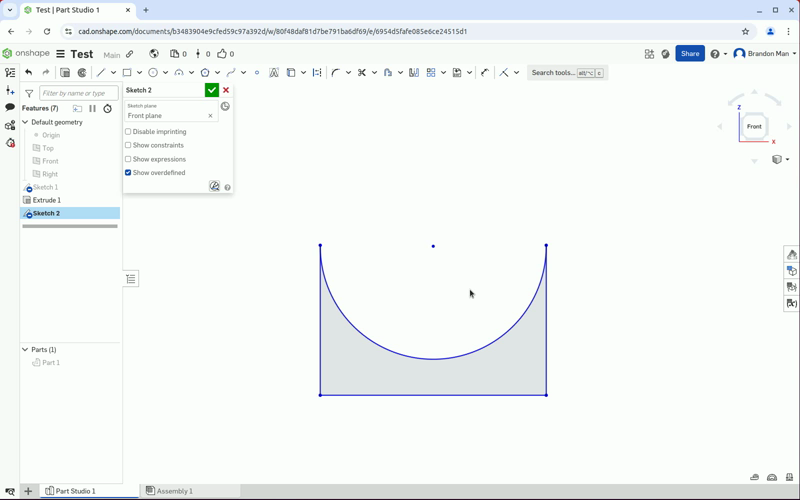
scroll(6)
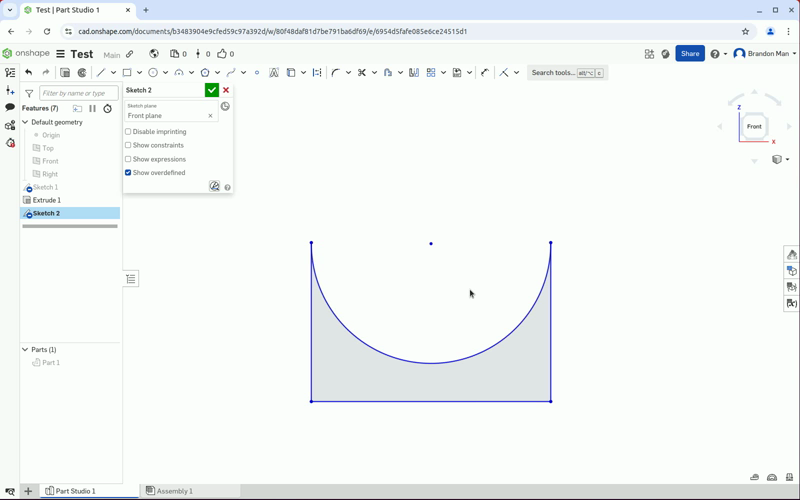
scroll(6)
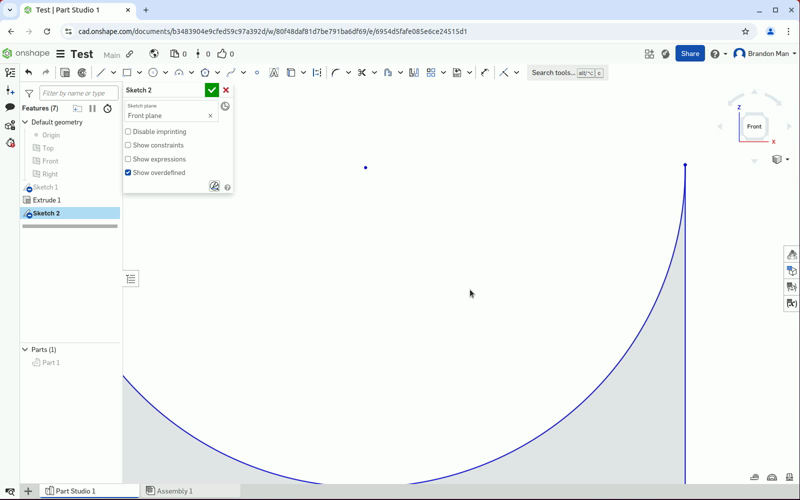
click(470, 289)
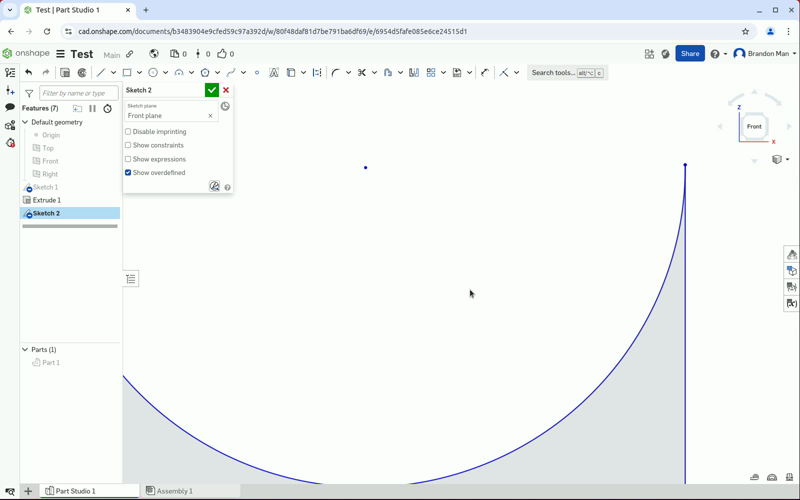
scroll(-6)
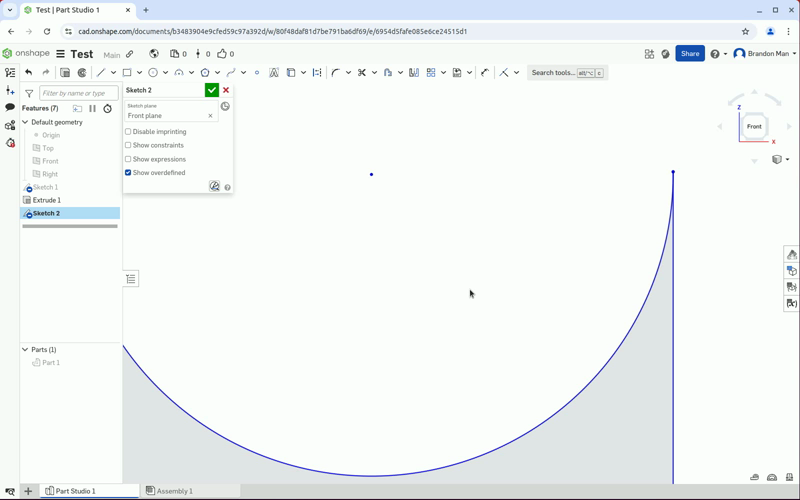
scroll(-6)
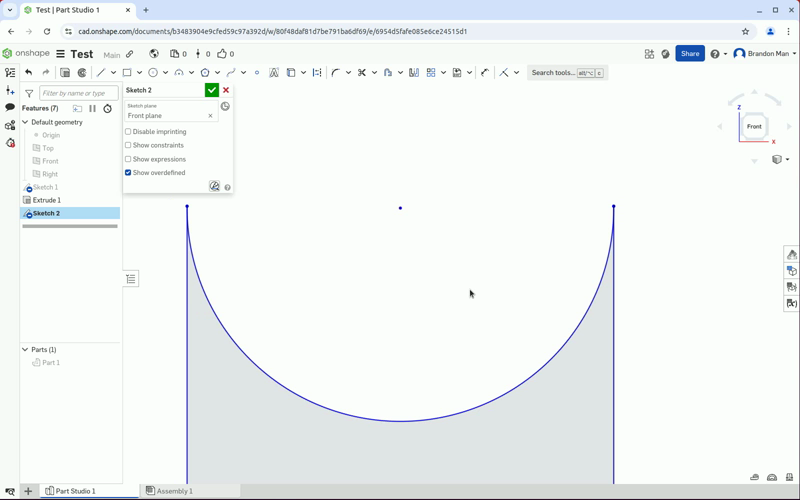
scroll(-6)
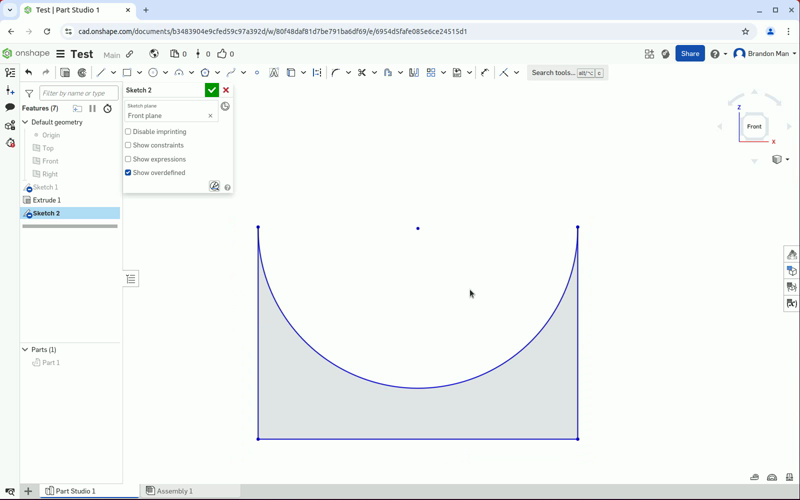
scroll(-6)
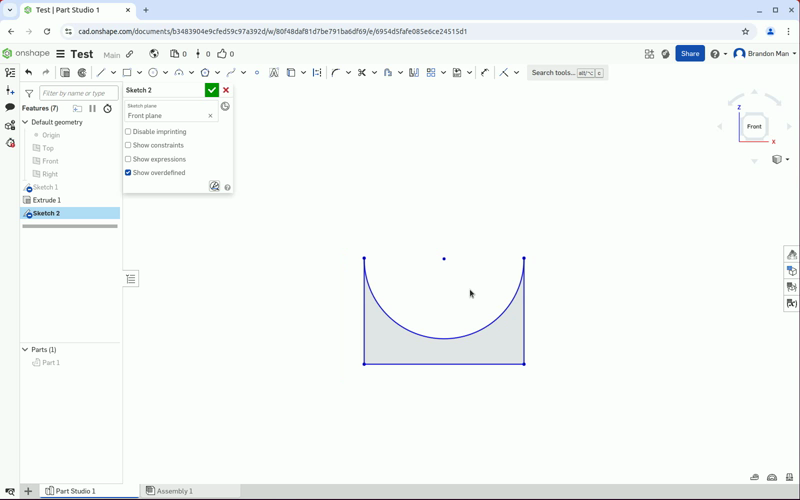
scroll(-6)
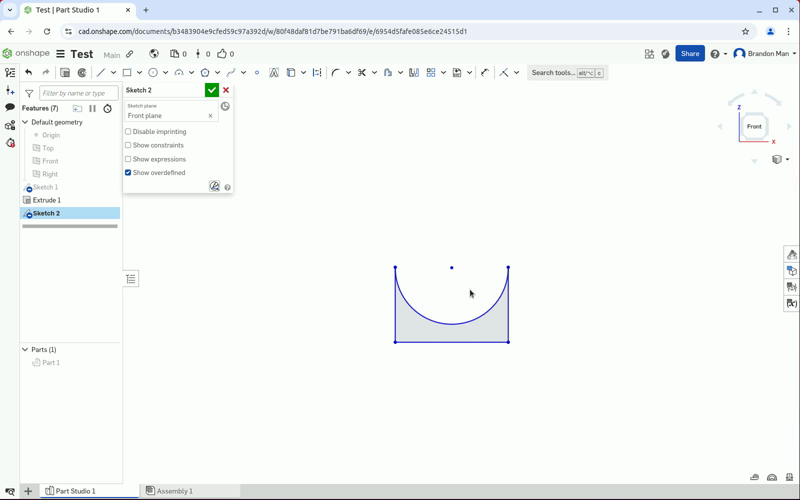
scroll(-6)
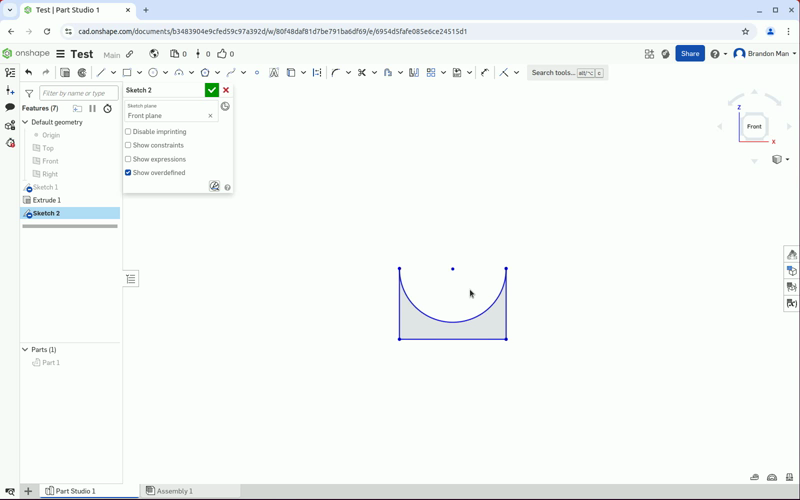
scroll(-6)
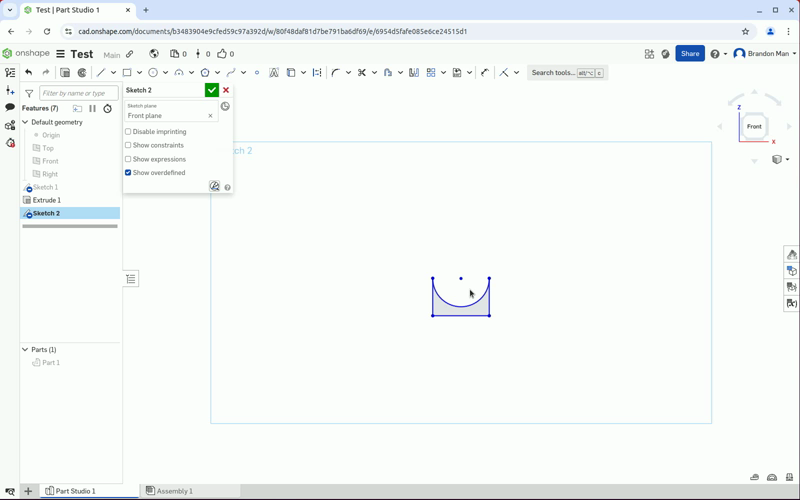
mouse_move(73, 352)
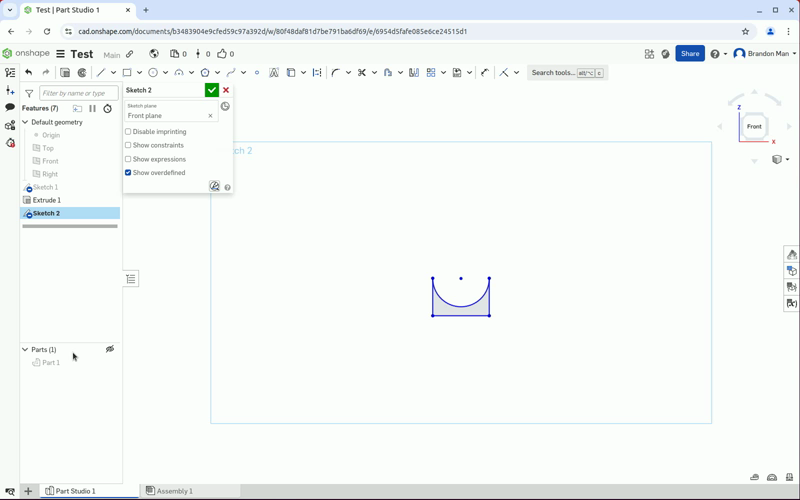
key(shift+y)
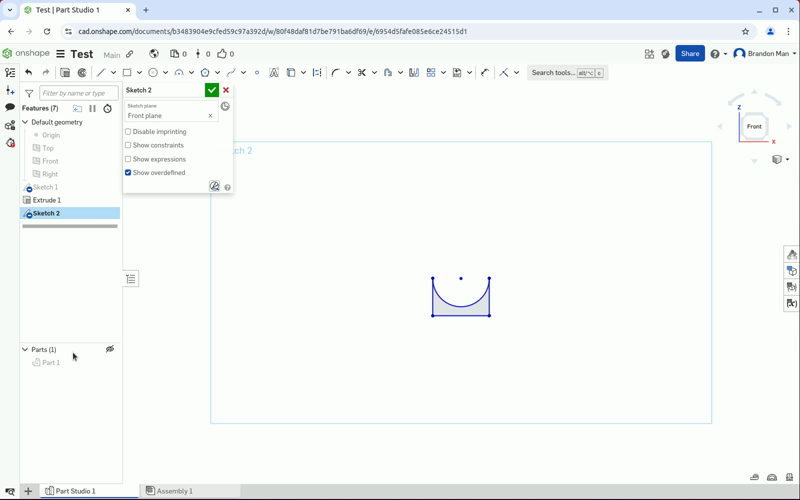
key(shift+e)
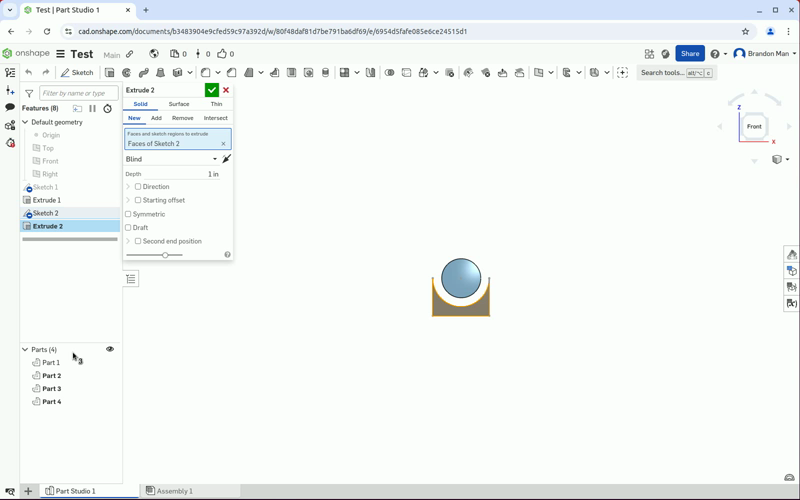
mouse_move(143, 106)
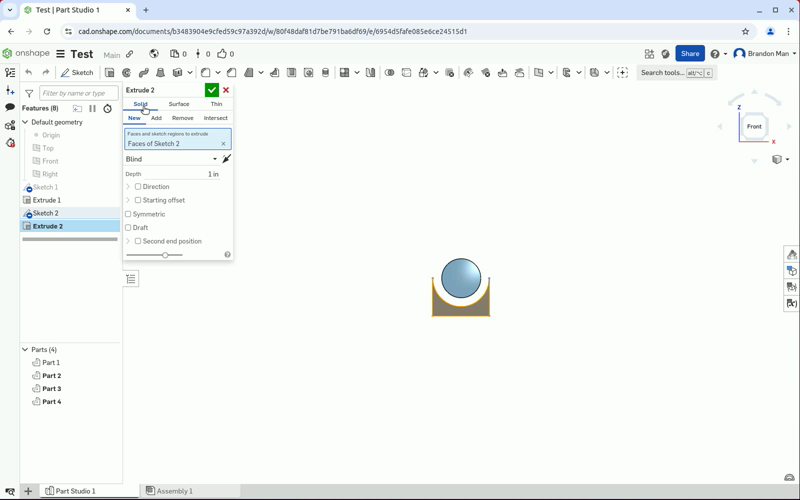
click(143, 106)
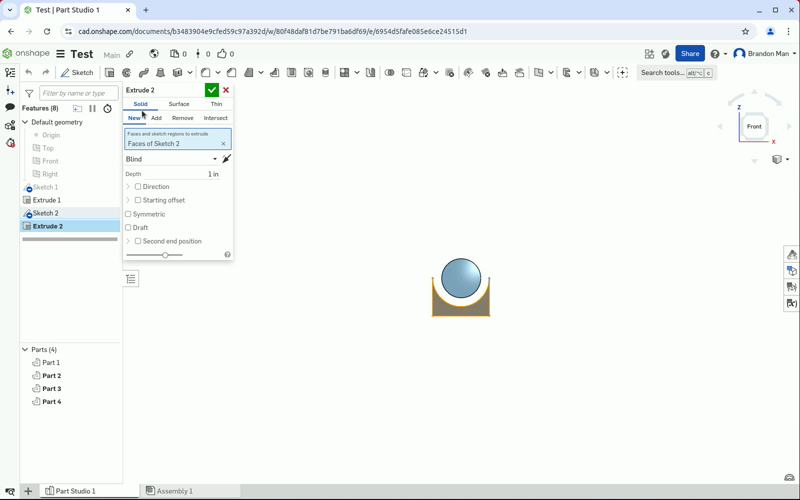
mouse_move(137, 120)
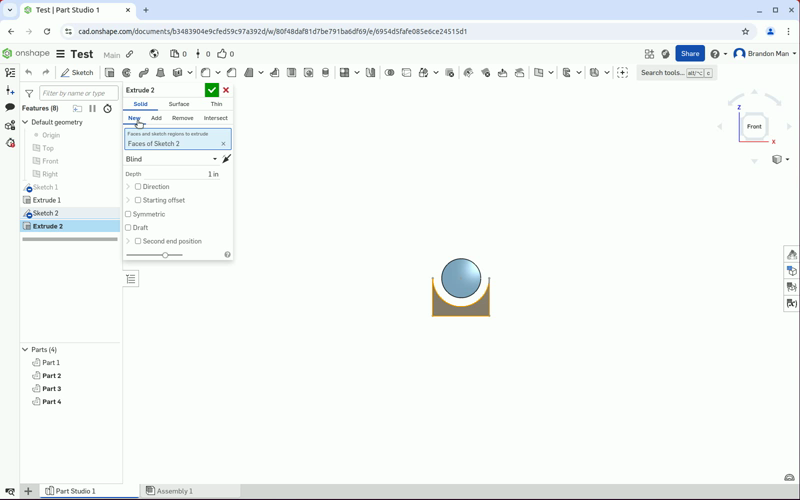
click(137, 120)
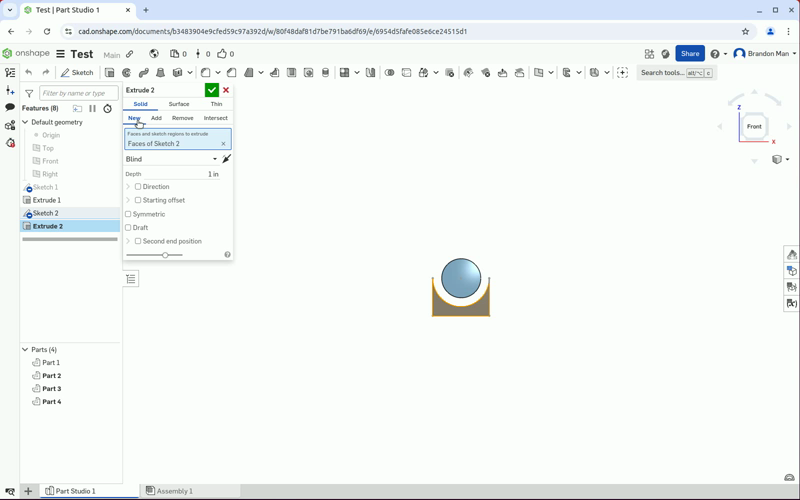
key(tab, 4)
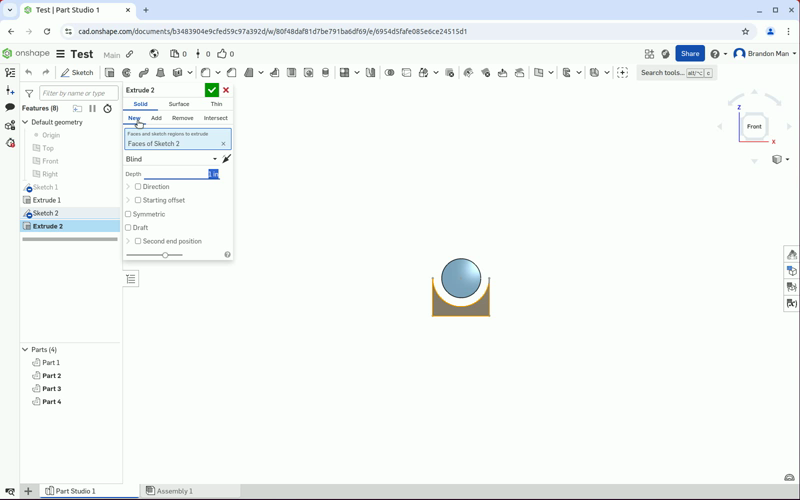
text(23.108)
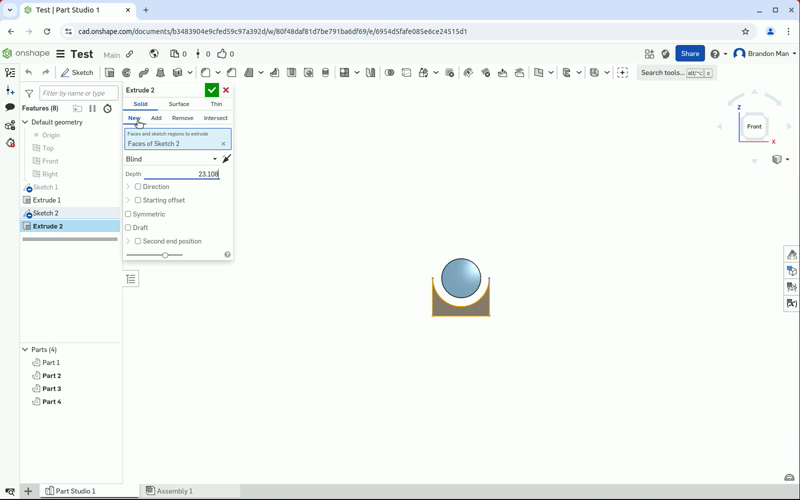
key(enter)
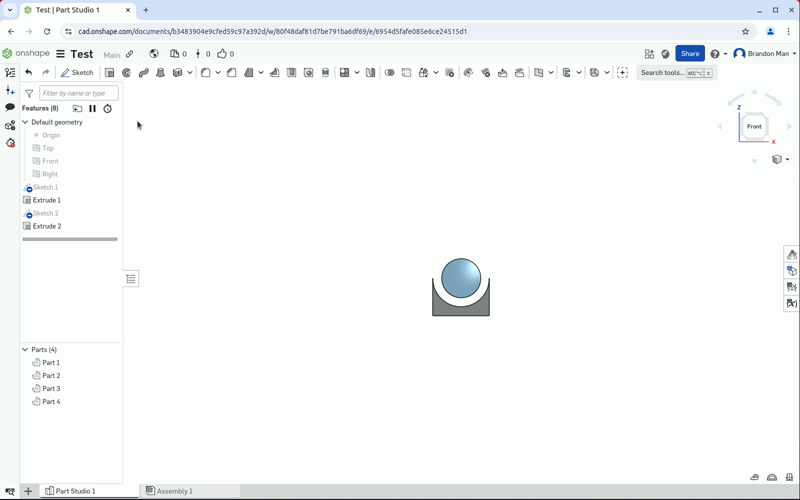
key(shift+h)
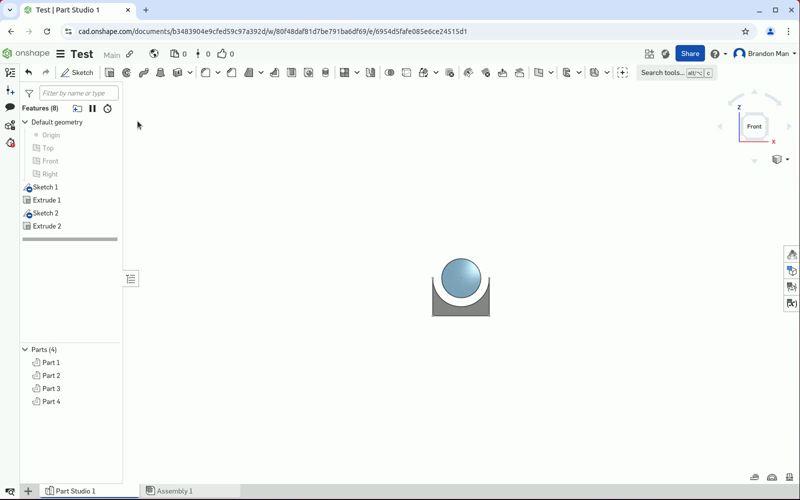
key(shift+h)
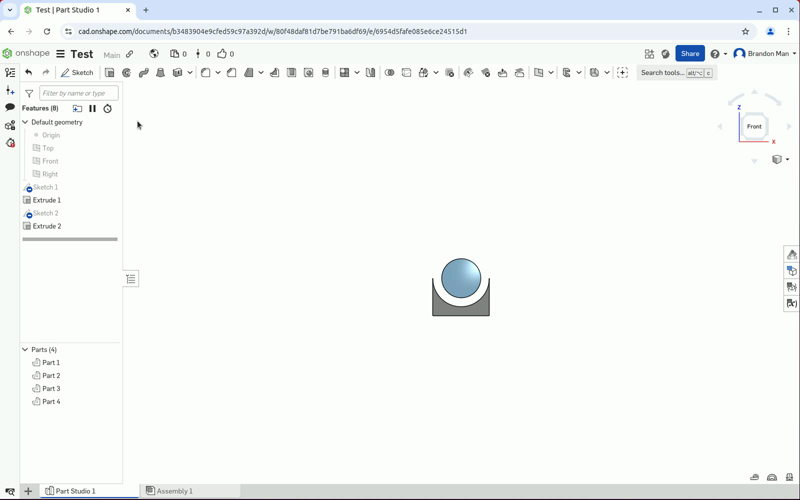
mouse_move(73, 189)
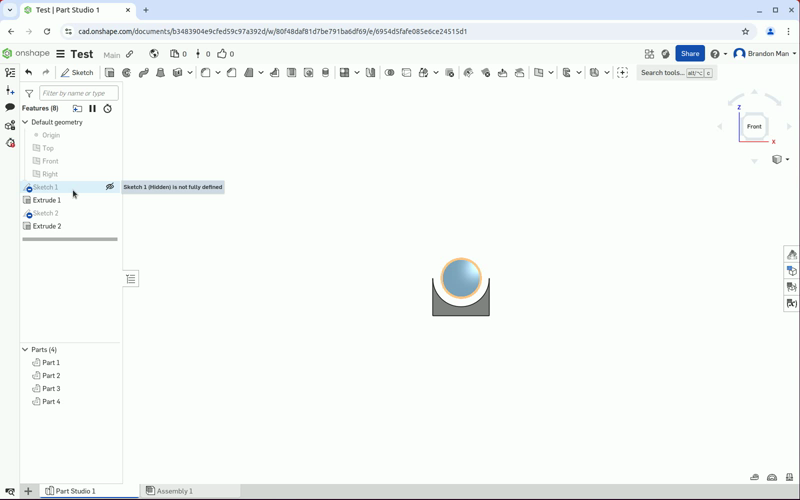
click(73, 189)
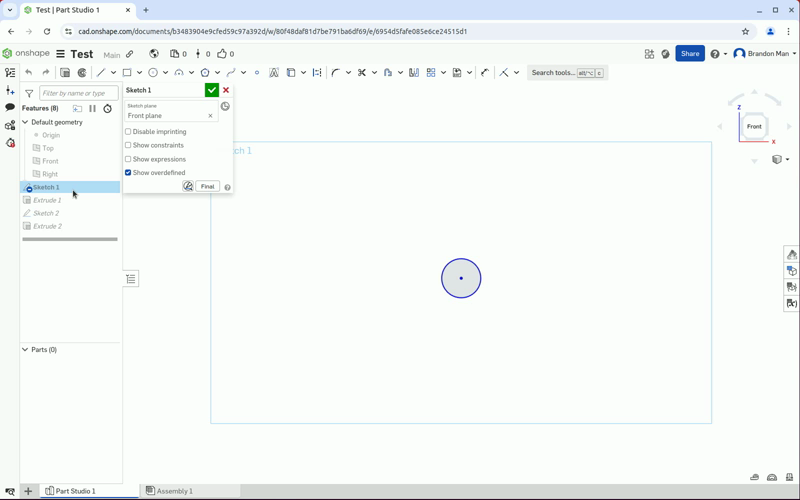
mouse_move(229, 92)
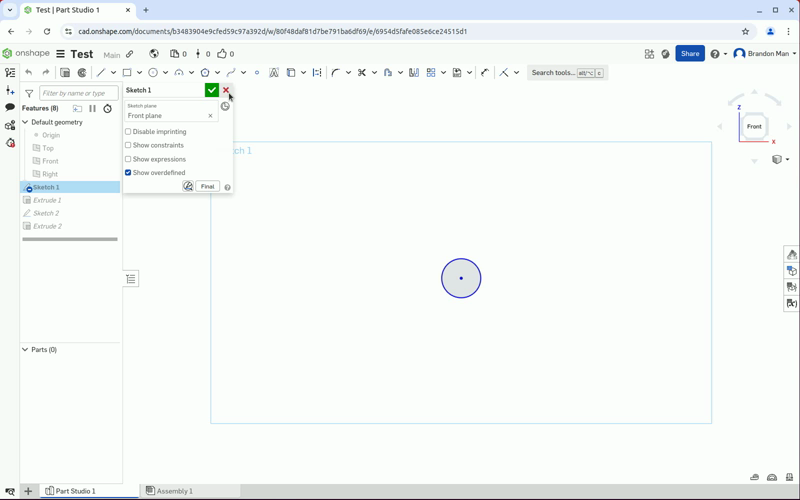
click(229, 92)
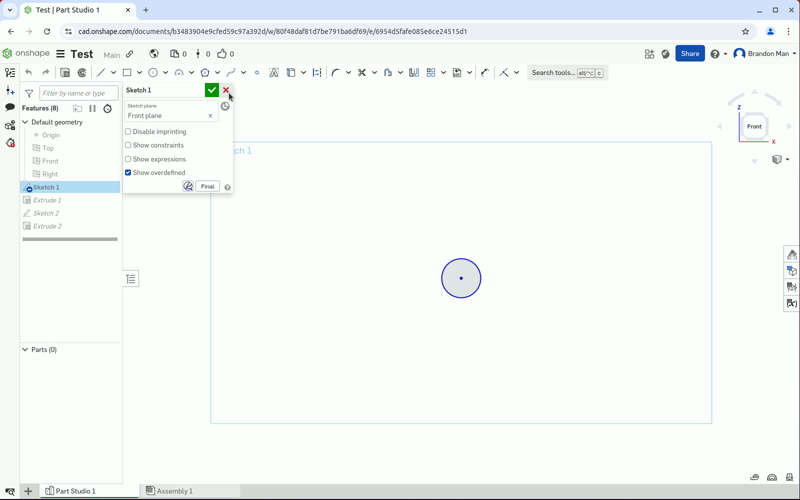
key(shift+s)
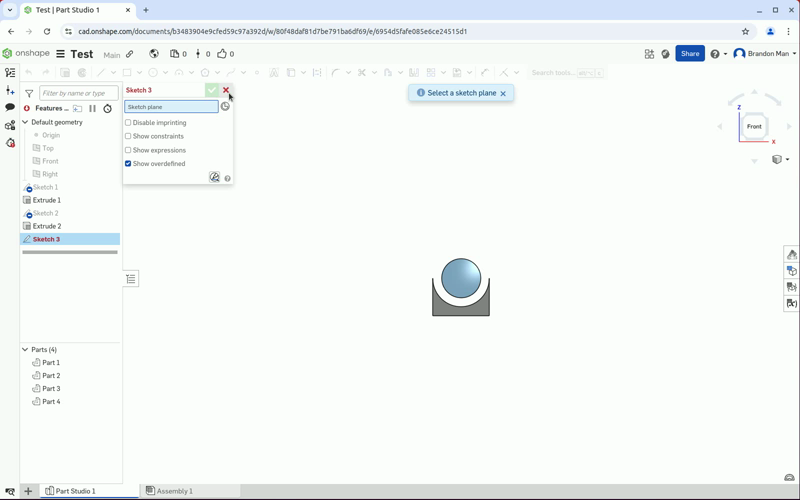
mouse_move(73, 163)
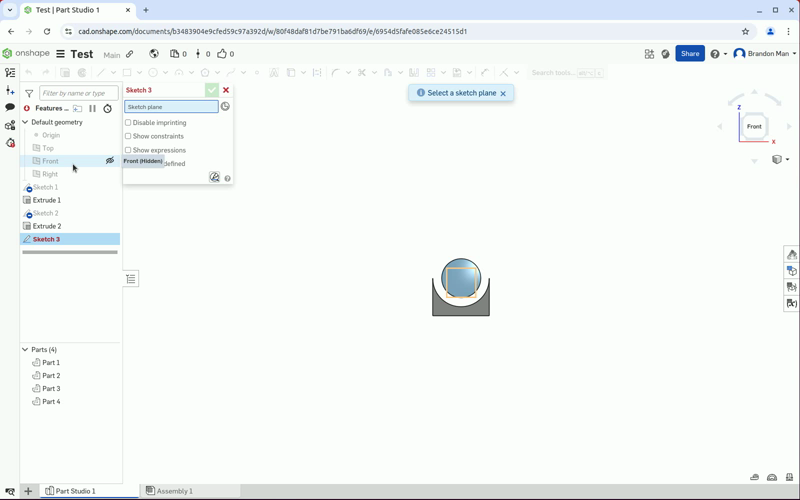
click(73, 163)
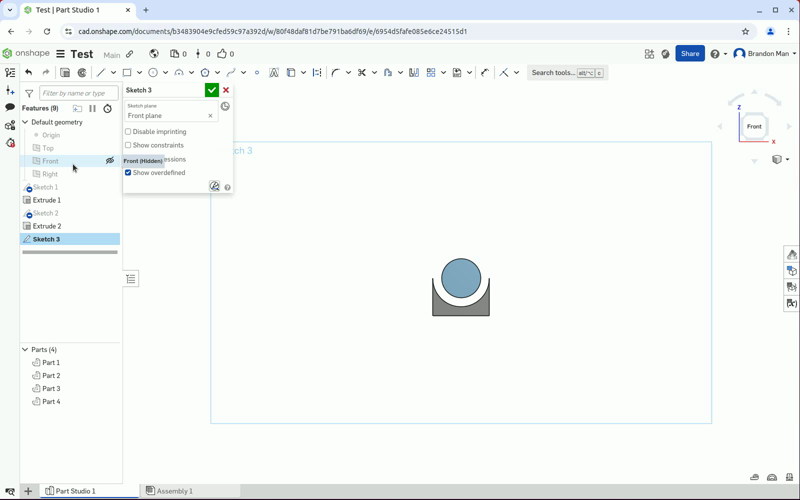
mouse_move(73, 352)
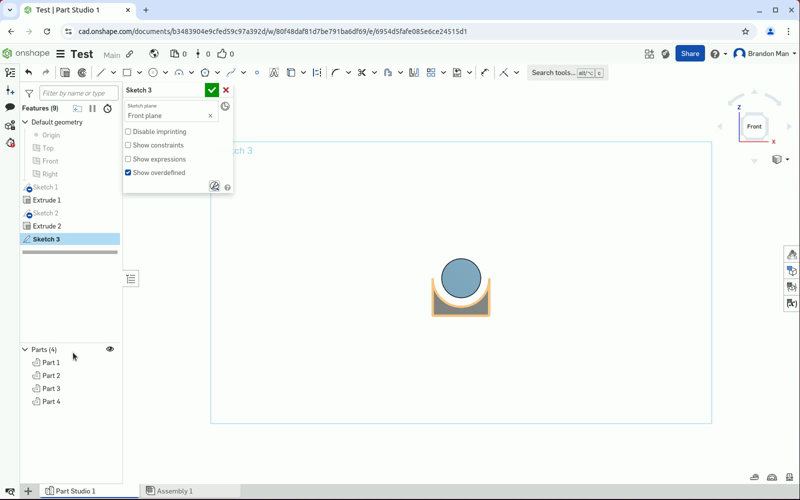
key(y)
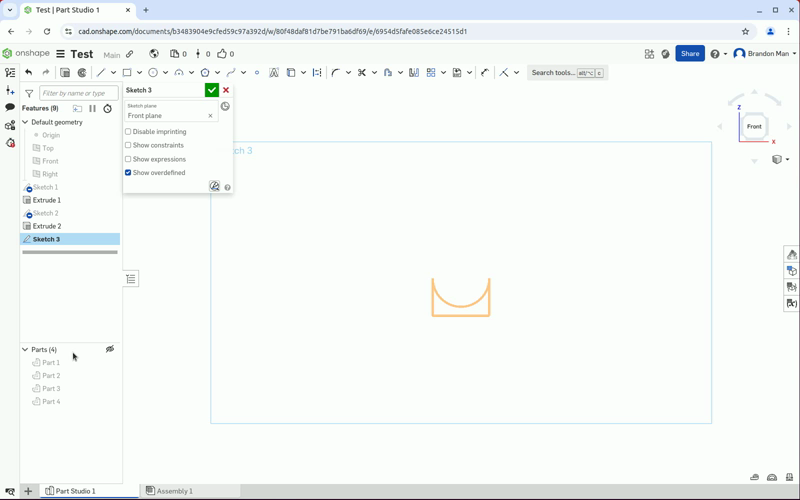
key(c)
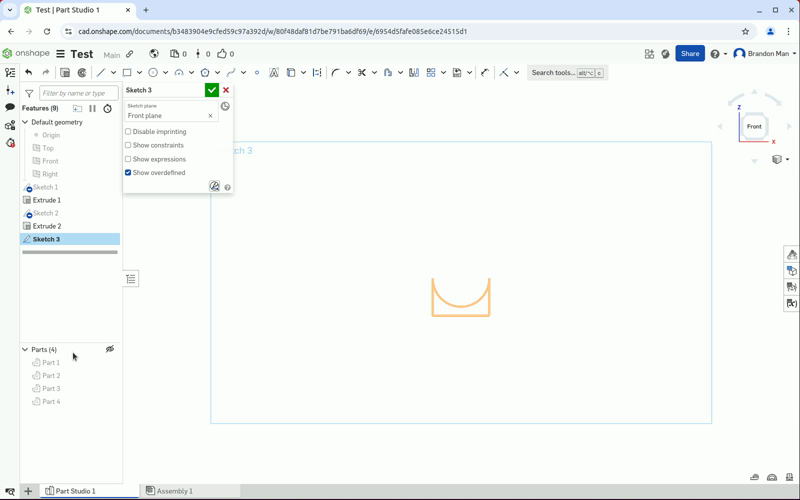
key_down(shift)
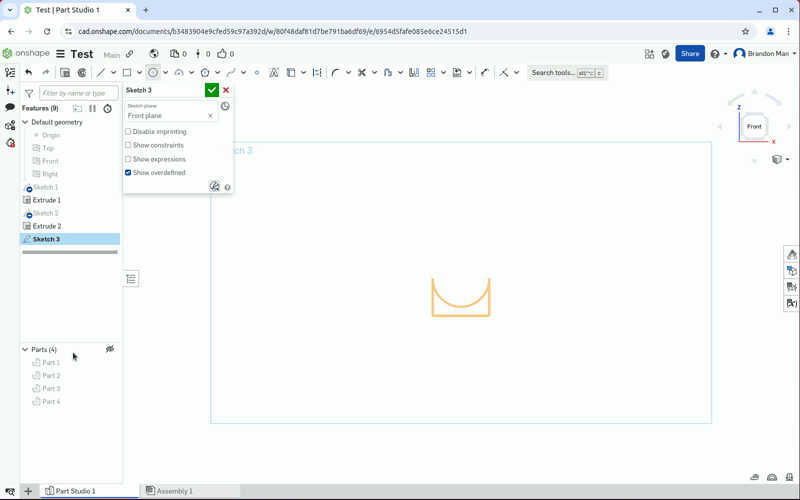
mouse_move(461, 278)
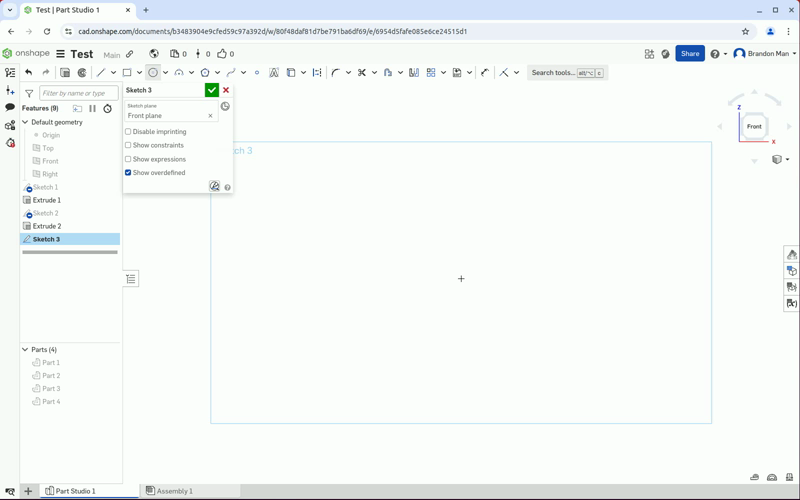
click(461, 278)
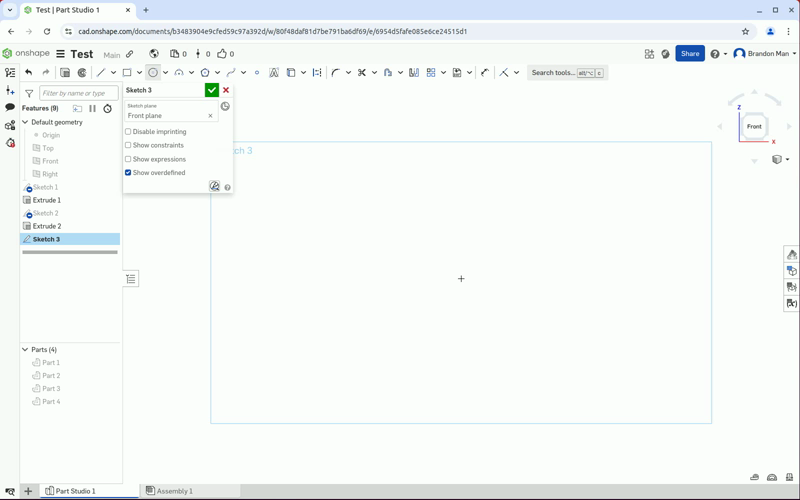
key_up(shift)
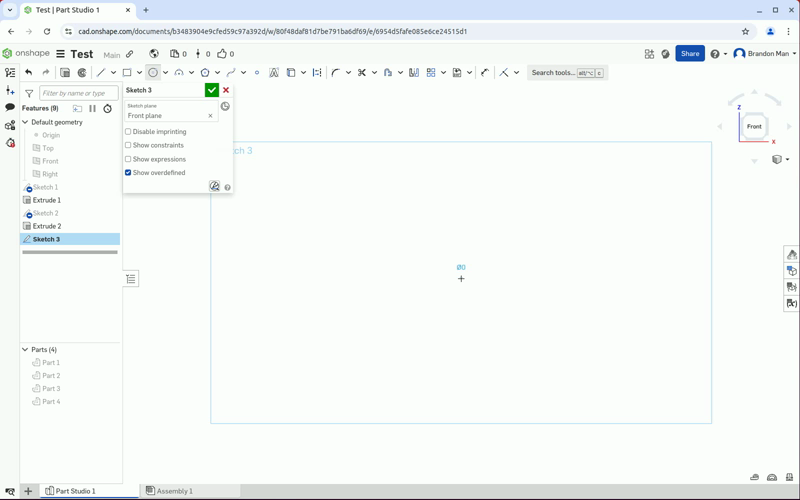
mouse_move(489, 278)
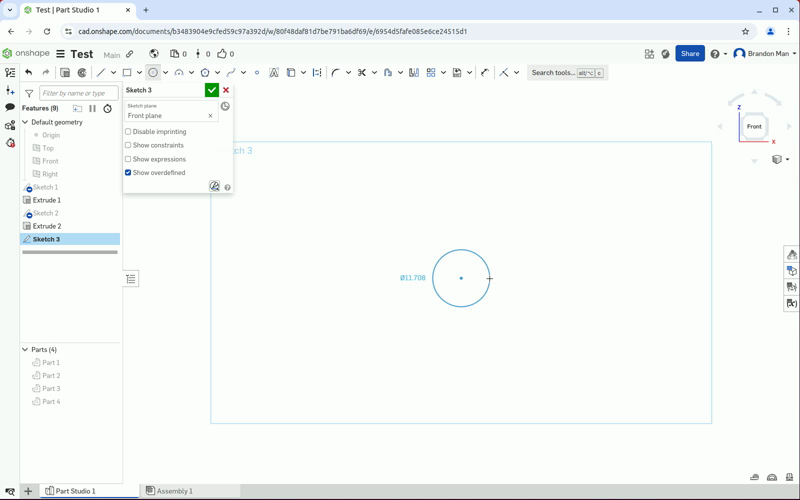
click(489, 278)
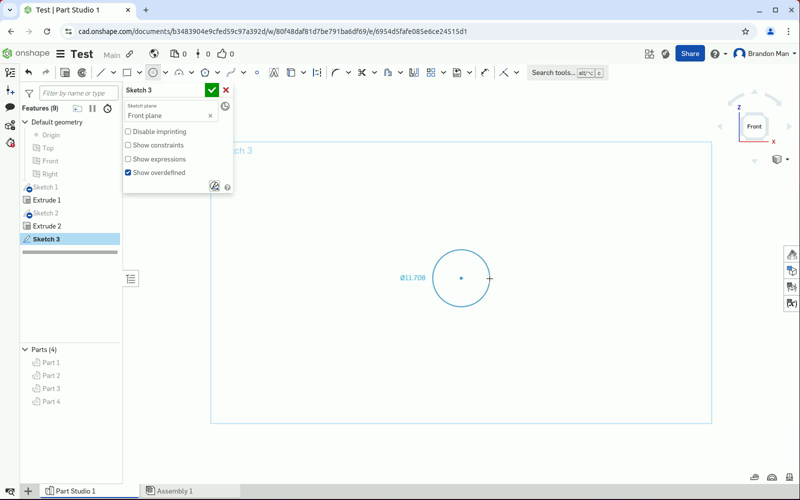
key(esc)
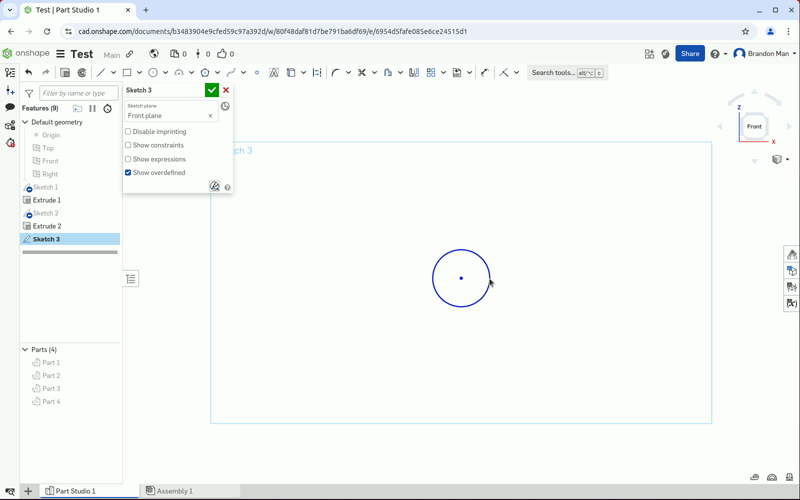
mouse_move(480, 290)
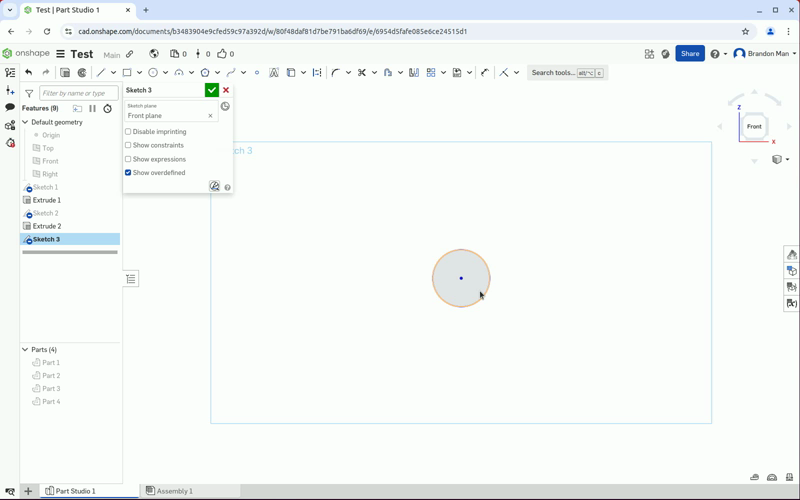
click(480, 290)
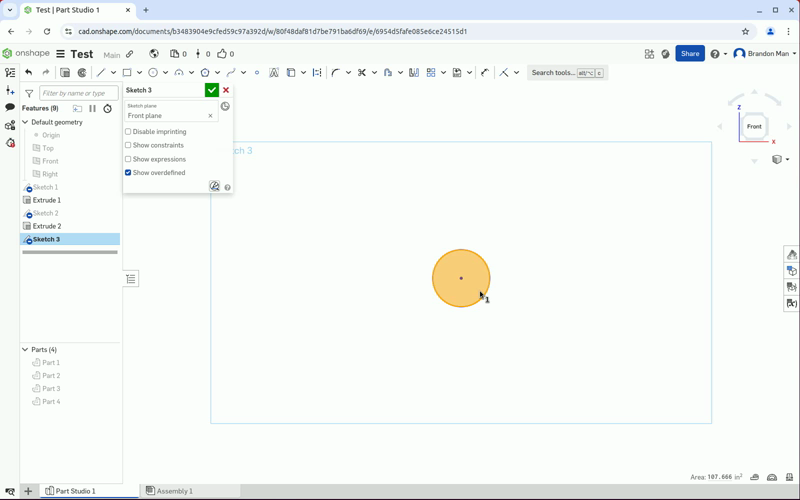
mouse_move(73, 352)
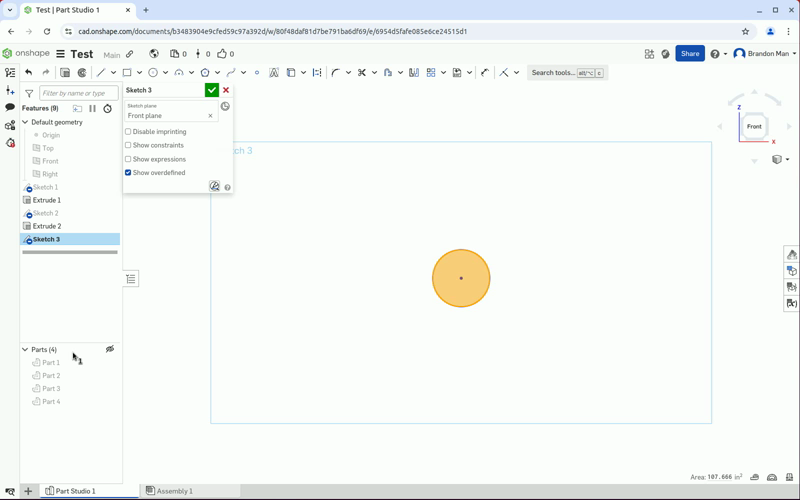
key(shift+y)
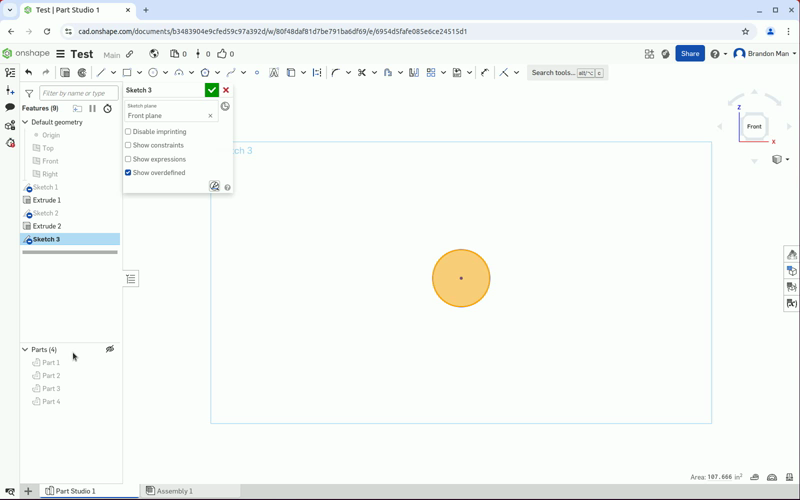
key(shift+e)
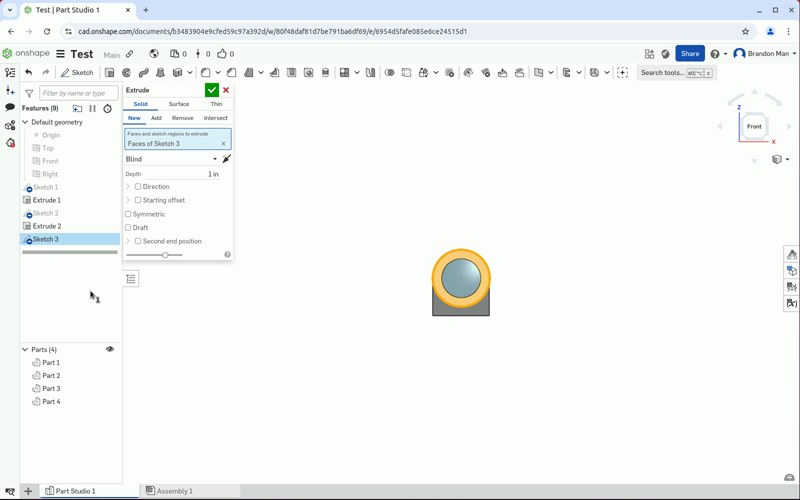
mouse_move(143, 106)
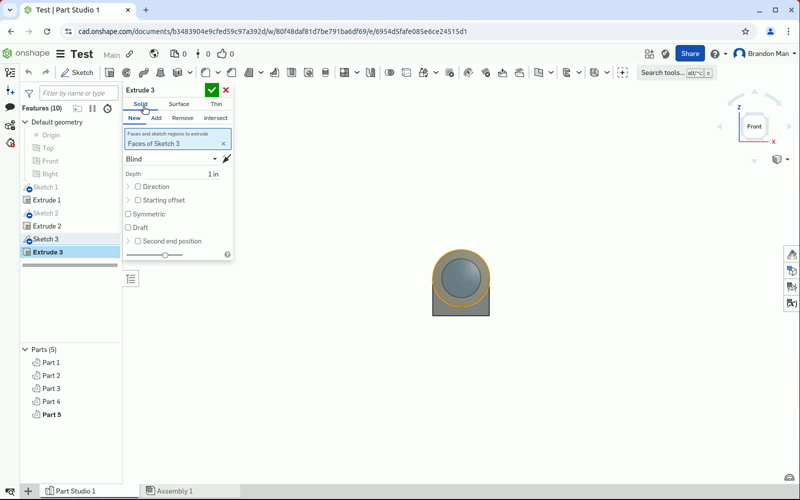
click(143, 106)
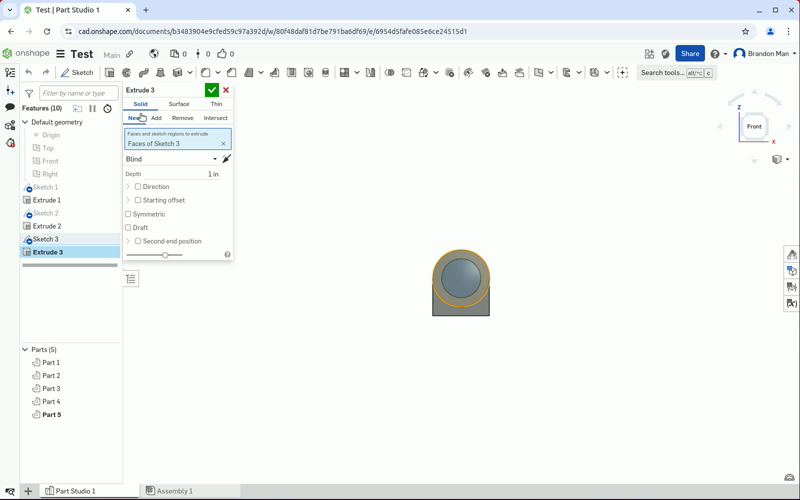
mouse_move(137, 120)
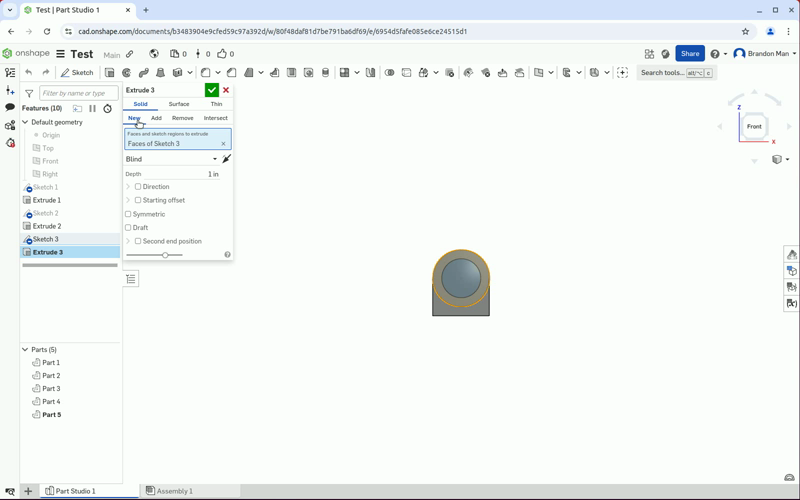
click(137, 120)
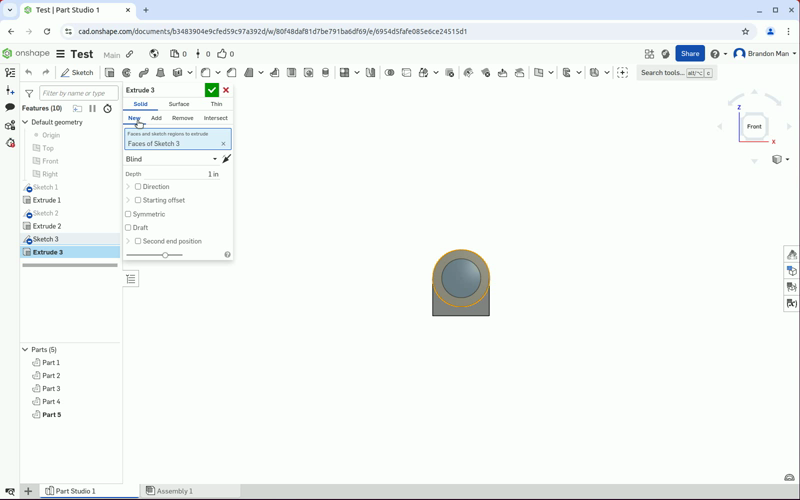
key(tab, 4)
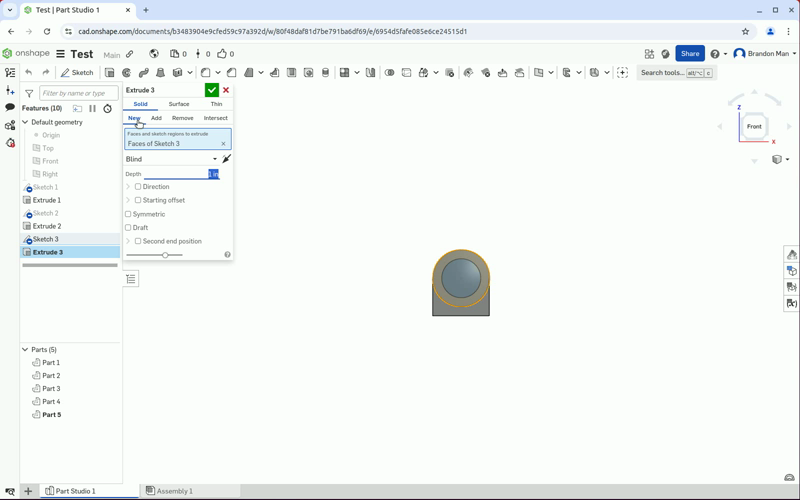
text(23.108)
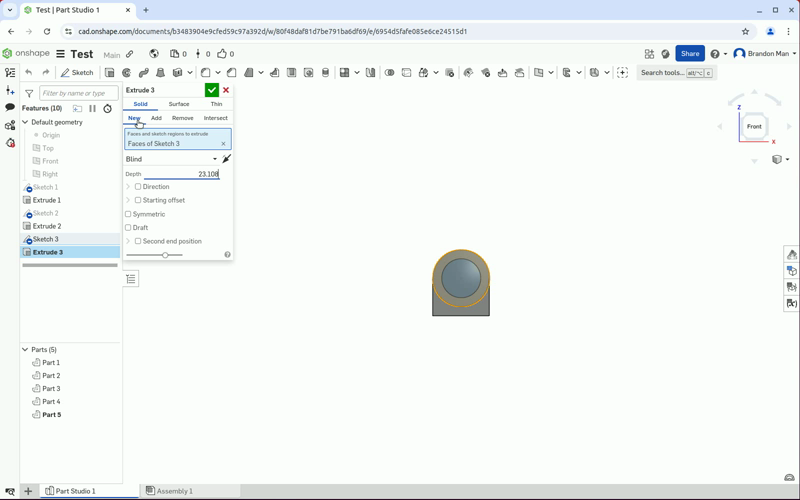
key(enter)
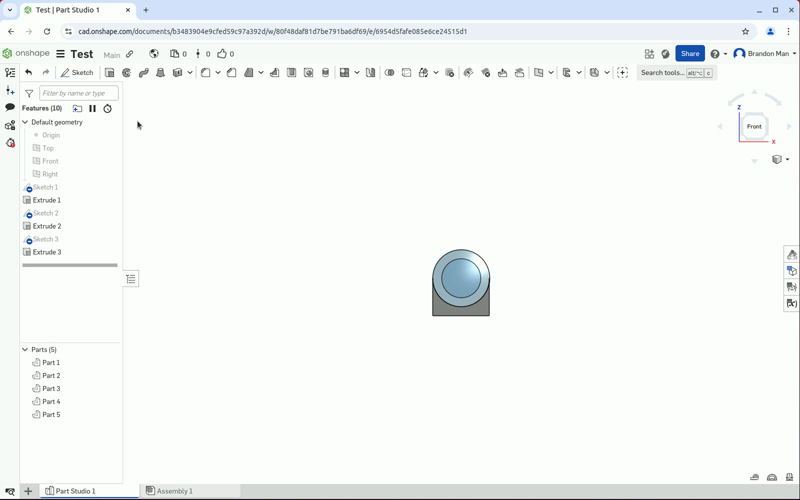
key(shift+h)
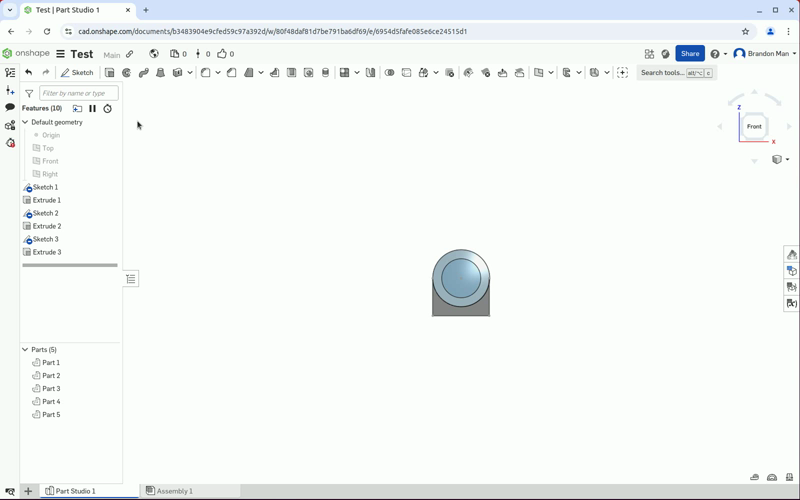
key(shift+h)
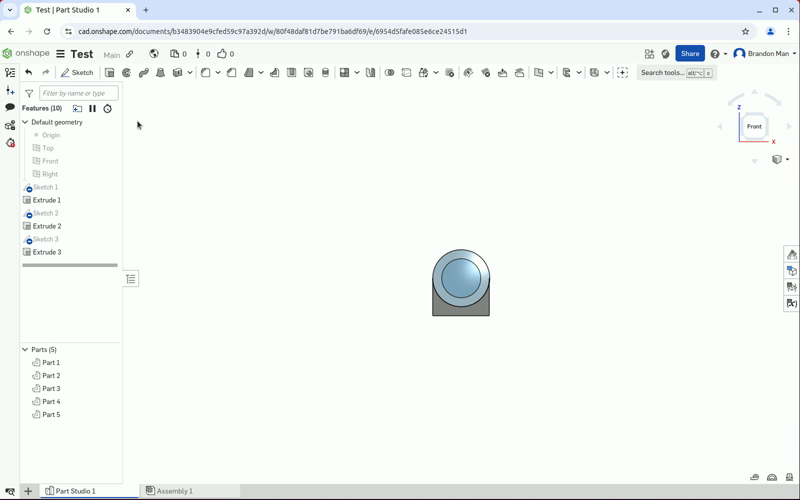
mouse_move(73, 189)
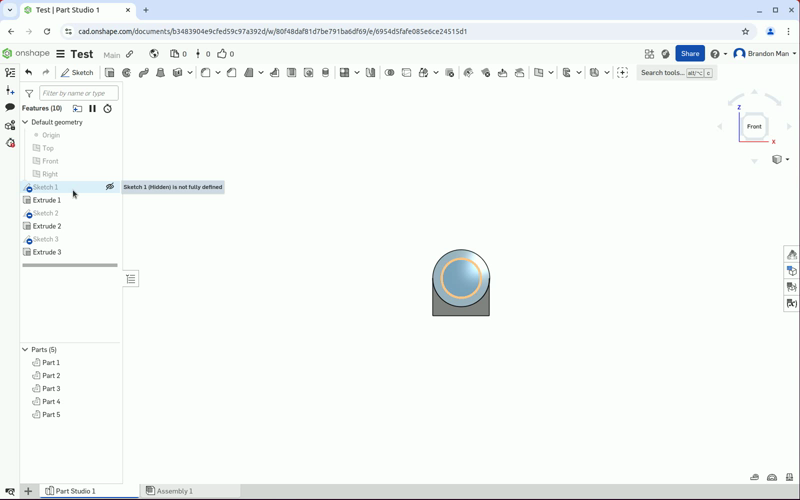
click(73, 189)
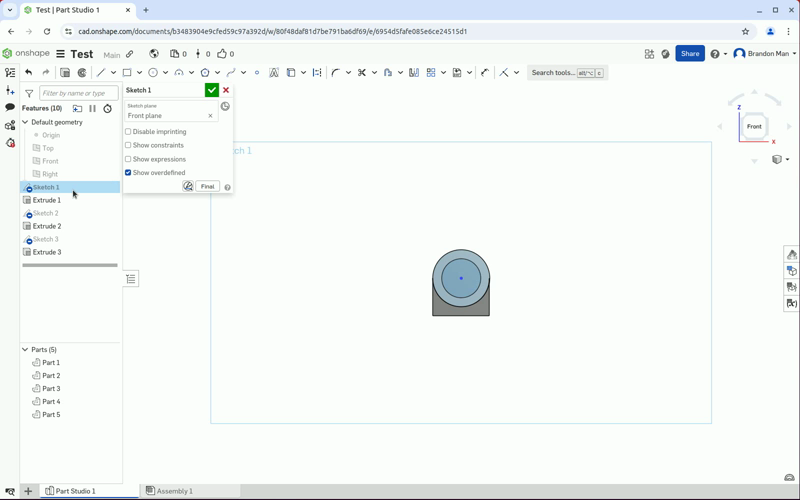
mouse_move(229, 92)
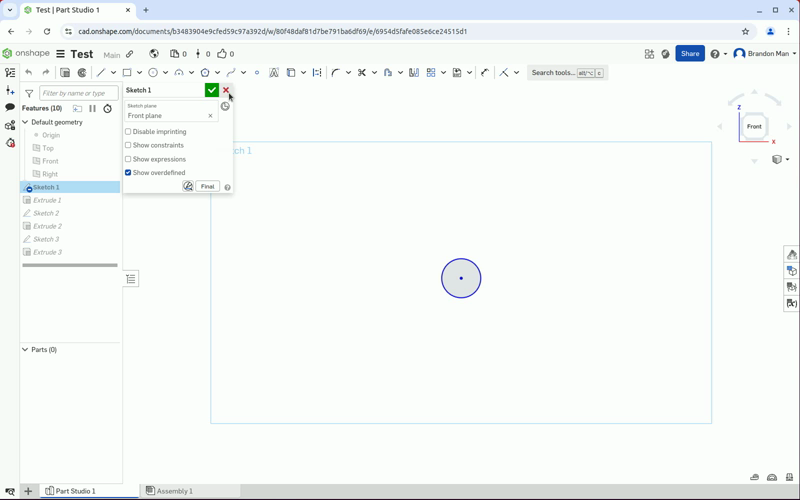
click(229, 92)
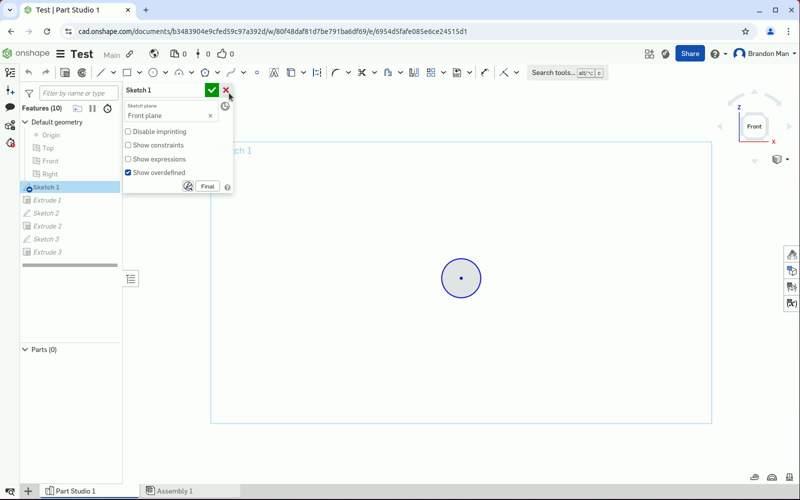
key(shift+s)
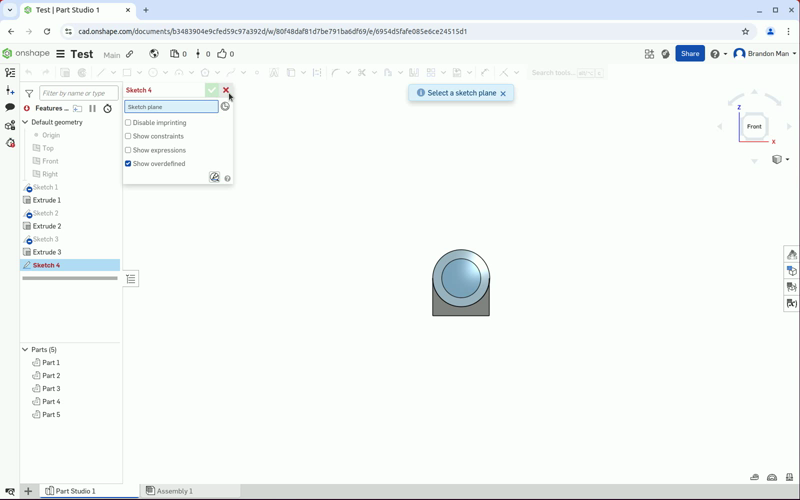
mouse_move(73, 163)
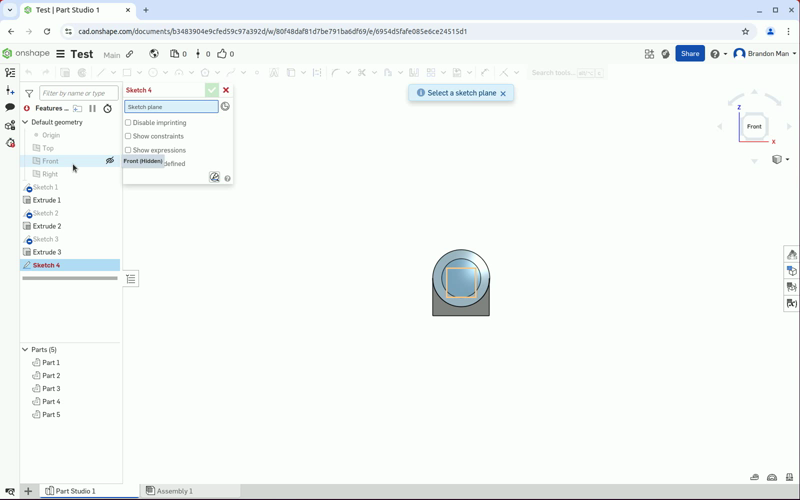
click(73, 163)
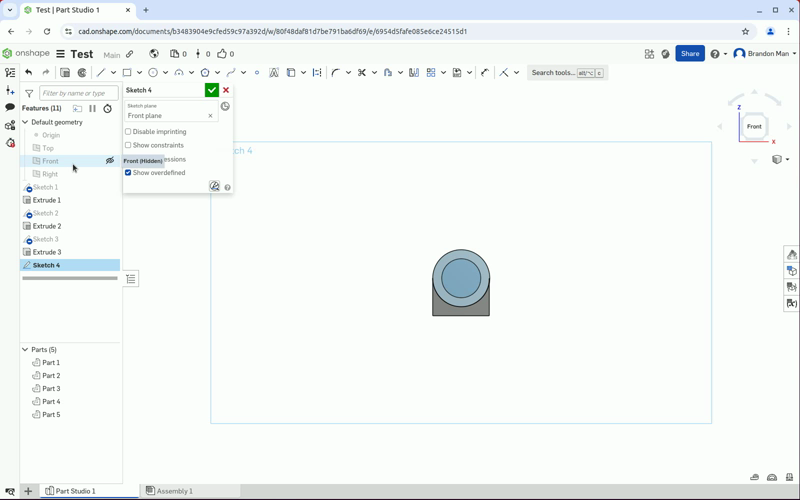
mouse_move(73, 352)
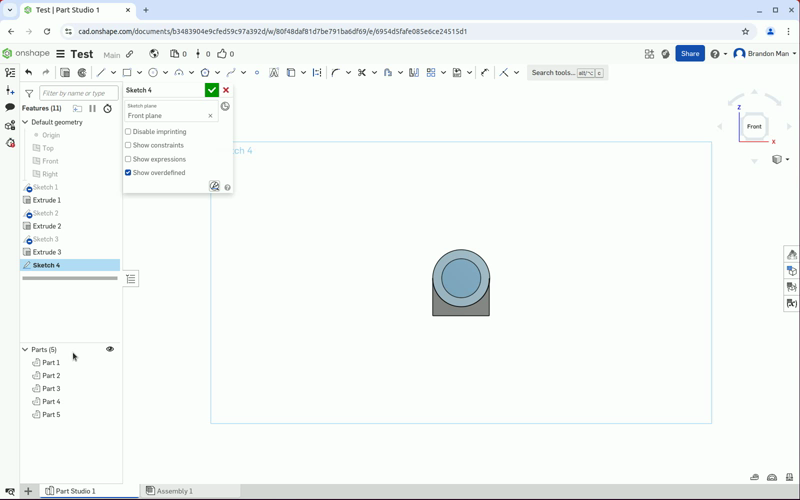
key(y)
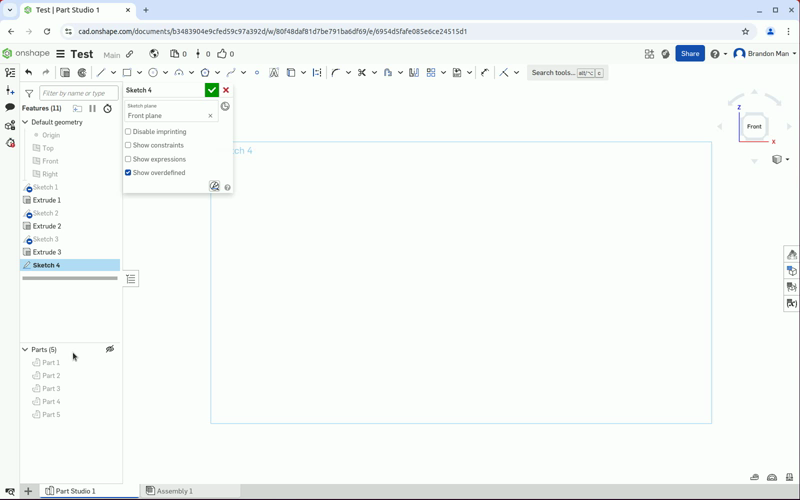
key(c)
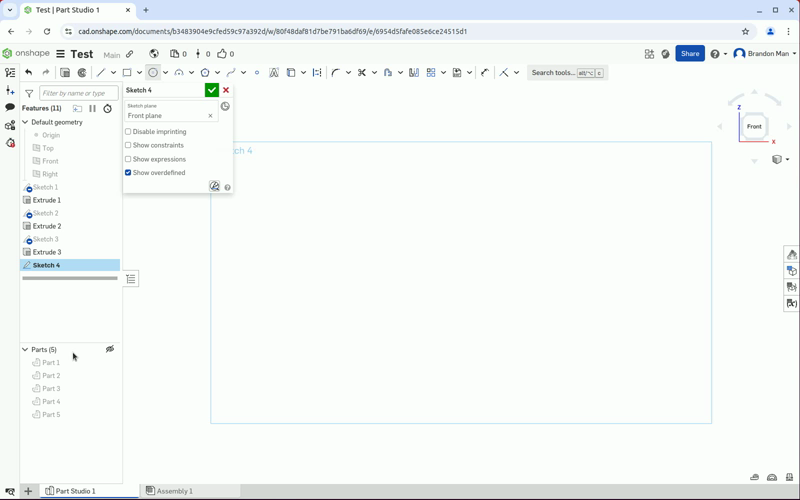
key_down(shift)
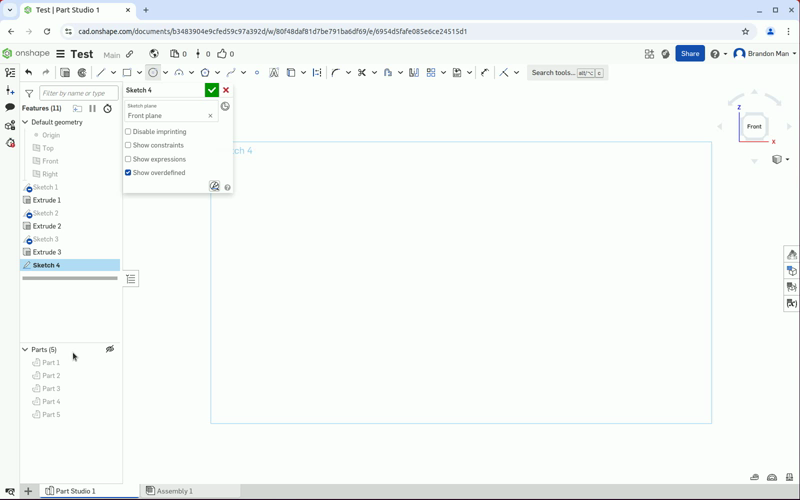
mouse_move(461, 278)
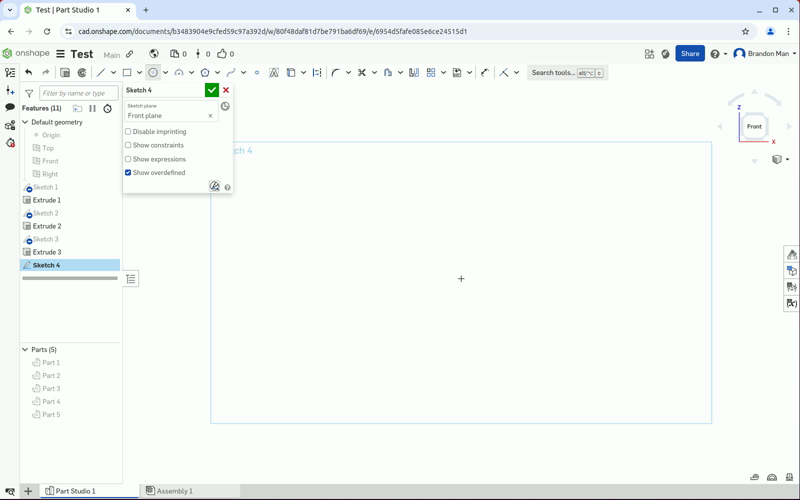
click(461, 278)
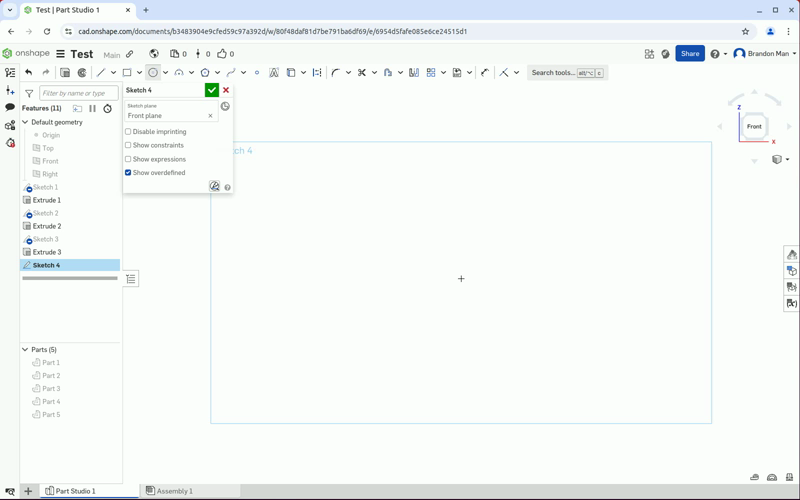
key_up(shift)
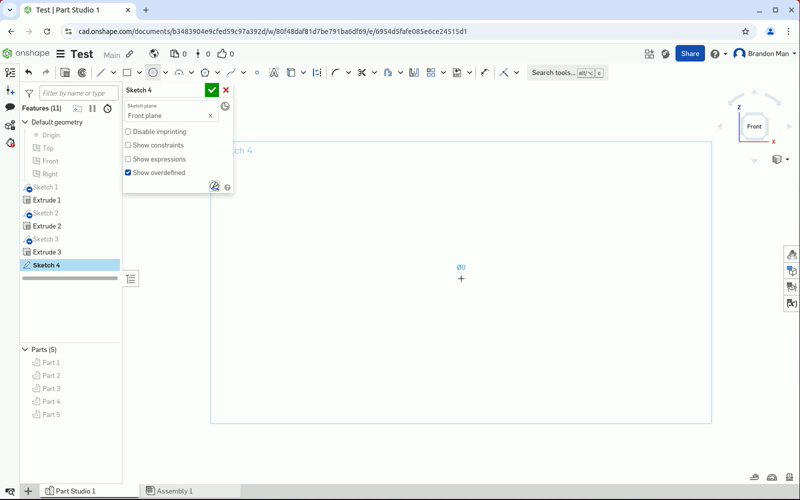
mouse_move(480, 278)
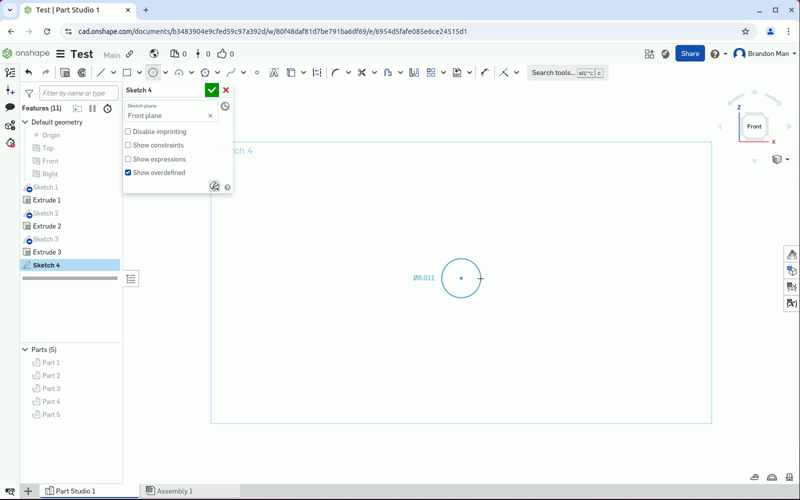
click(480, 278)
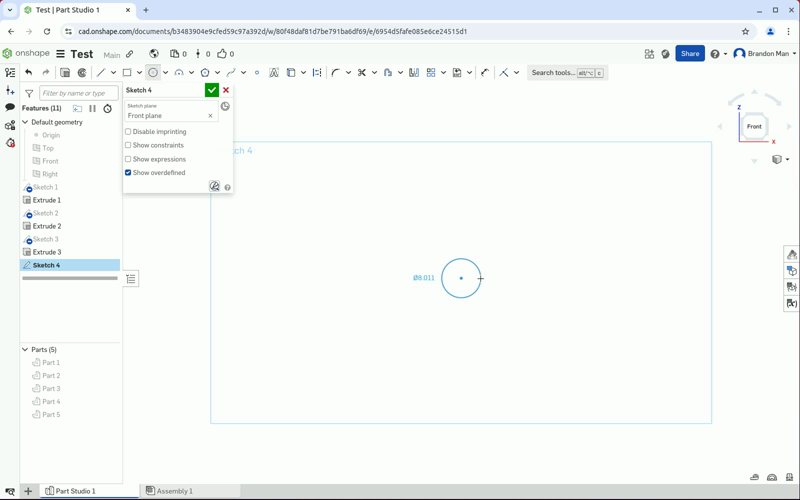
key(esc)
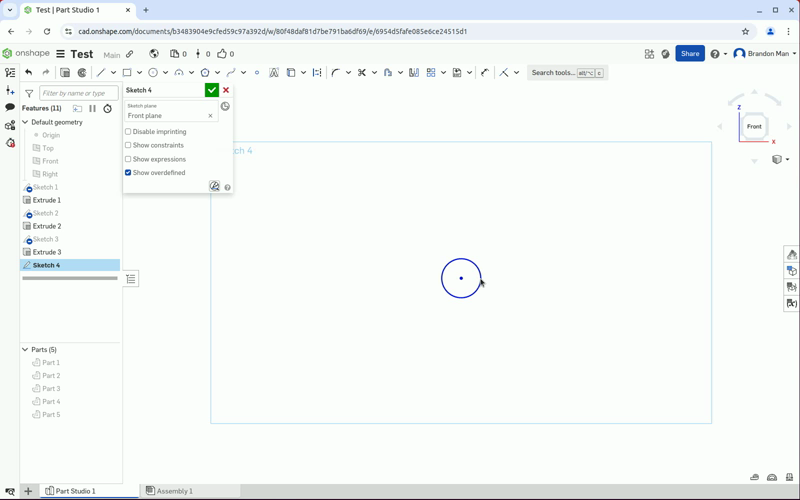
mouse_move(459, 260)
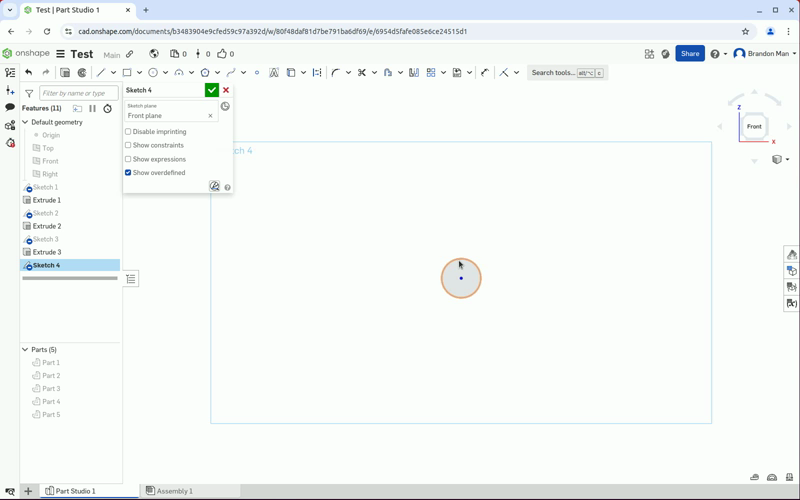
scroll(6)
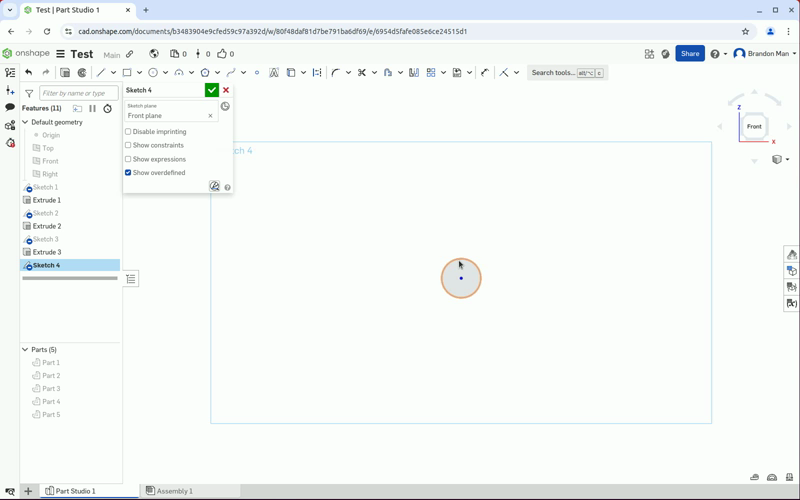
scroll(6)
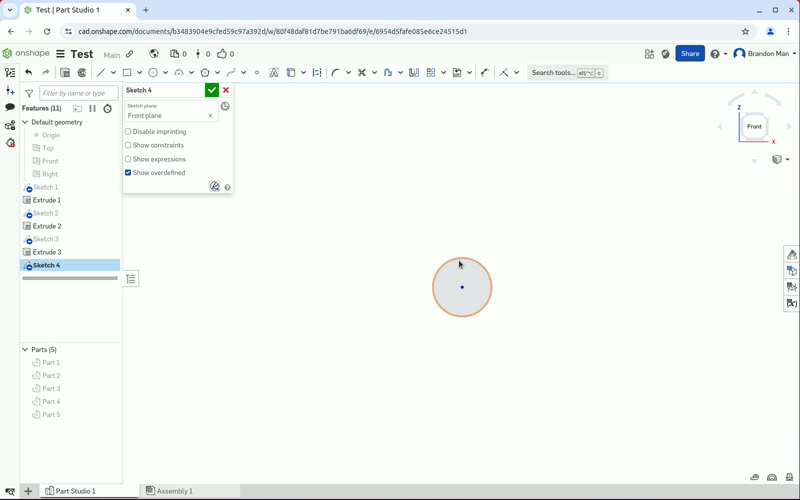
scroll(6)
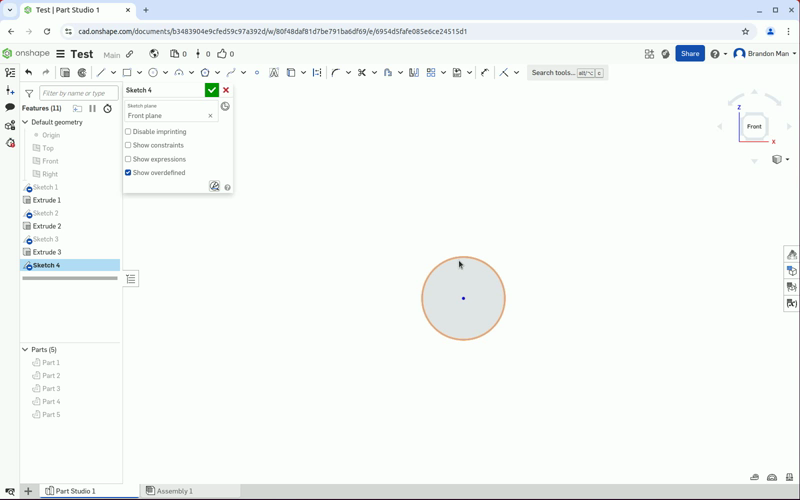
scroll(6)
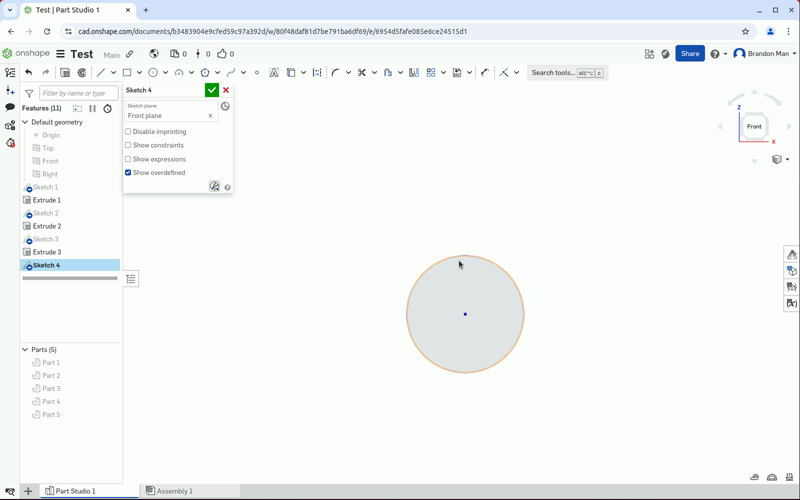
scroll(6)
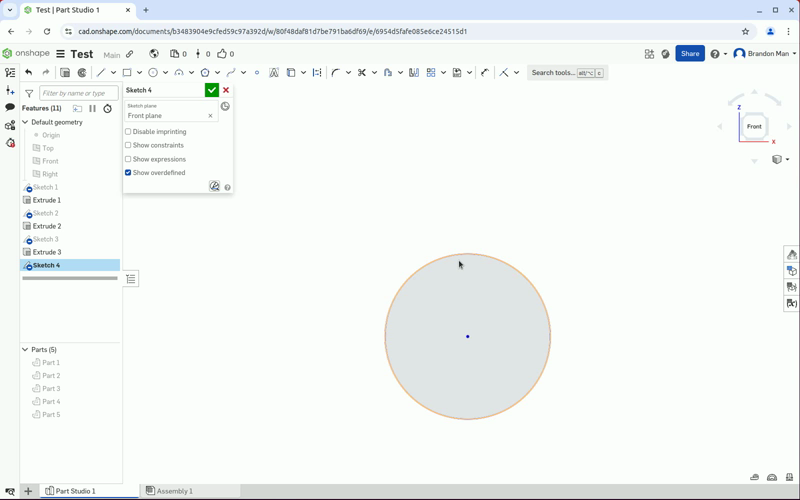
scroll(6)
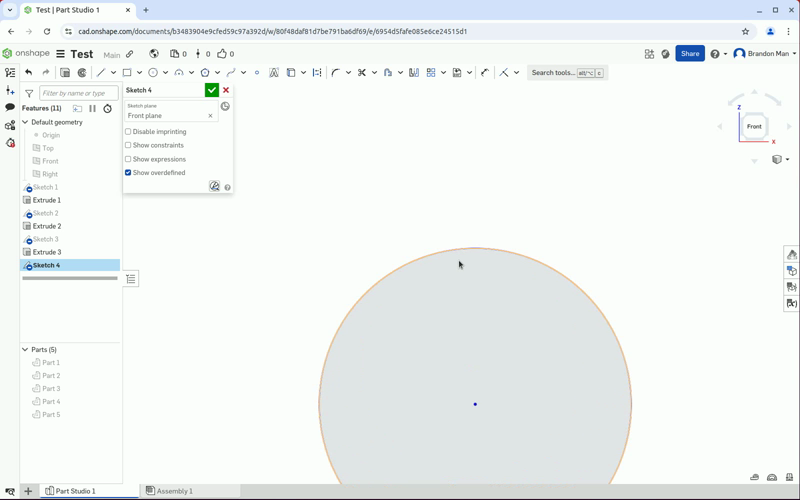
scroll(6)
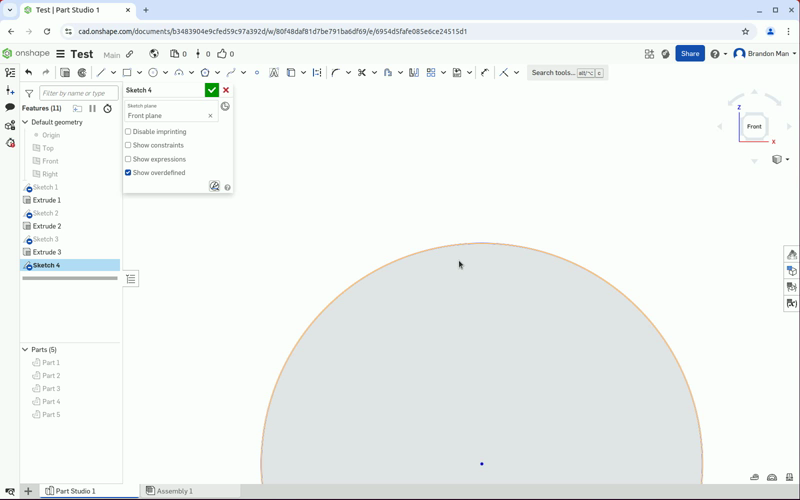
click(459, 260)
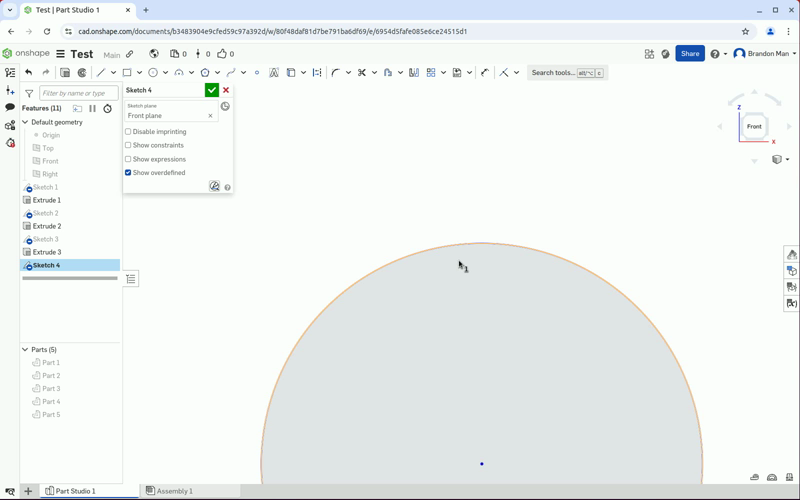
scroll(-6)
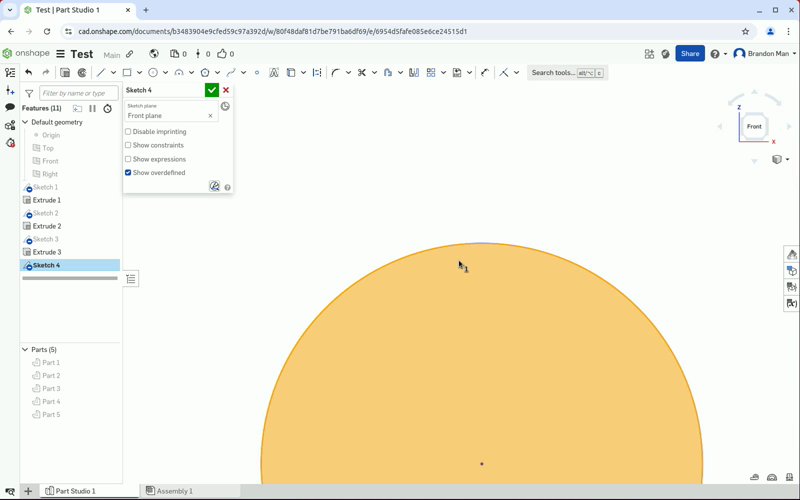
scroll(-6)
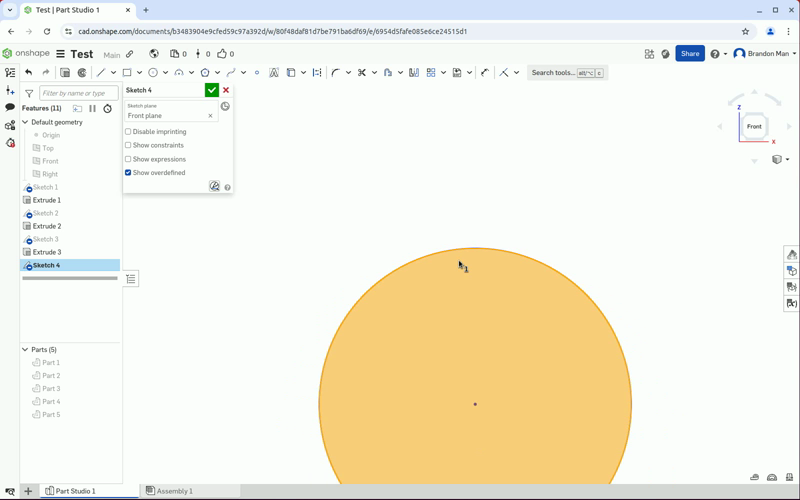
scroll(-6)
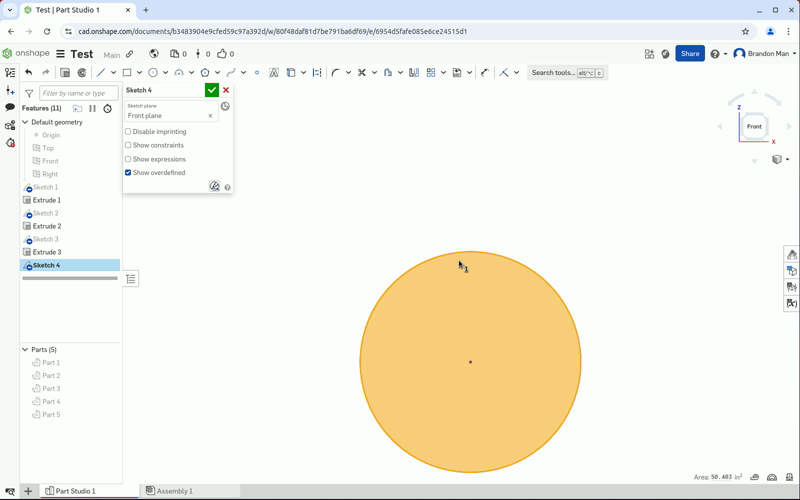
scroll(-6)
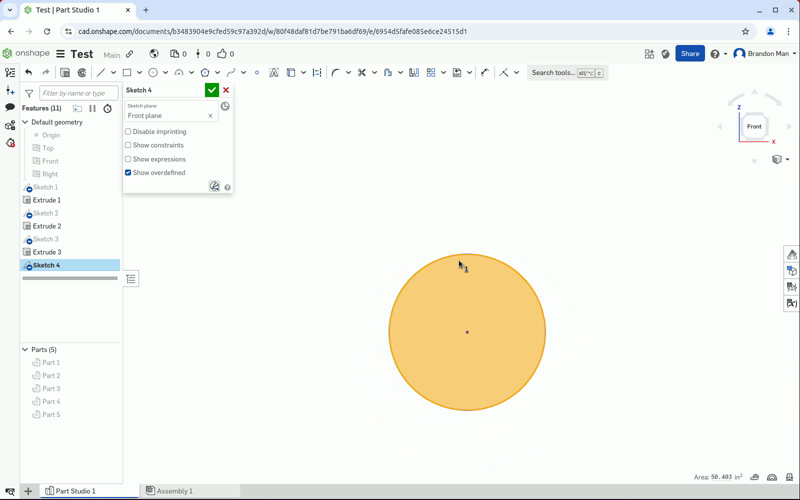
scroll(-6)
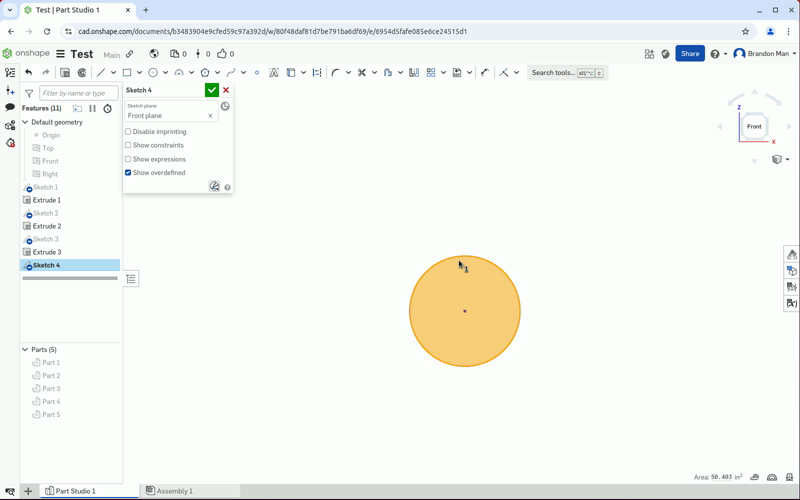
scroll(-6)
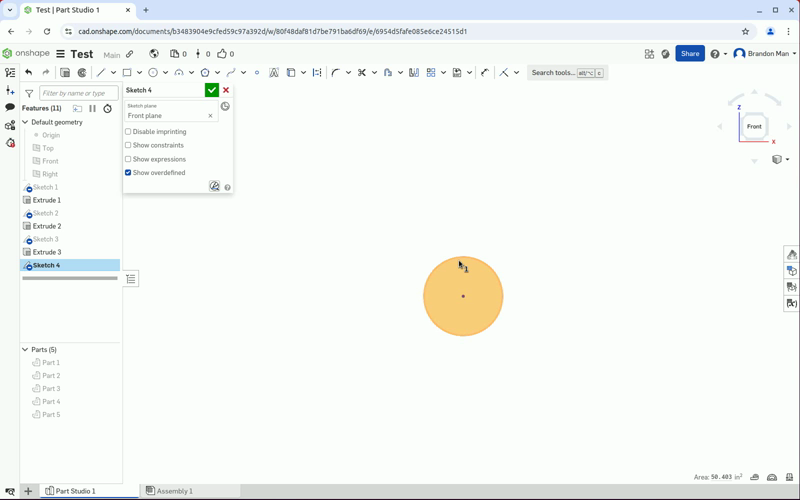
scroll(-6)
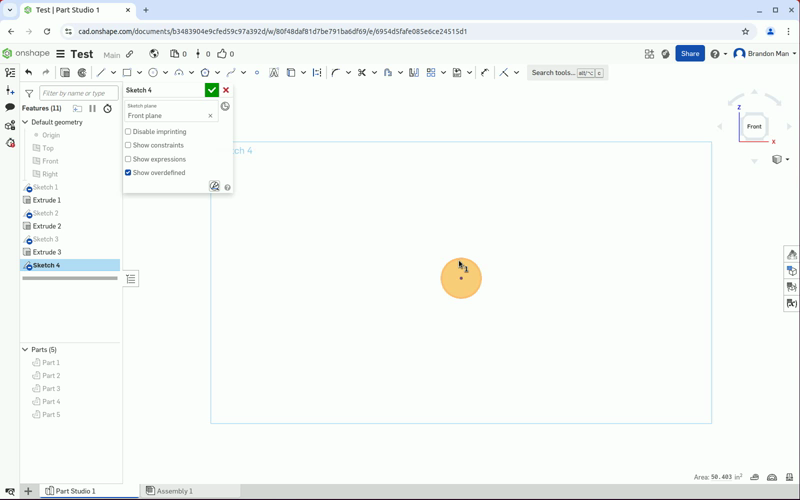
mouse_move(73, 352)
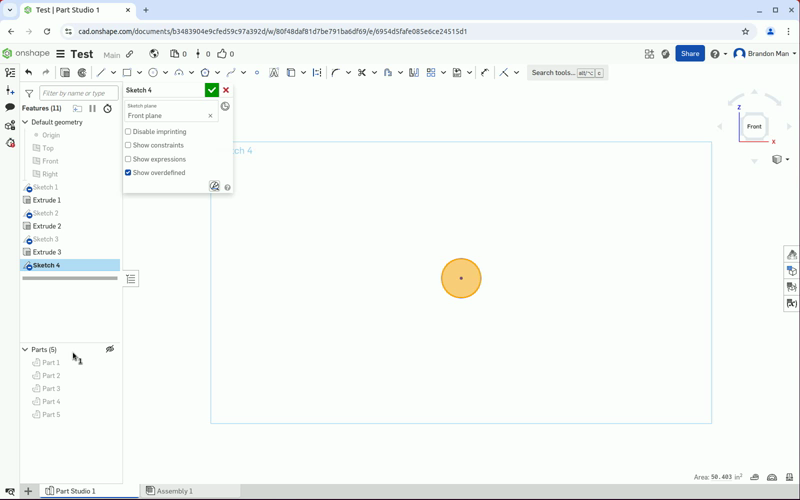
key(shift+y)
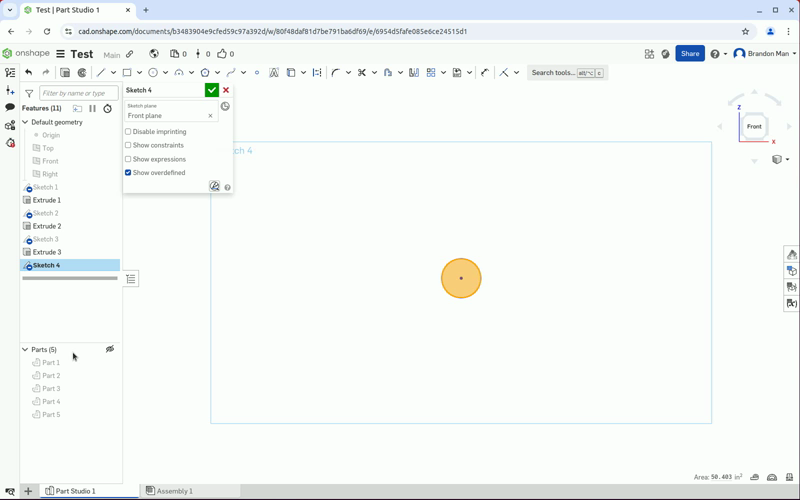
key(shift+e)
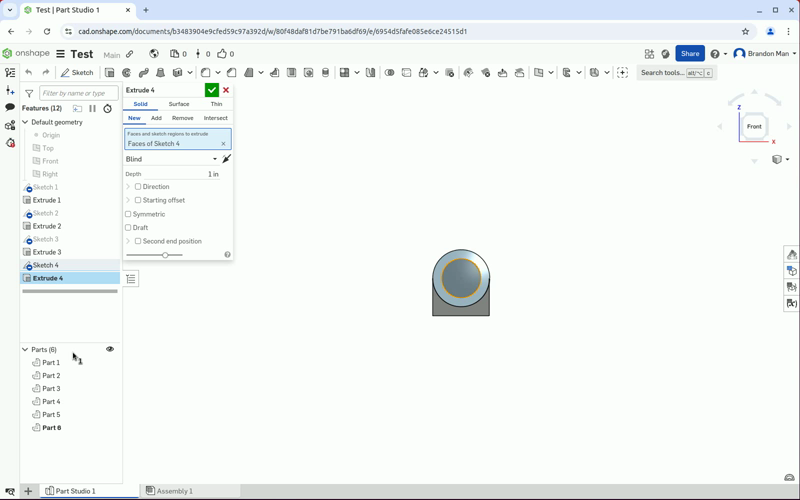
mouse_move(143, 106)
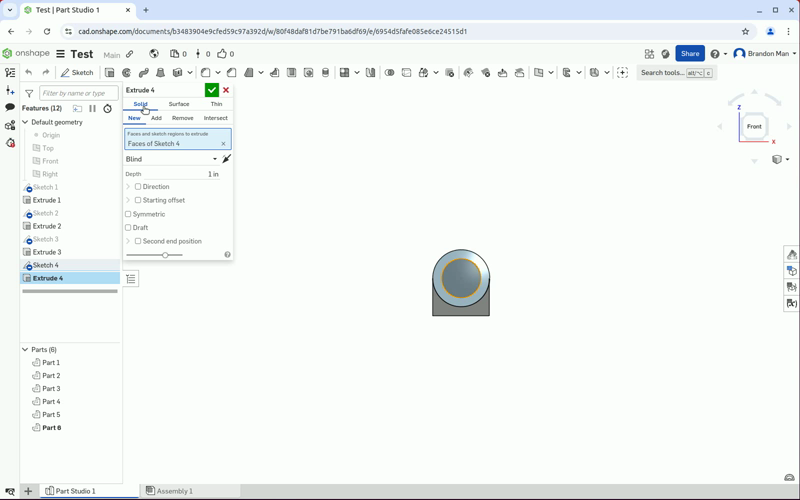
click(143, 106)
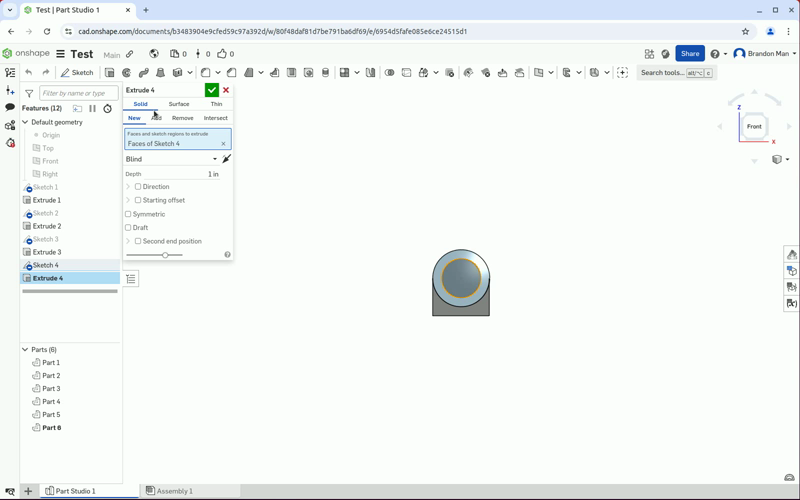
mouse_move(186, 120)
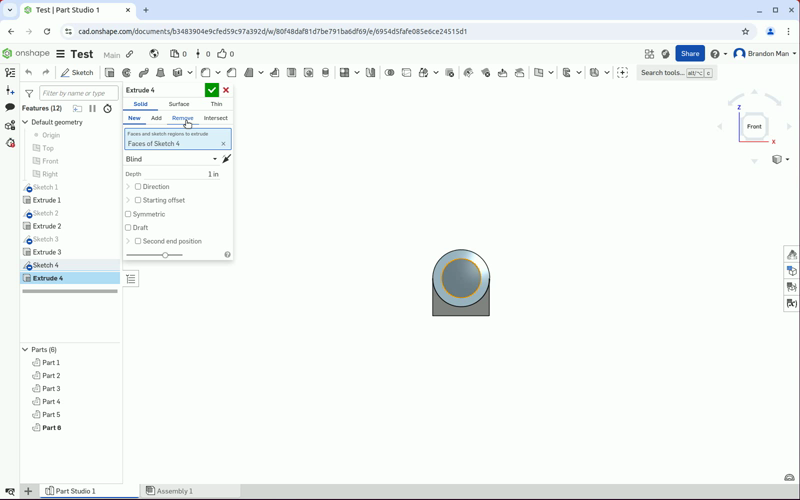
click(186, 120)
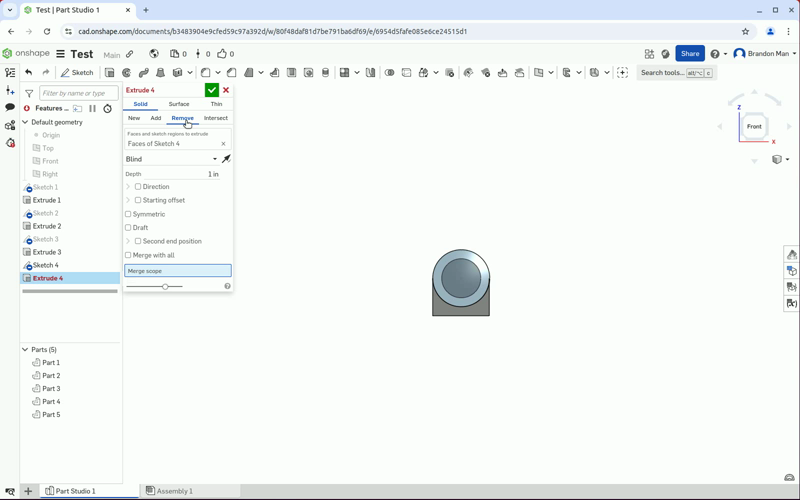
key(tab, 4)
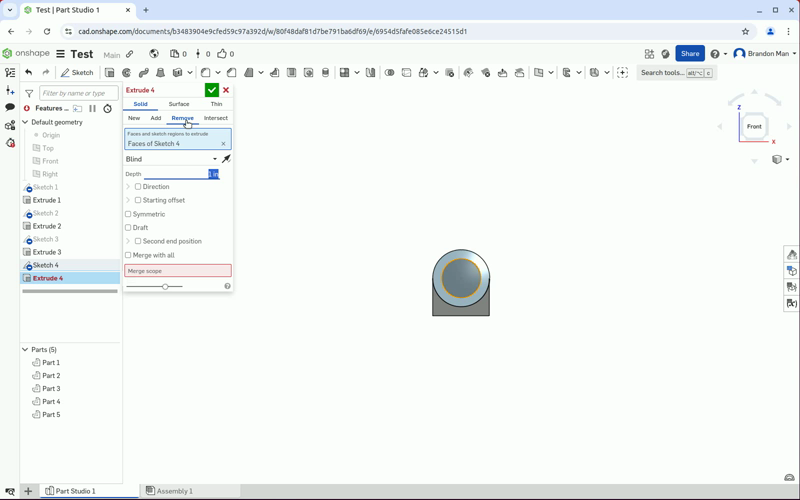
text(-23.108)
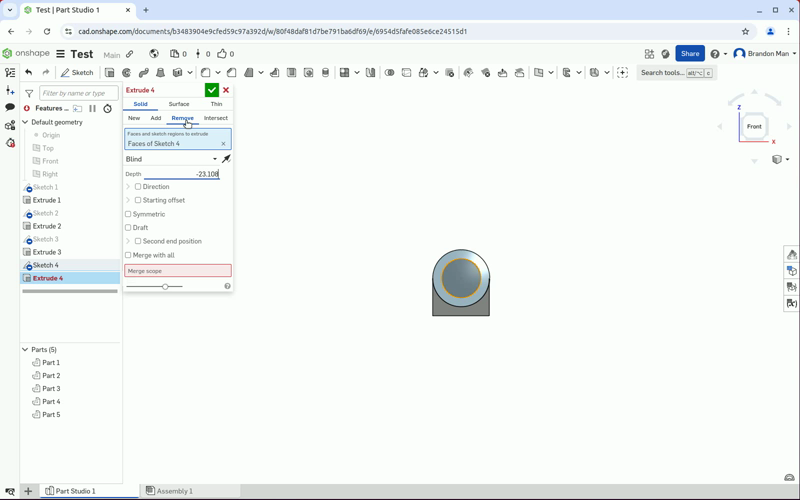
key(tab, 6)
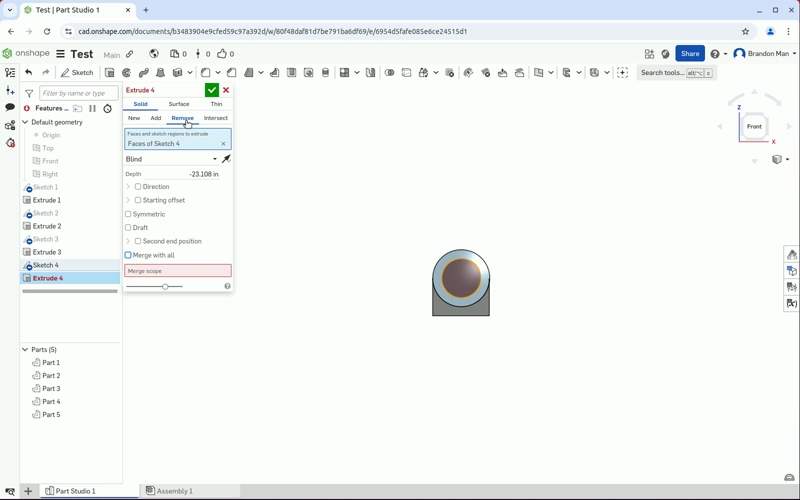
key(space)
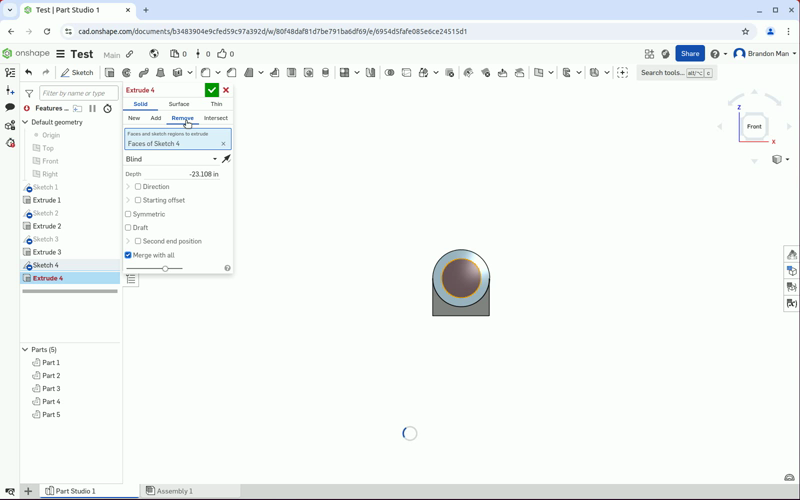
key(enter)
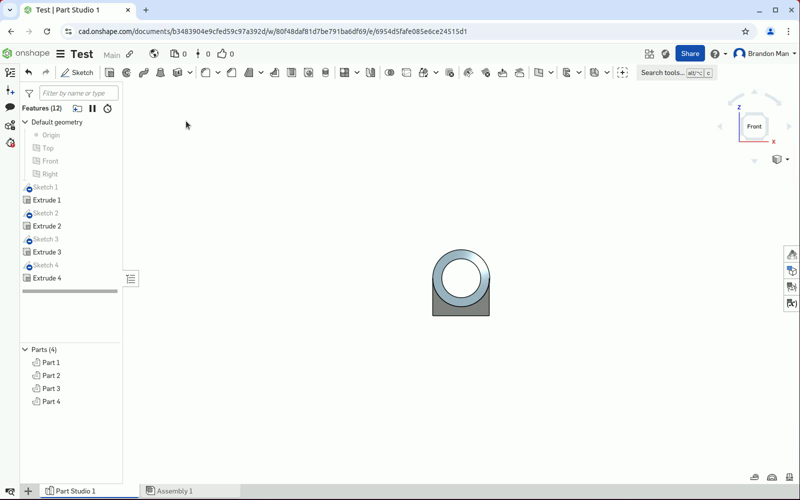
key(shift+h)
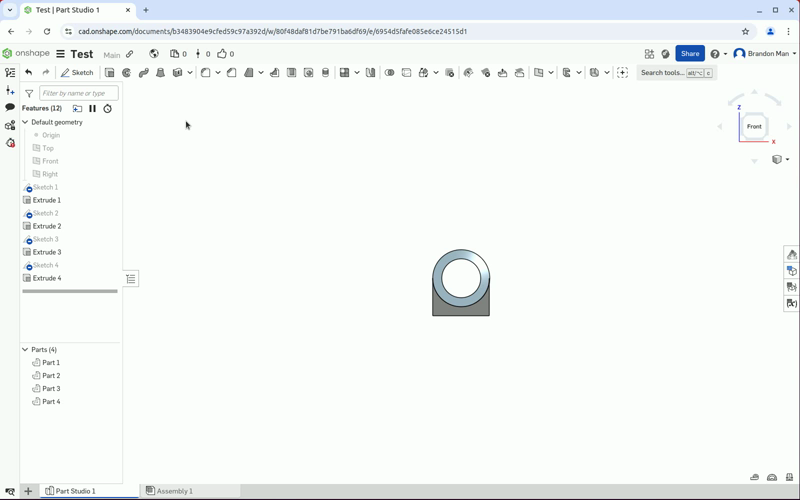
key(shift+h)
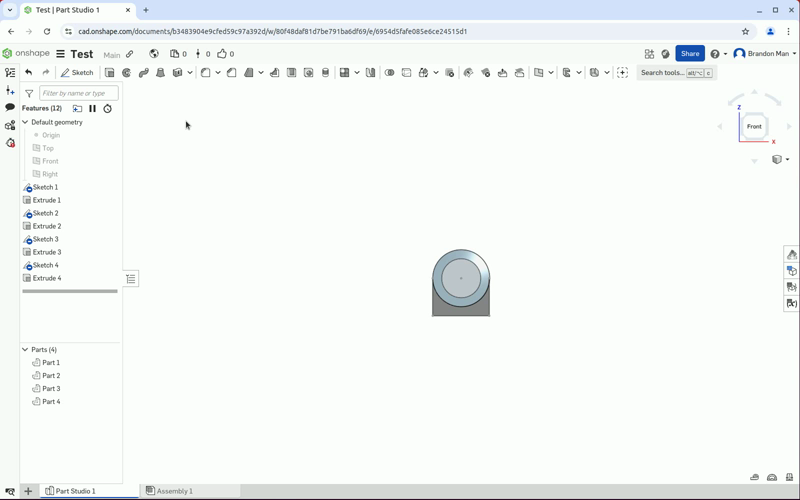
key(shift+7)
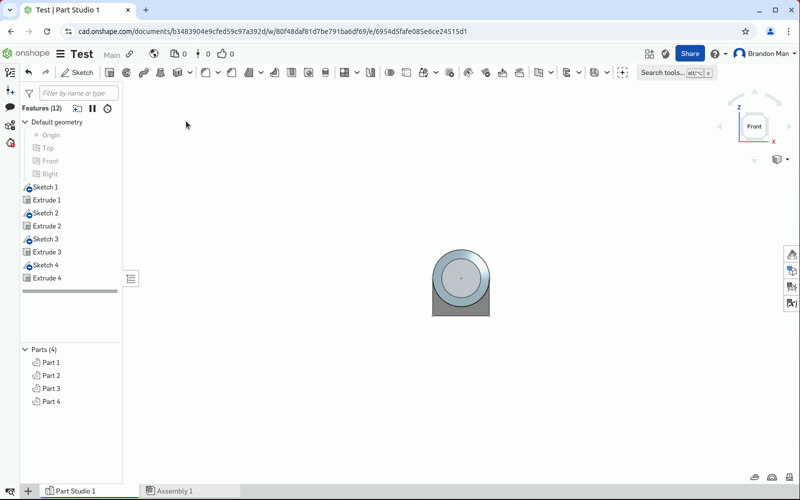
key(left, 2)
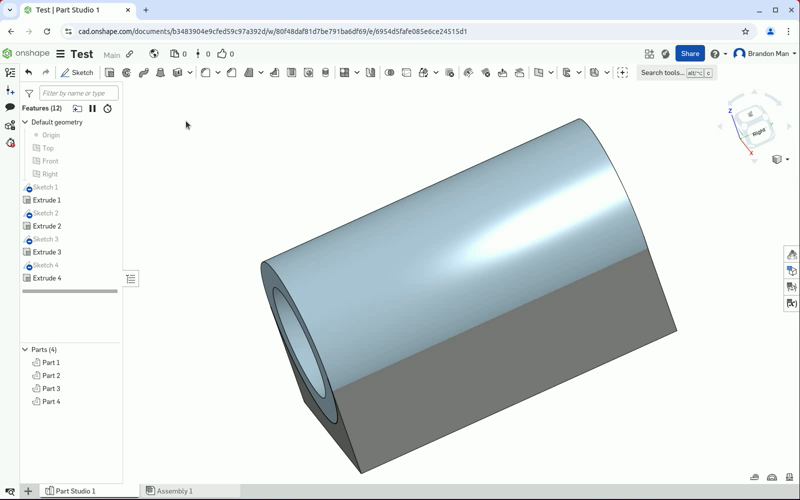
key(down, 2)
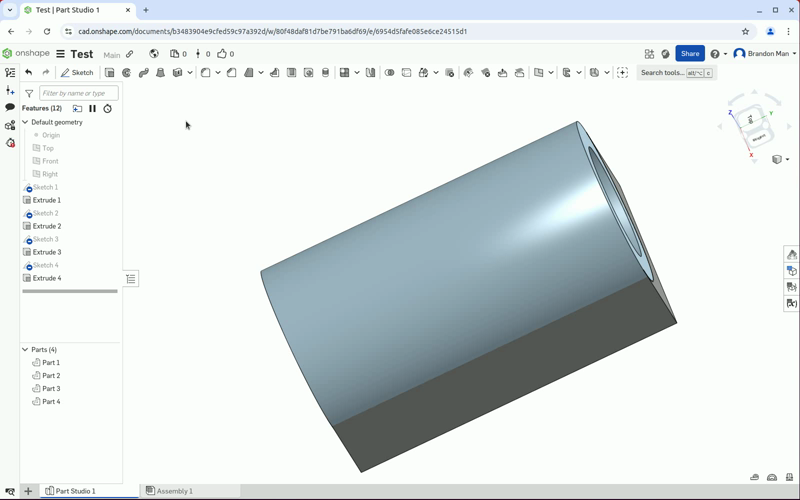
key(up, 2)
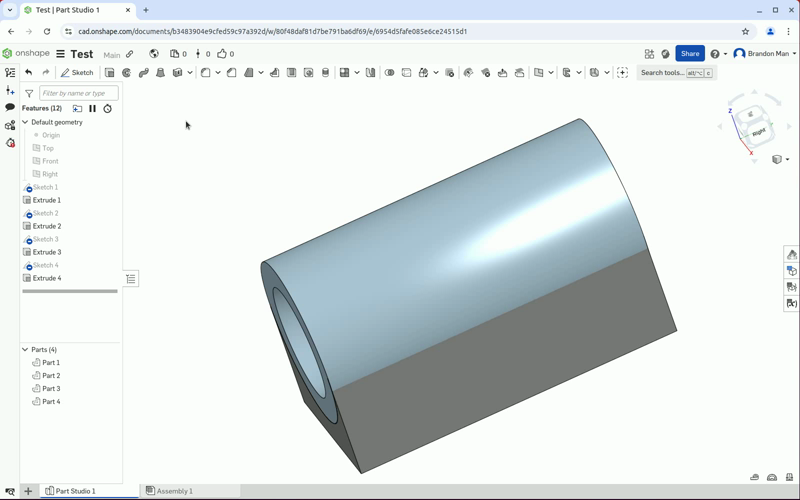
key(right, 2)
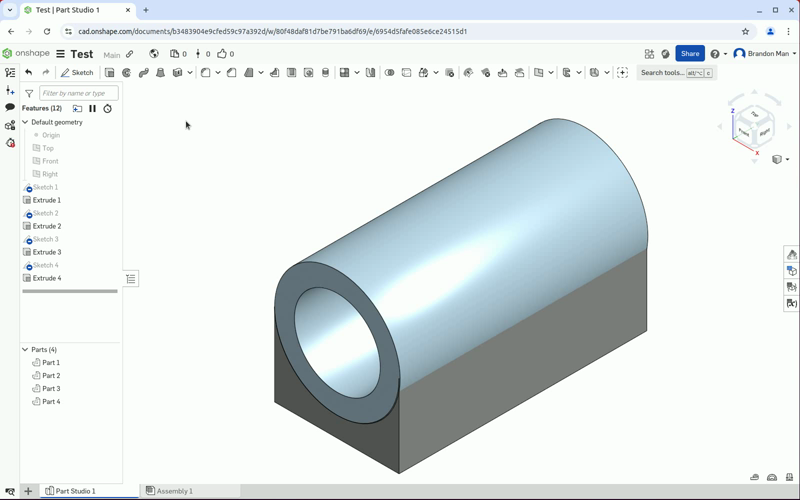
mouse_move(73, 189)
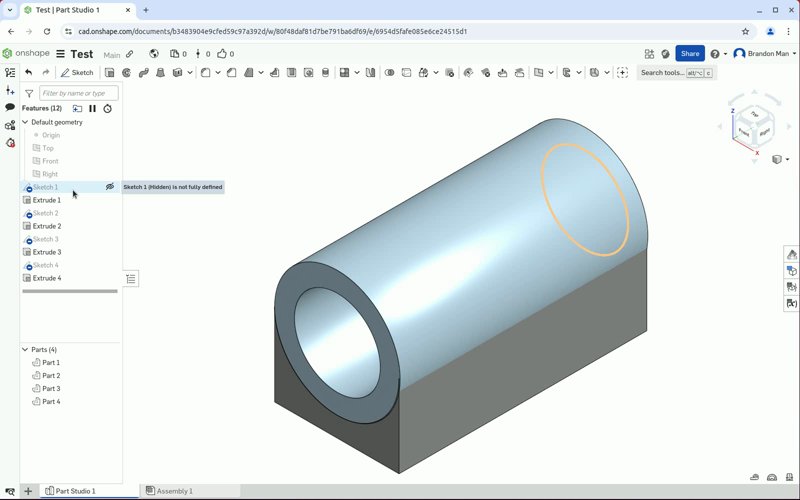
click(73, 189)